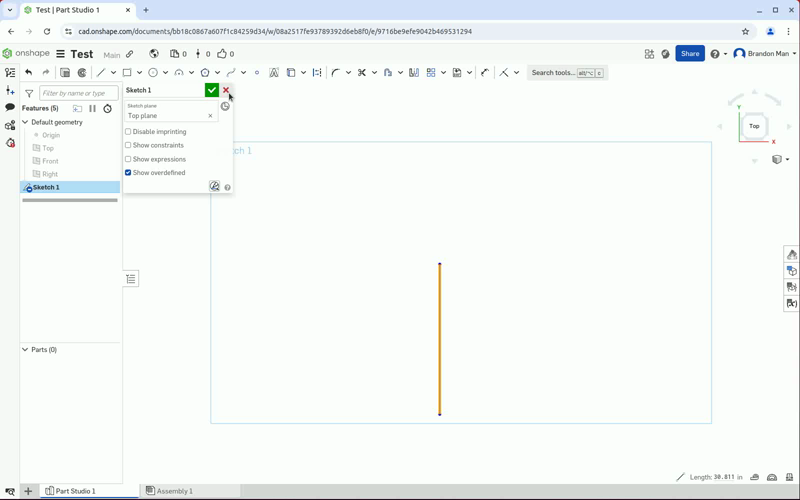
key(shift+h)
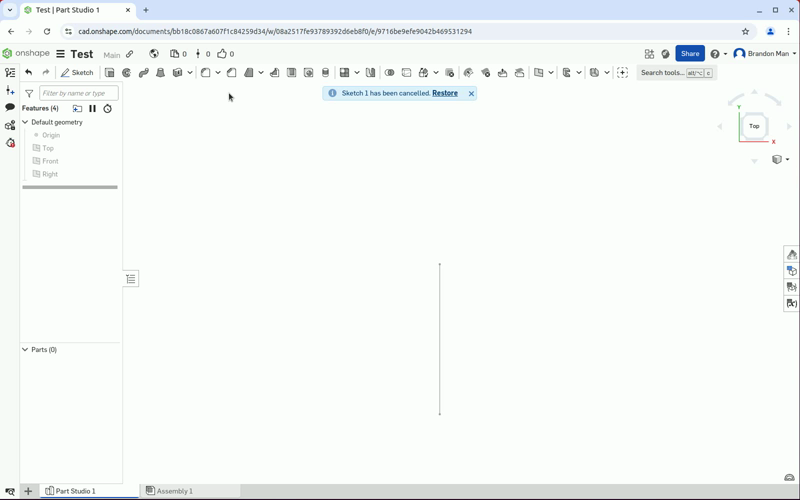
mouse_move(73, 352)
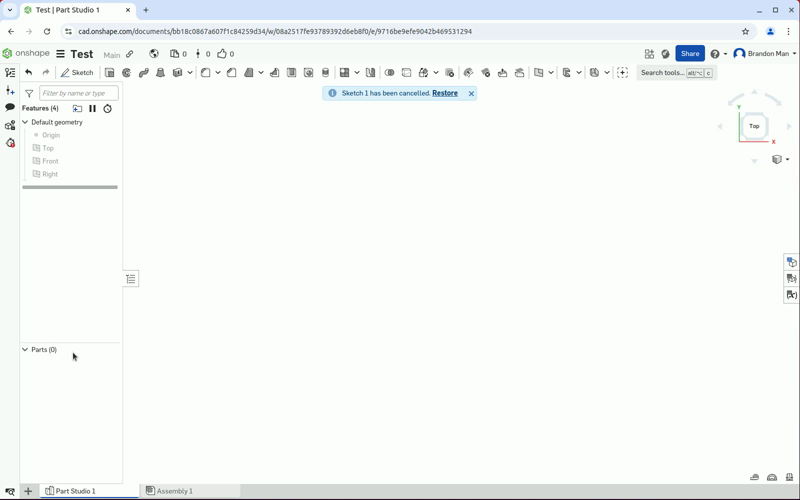
key(y)
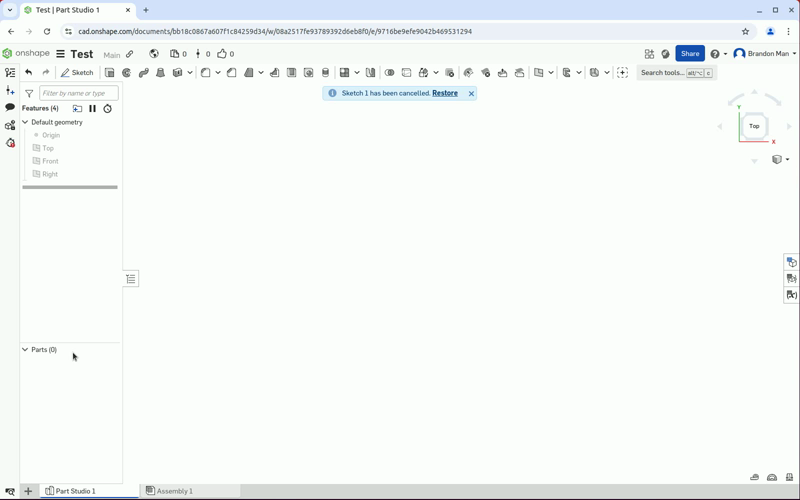
key(shift+p)
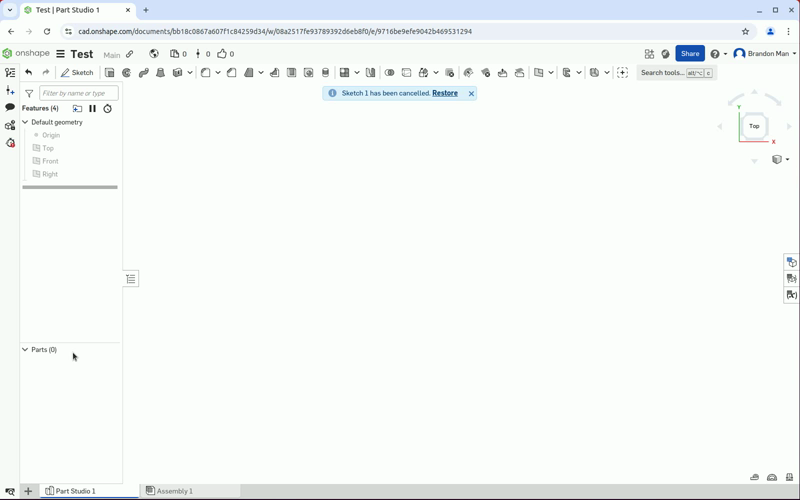
key(space)
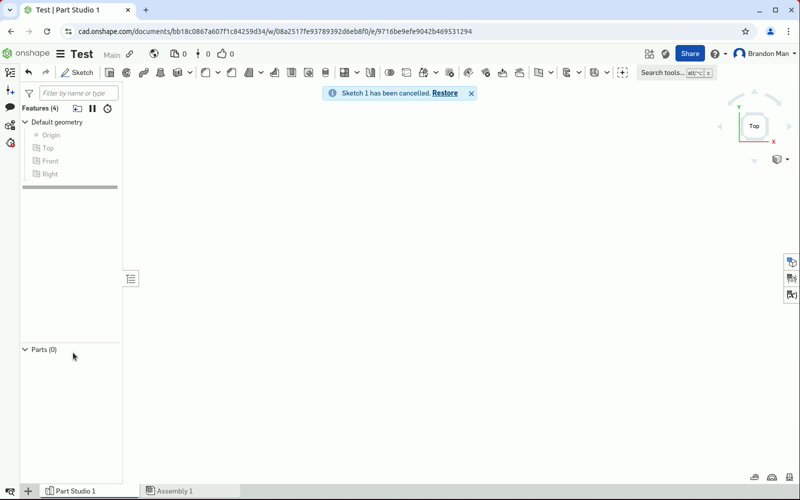
key_down(shift)
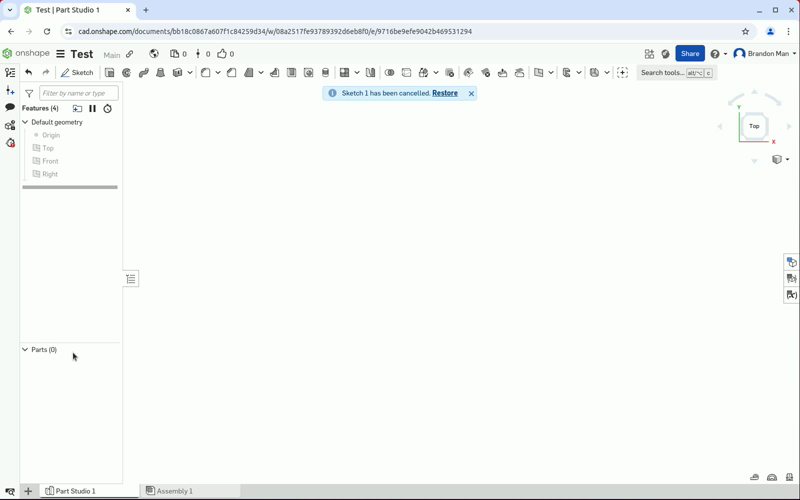
key(up)
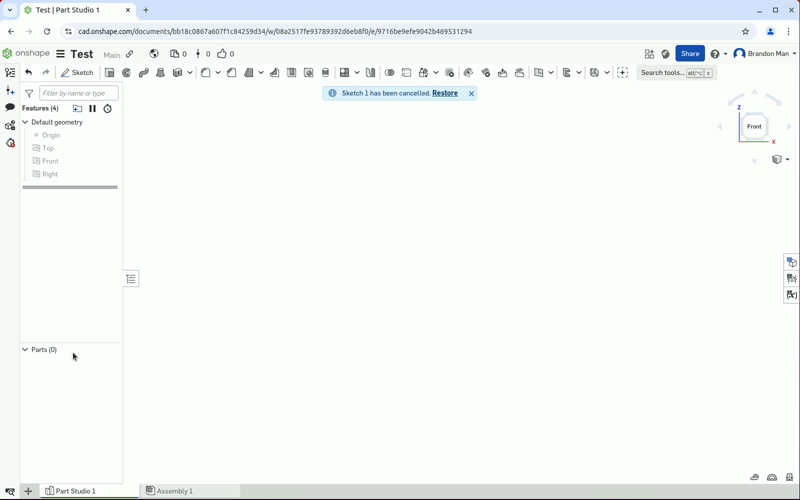
key_up(shift)
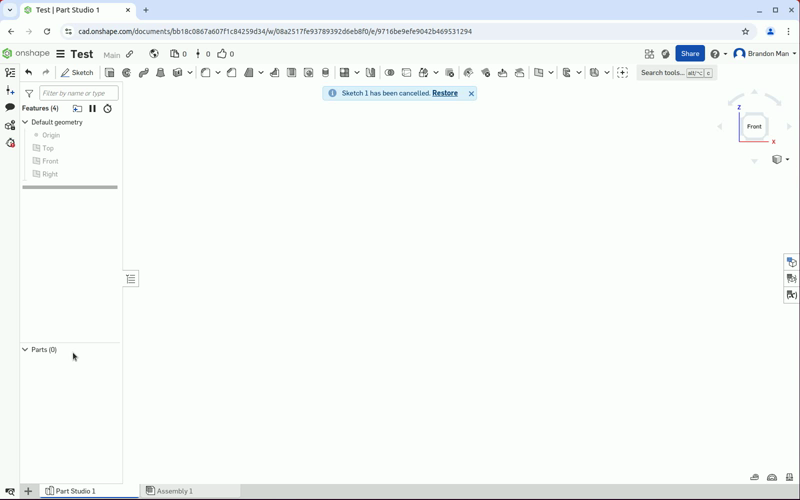
mouse_move(73, 352)
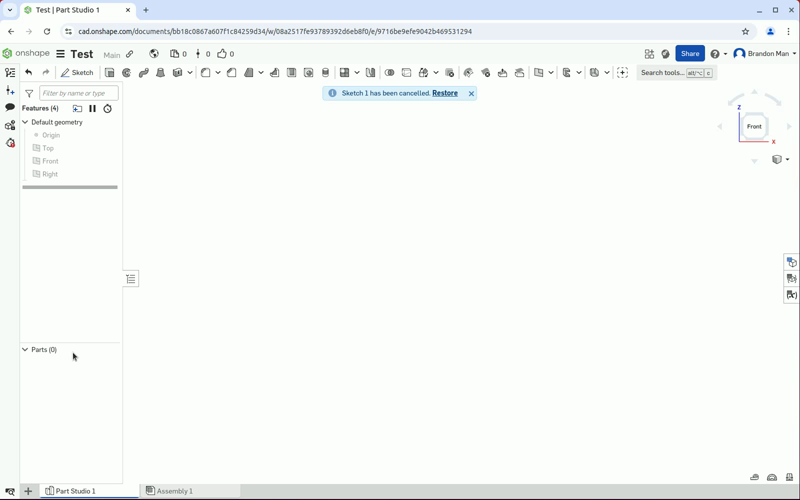
key(shift+y)
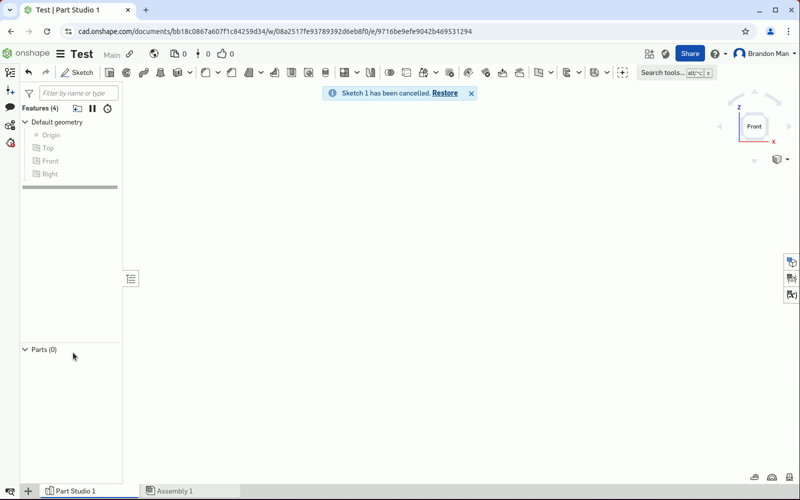
key(shift+s)
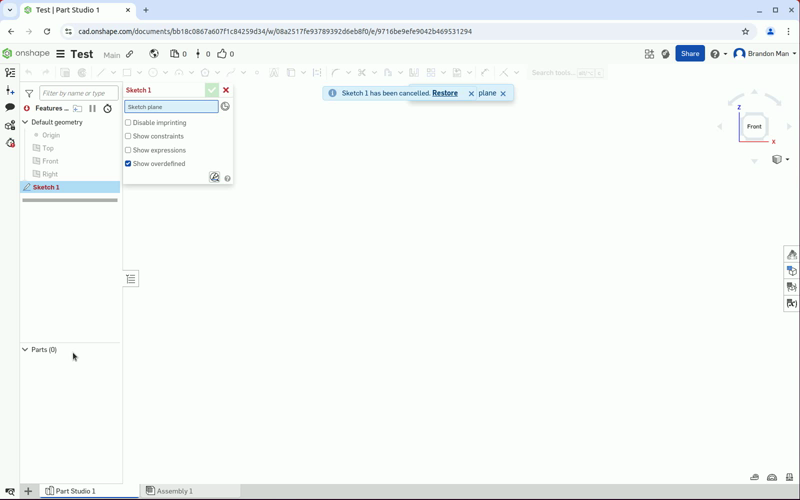
mouse_move(73, 163)
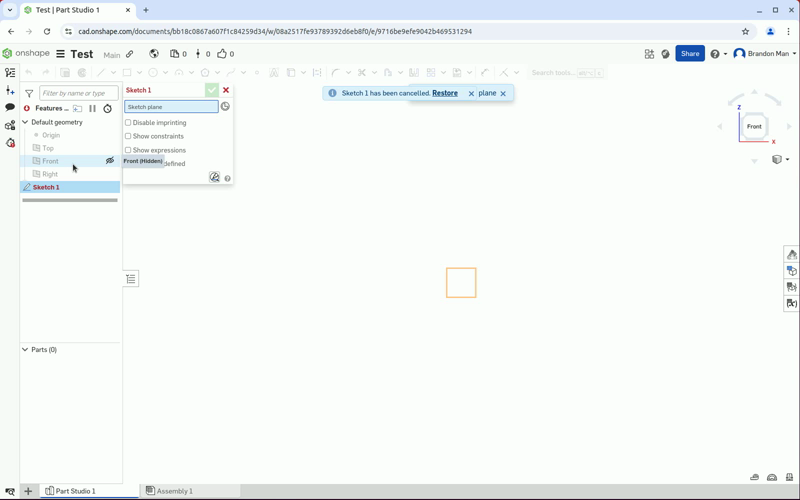
click(73, 163)
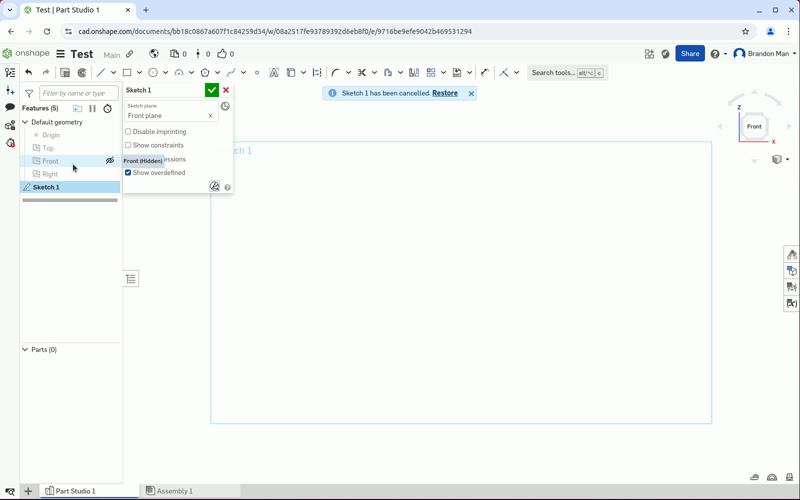
mouse_move(73, 352)
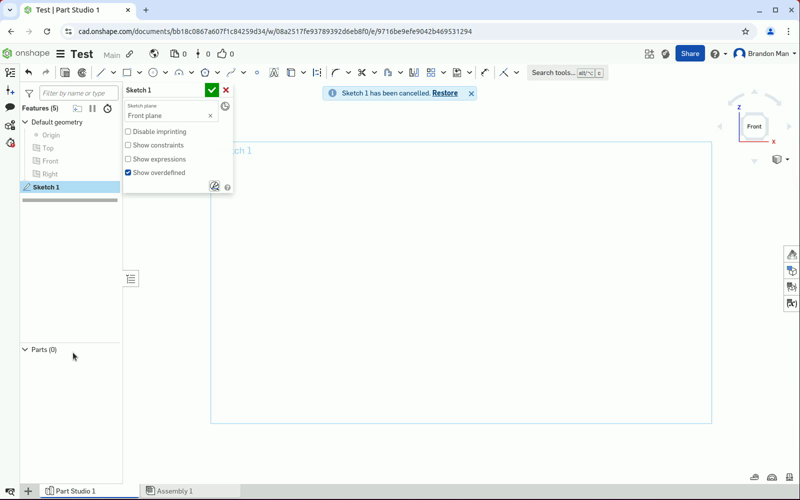
key(y)
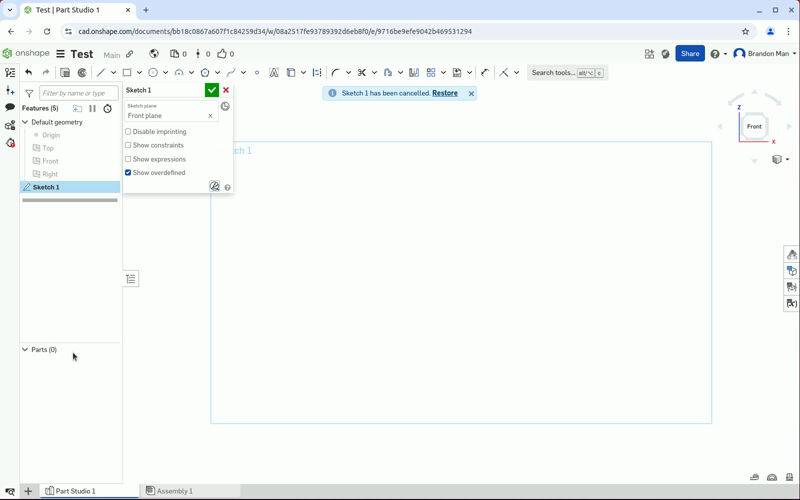
key(l)
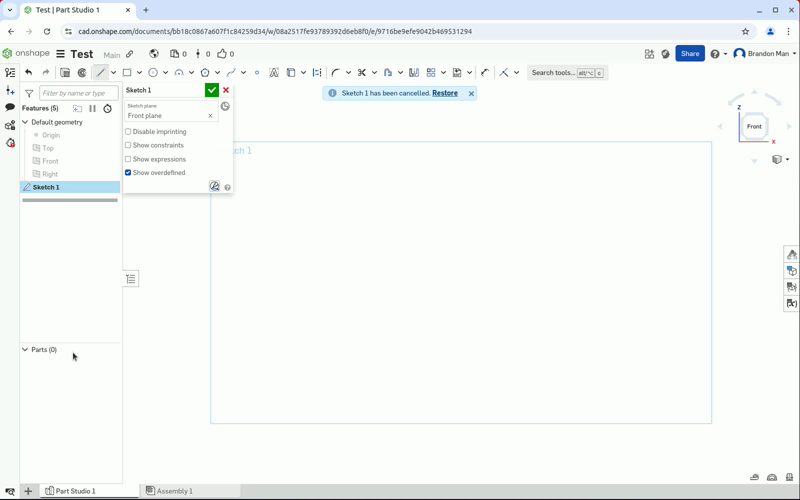
key_down(shift)
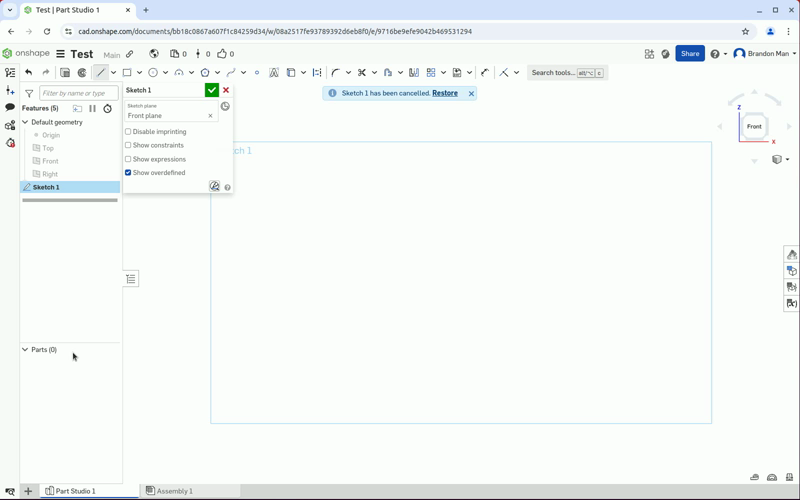
mouse_move(420, 347)
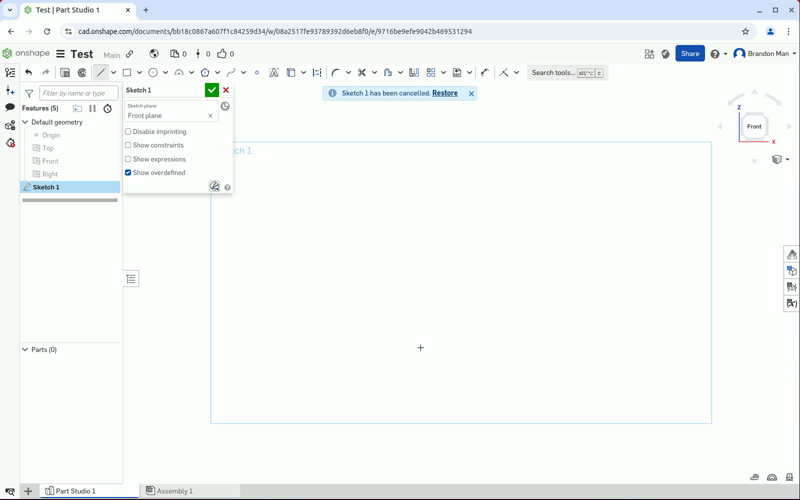
click(420, 347)
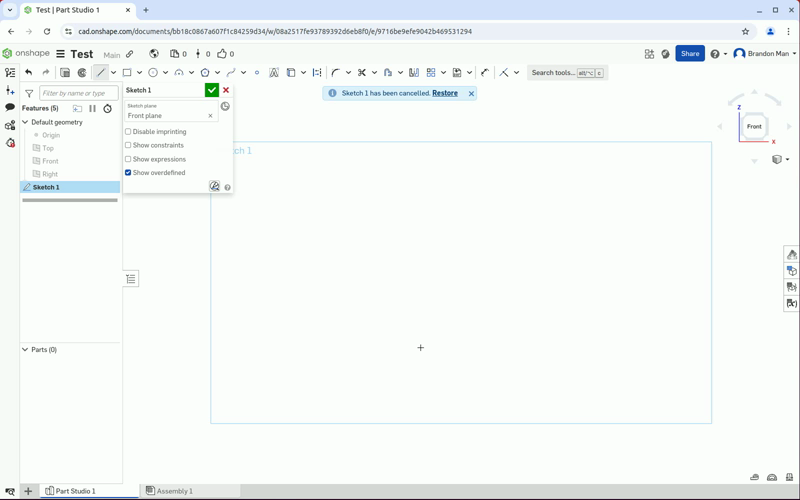
key_up(shift)
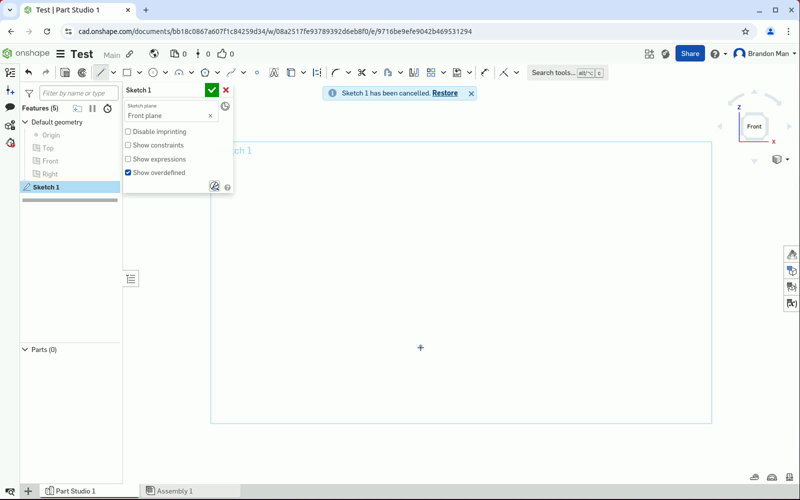
key_down(shift)
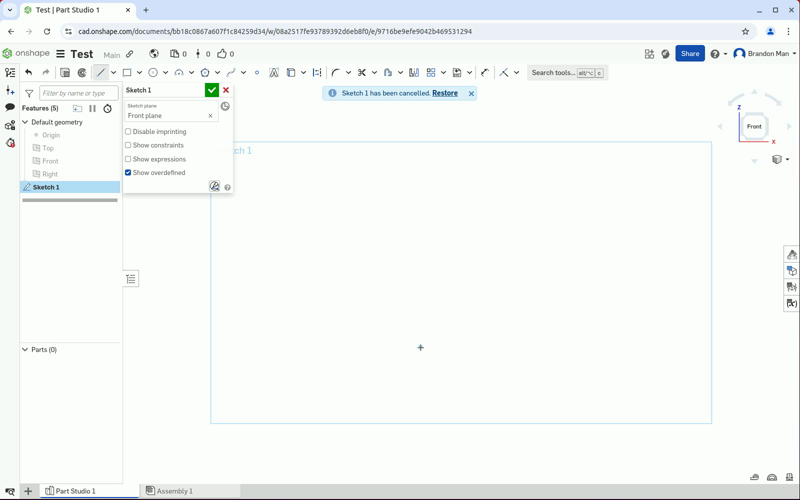
mouse_move(504, 347)
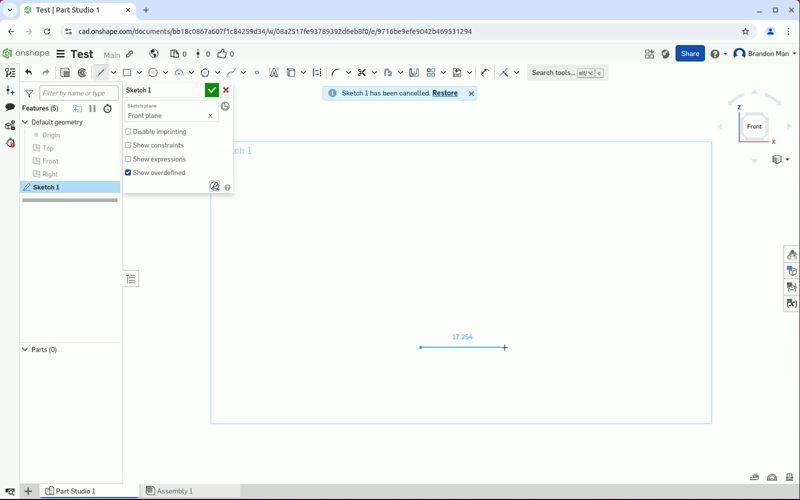
click(504, 347)
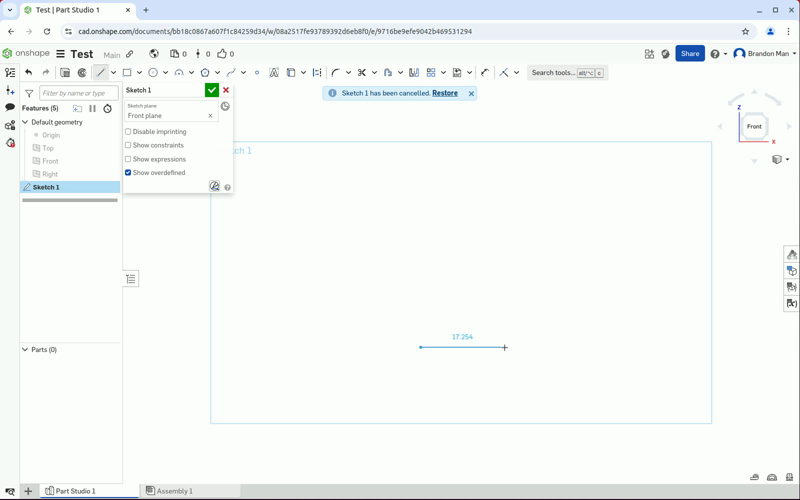
key_up(shift)
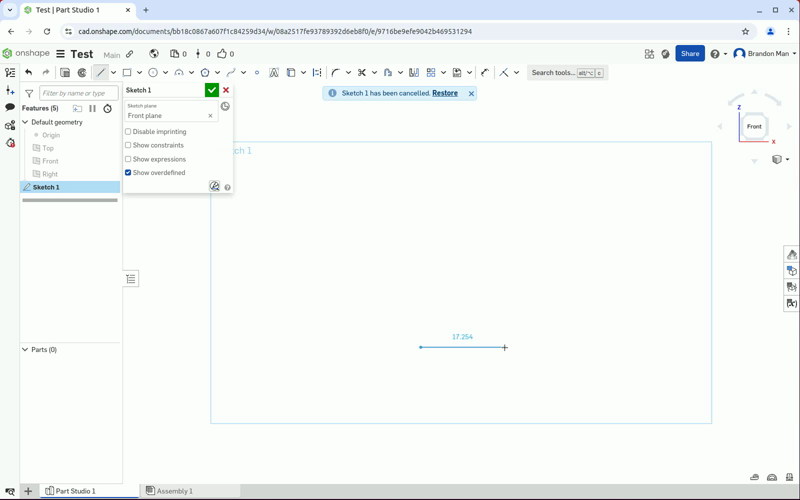
key_down(shift)
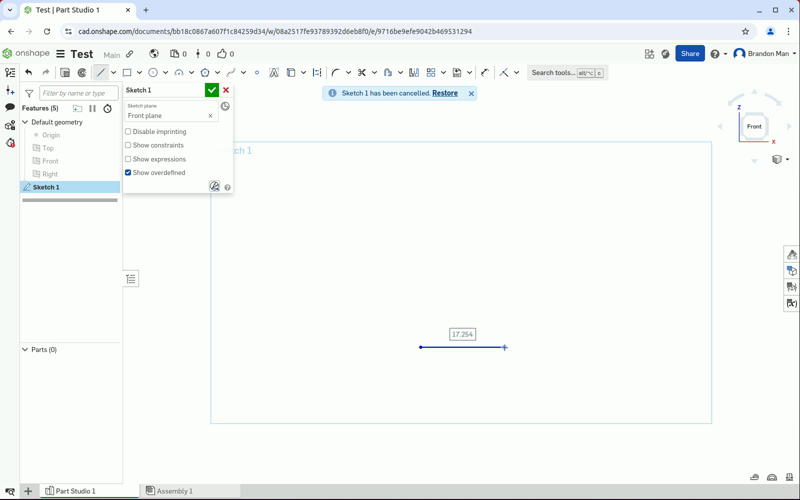
mouse_move(504, 248)
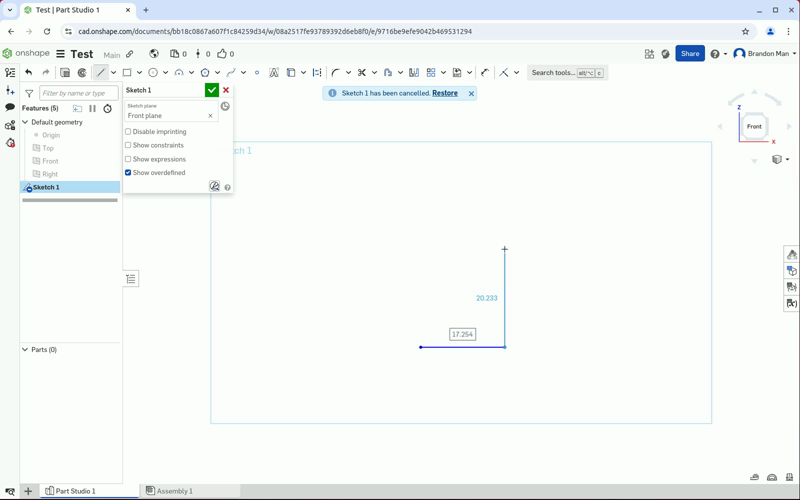
click(504, 248)
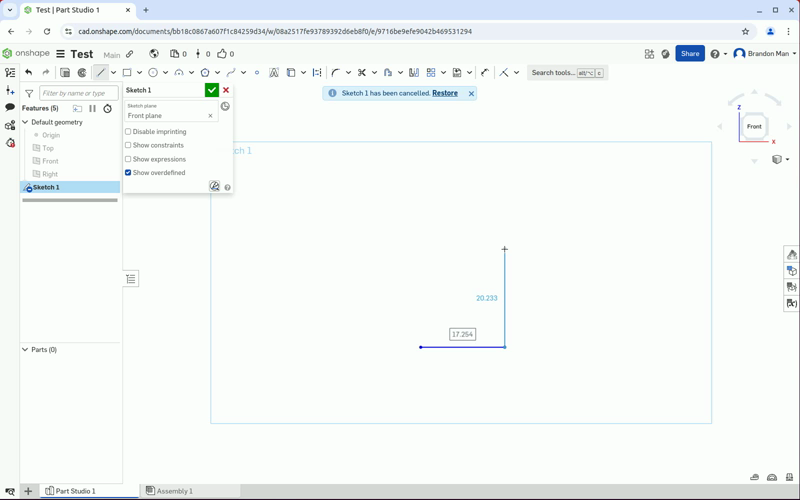
key_up(shift)
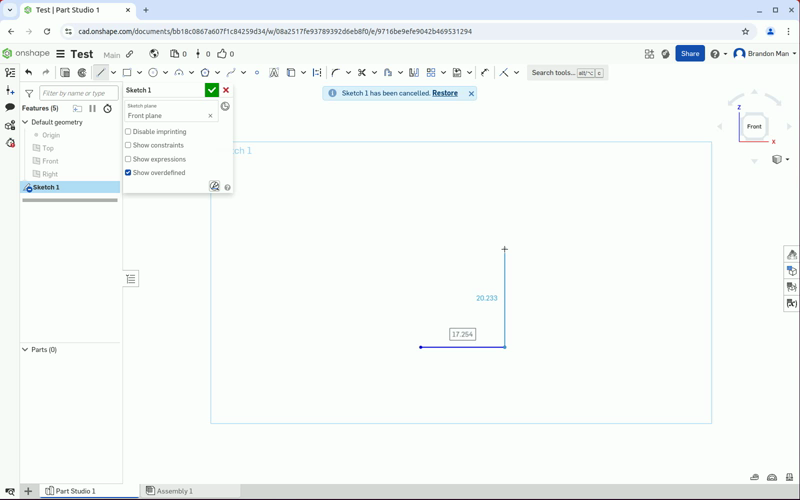
key_down(shift)
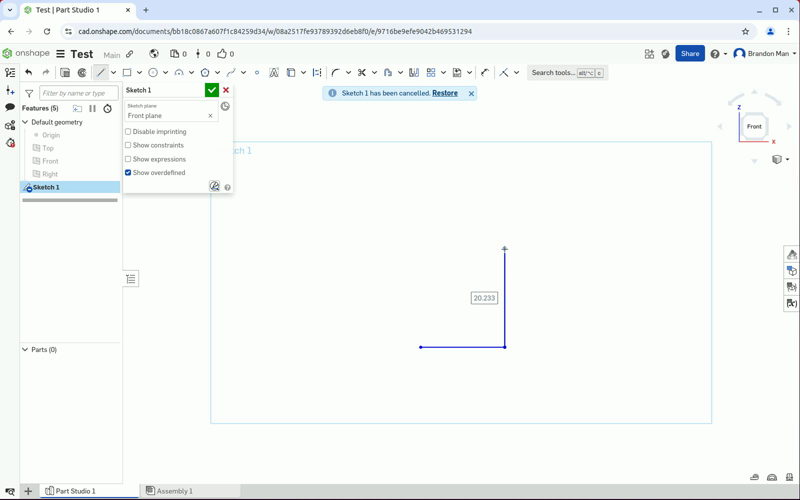
mouse_move(420, 248)
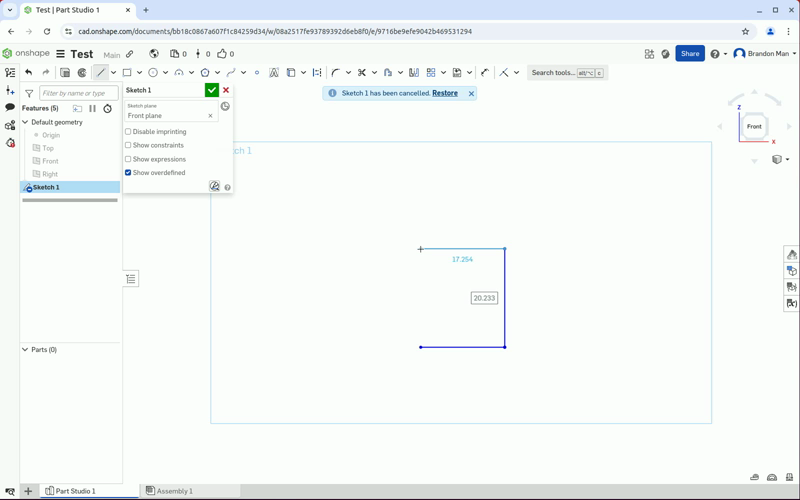
click(420, 248)
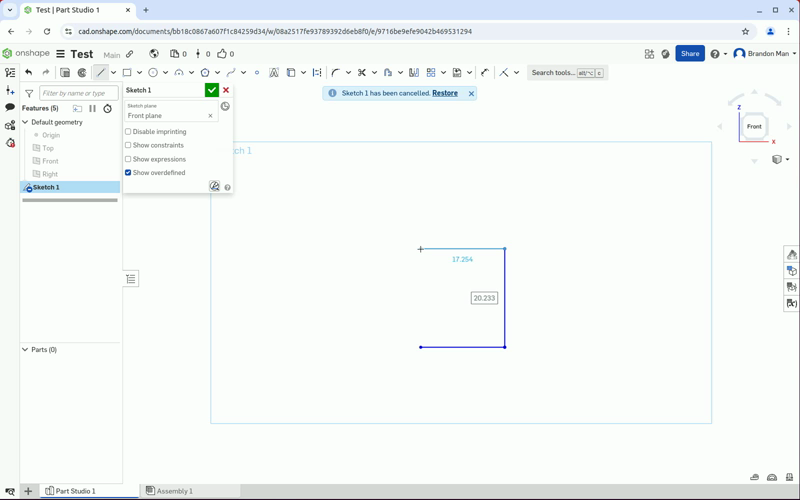
key_up(shift)
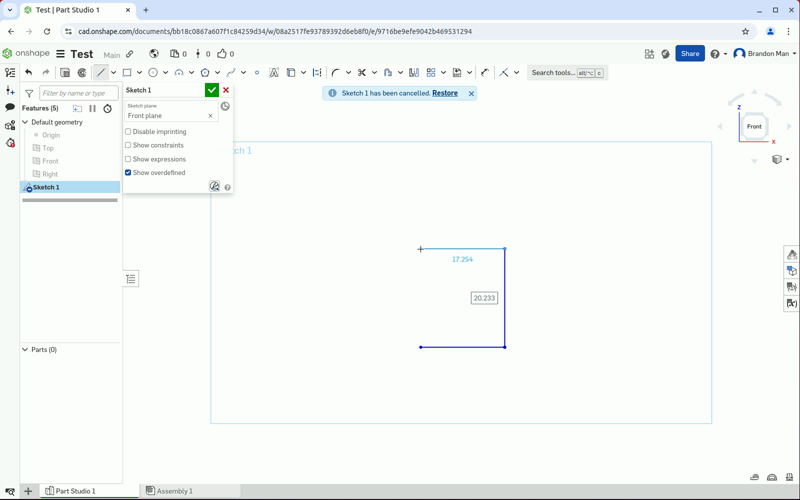
key_down(shift)
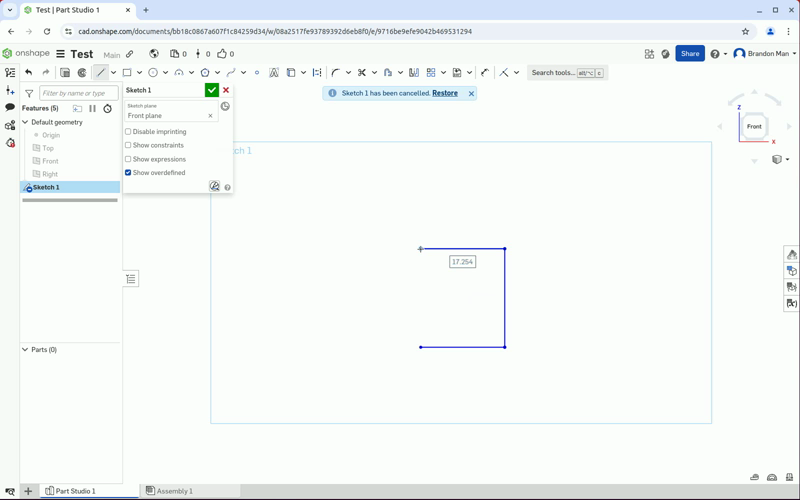
mouse_move(420, 347)
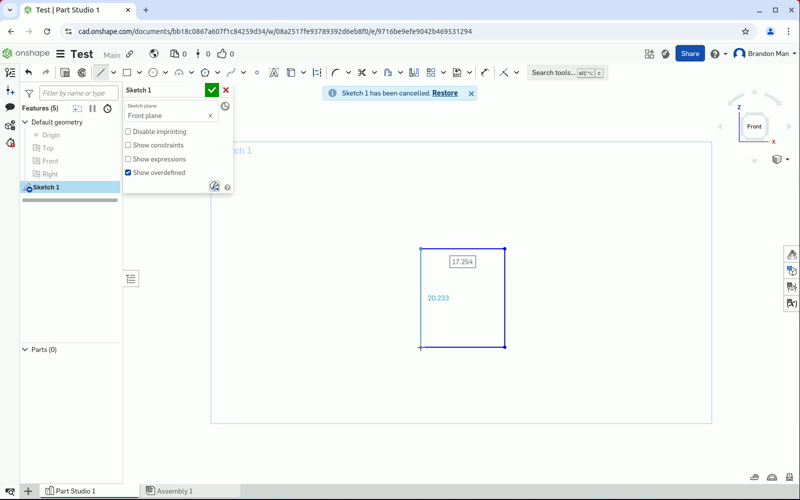
key_up(shift)
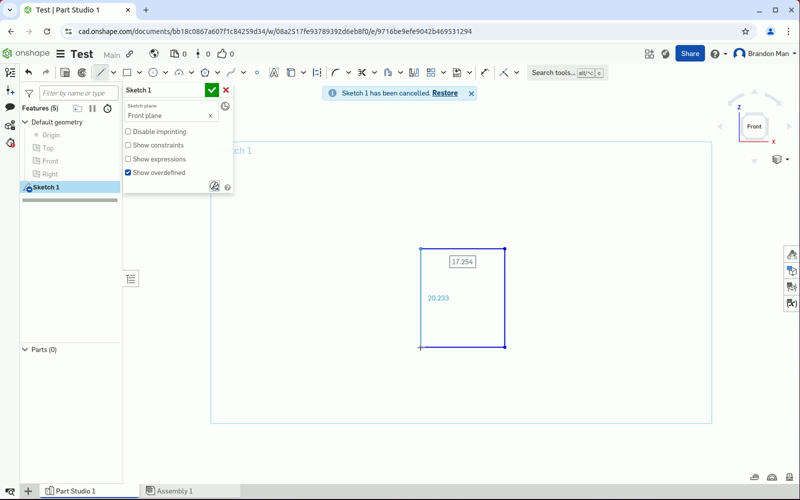
click(420, 347)
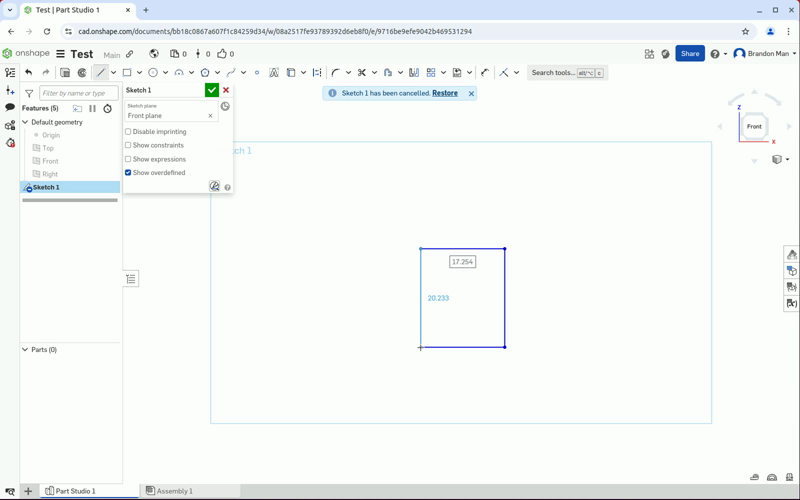
key(esc)
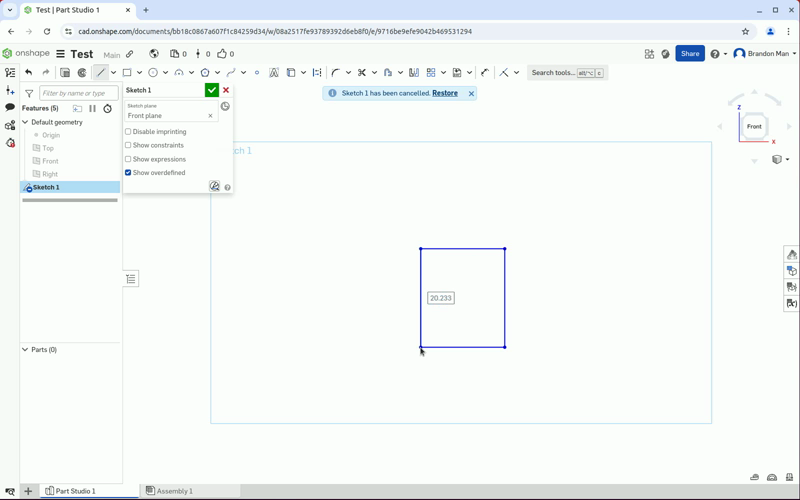
mouse_move(482, 268)
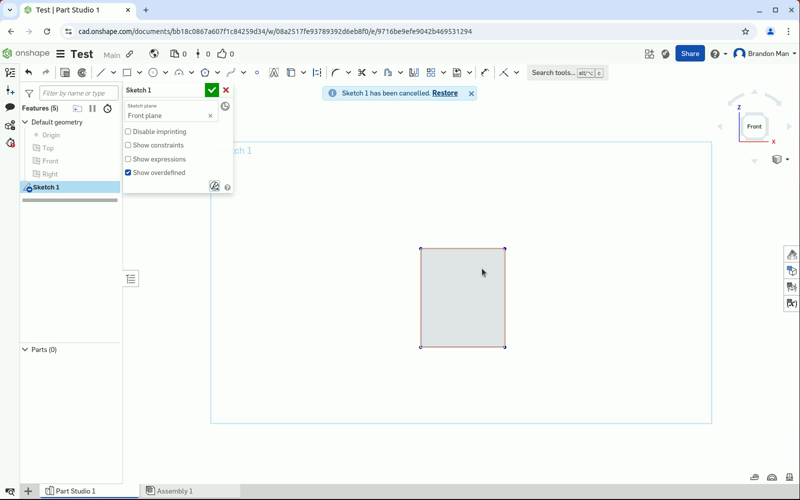
click(482, 268)
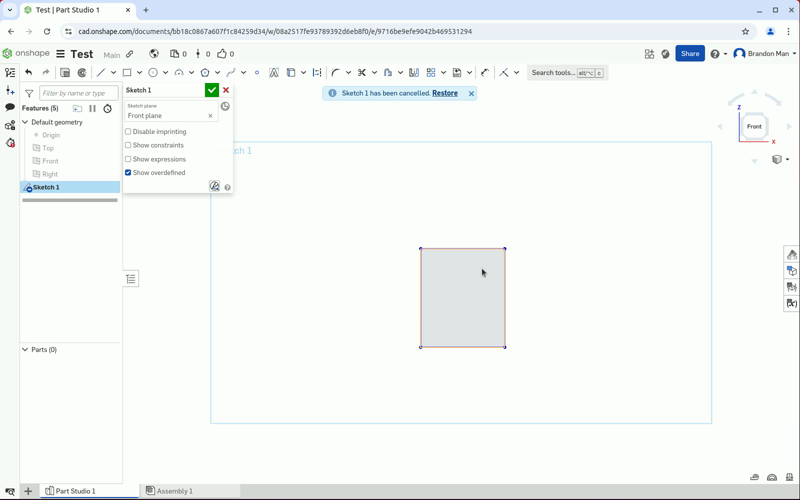
mouse_move(73, 352)
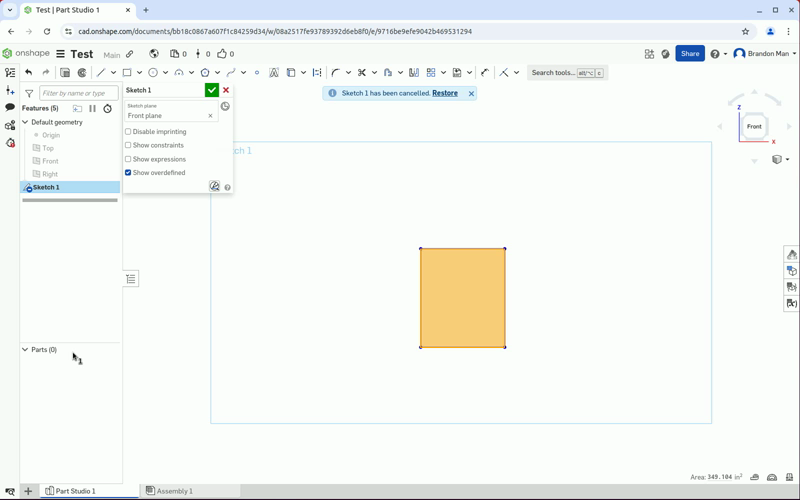
key(shift+y)
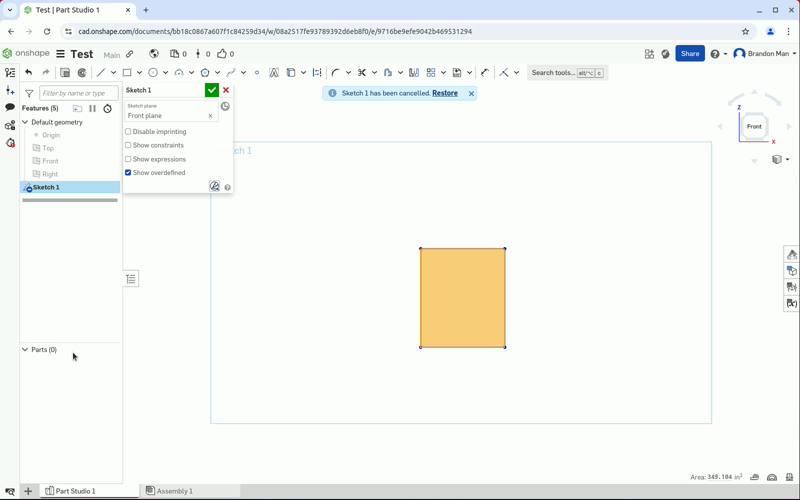
key(shift+e)
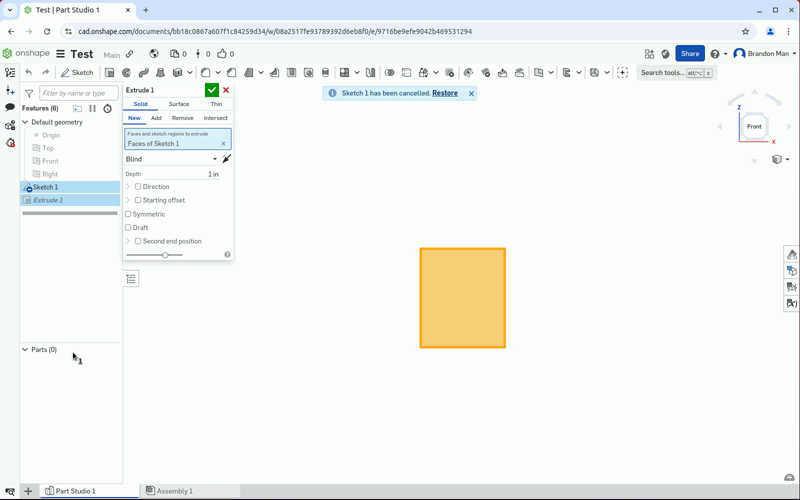
mouse_move(143, 106)
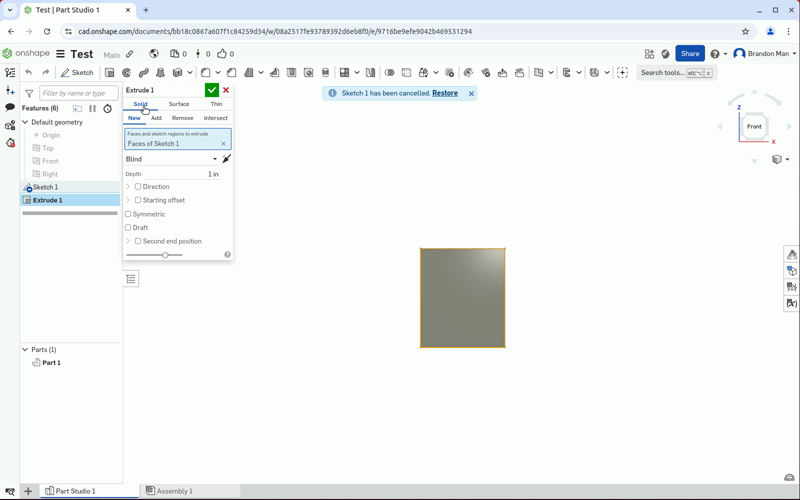
click(143, 106)
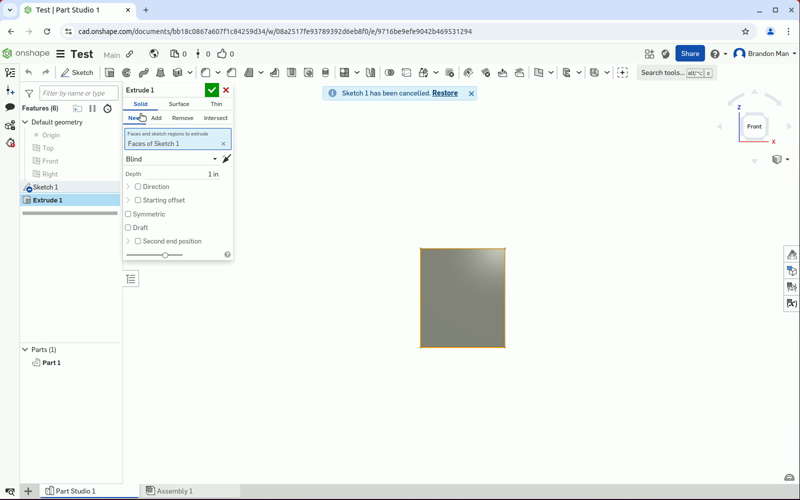
mouse_move(137, 120)
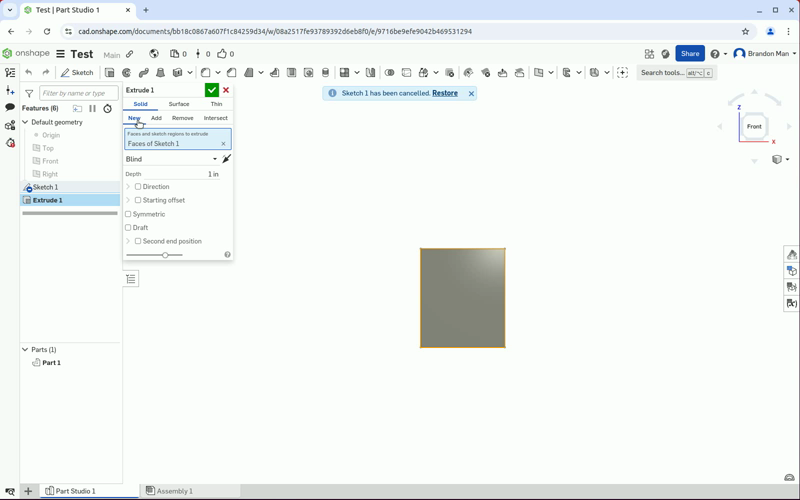
click(137, 120)
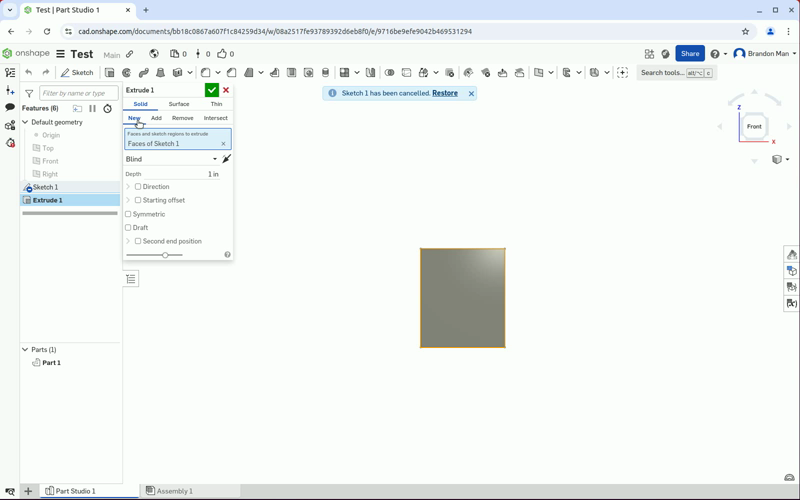
key(tab, 4)
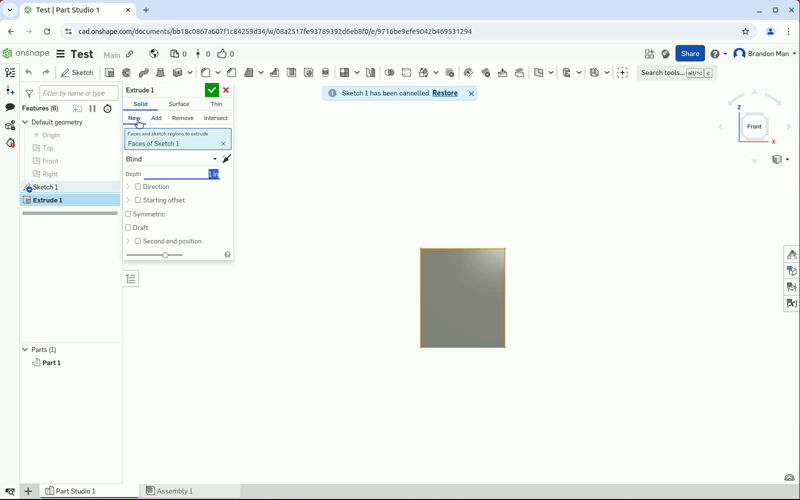
text(1.204)
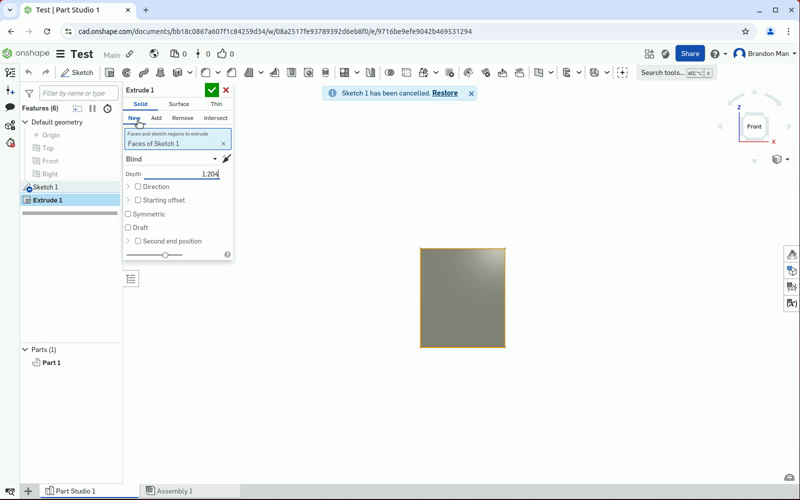
key(enter)
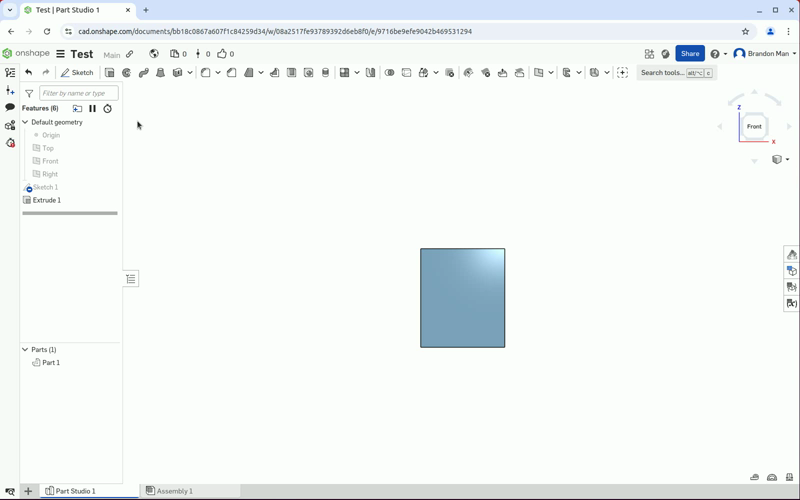
key(shift+h)
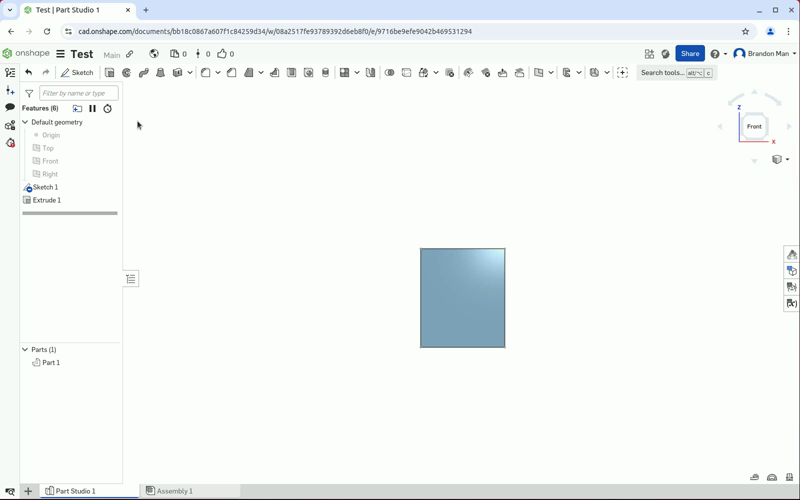
key(shift+h)
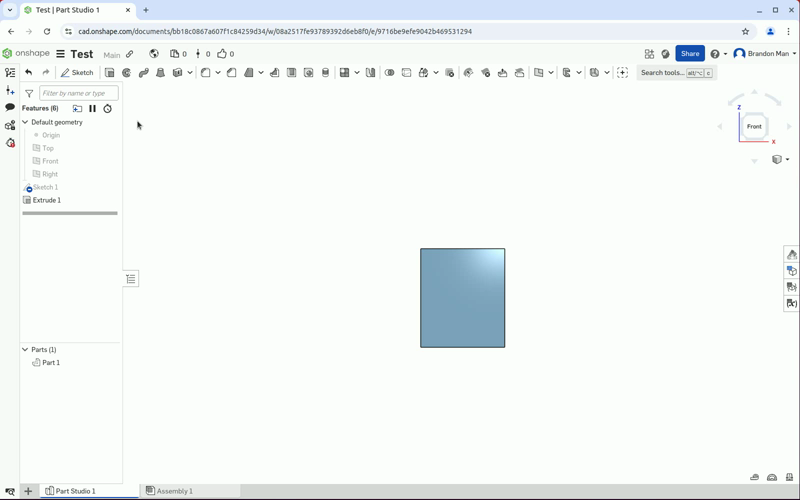
mouse_move(73, 189)
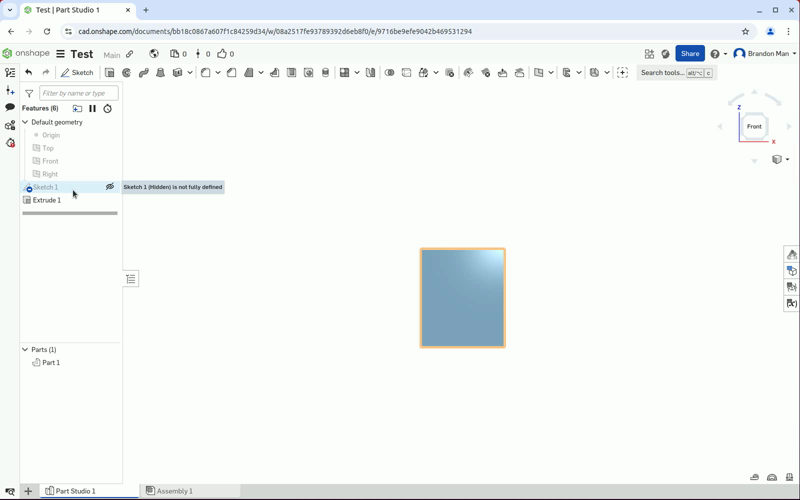
click(73, 189)
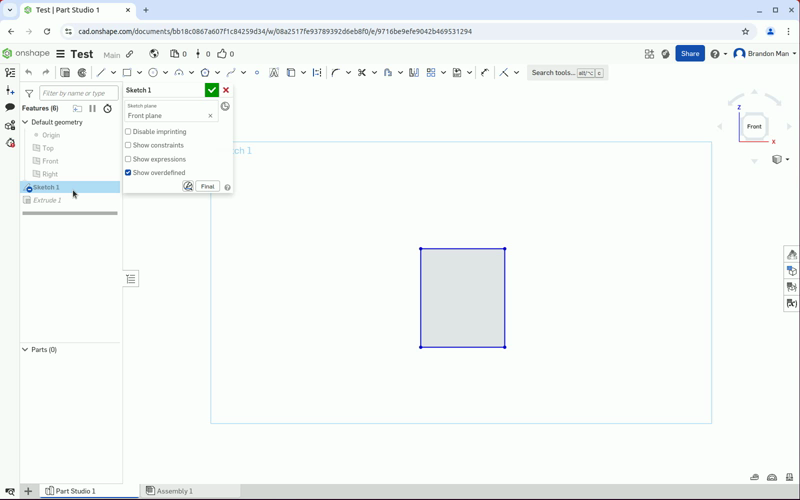
mouse_move(229, 92)
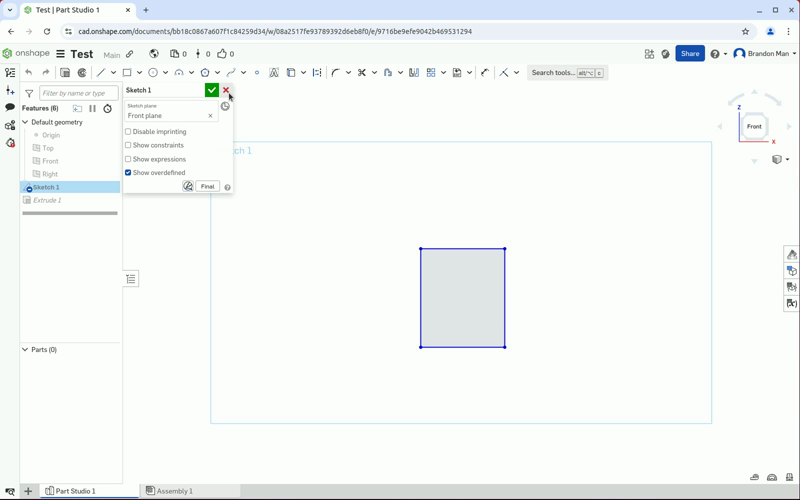
click(229, 92)
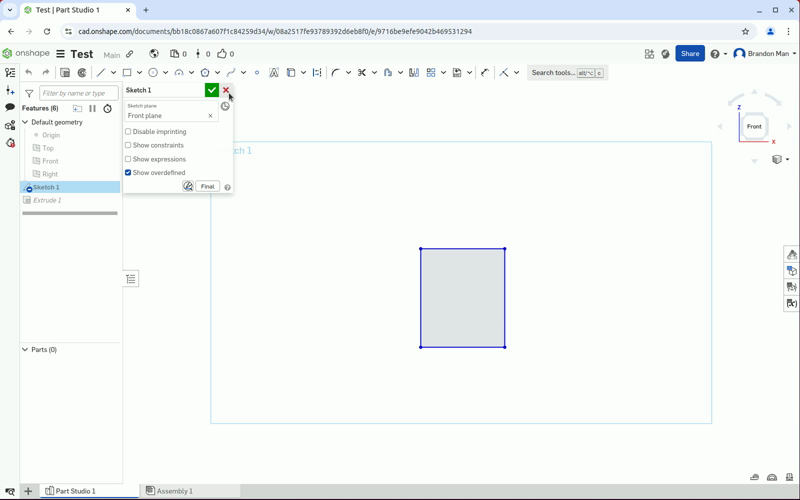
key(shift+s)
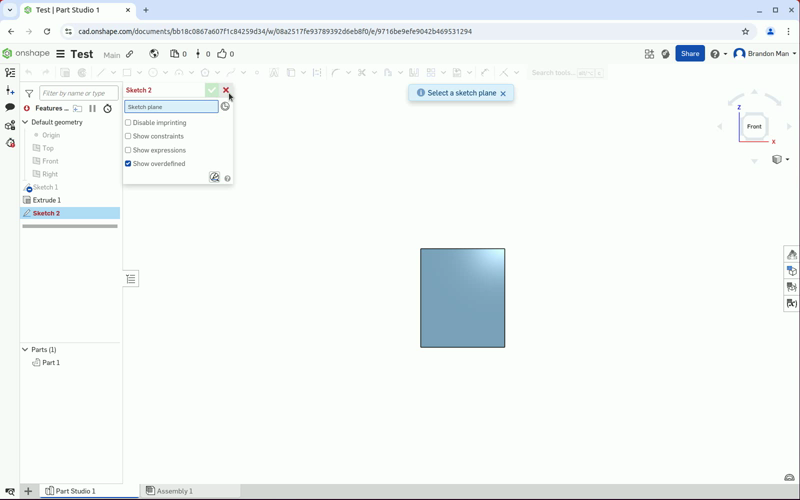
mouse_move(73, 163)
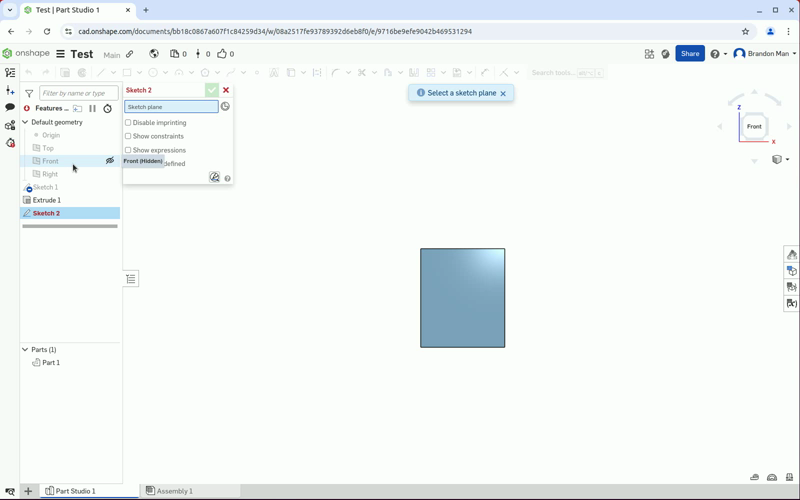
click(73, 163)
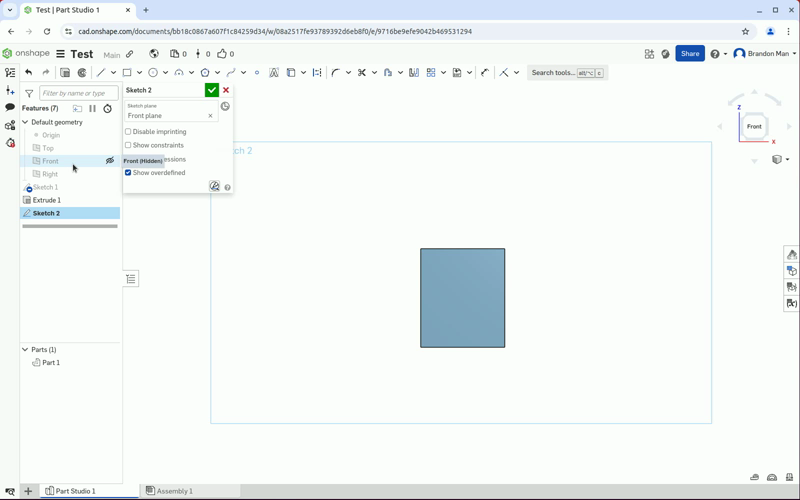
mouse_move(73, 352)
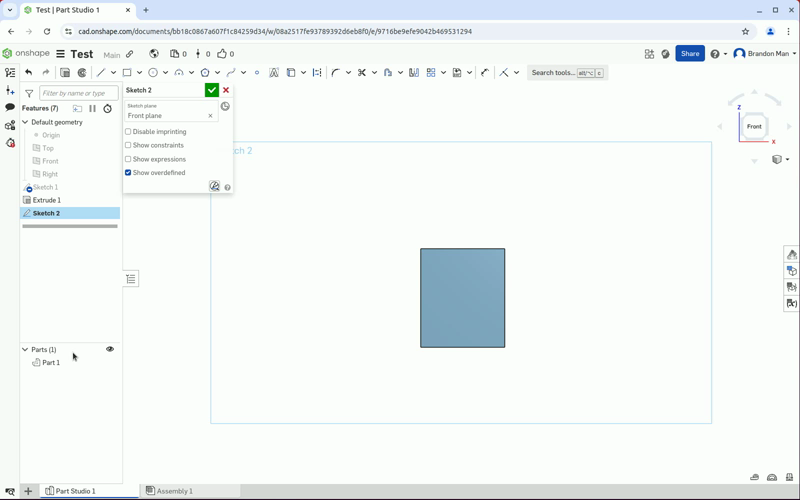
key(y)
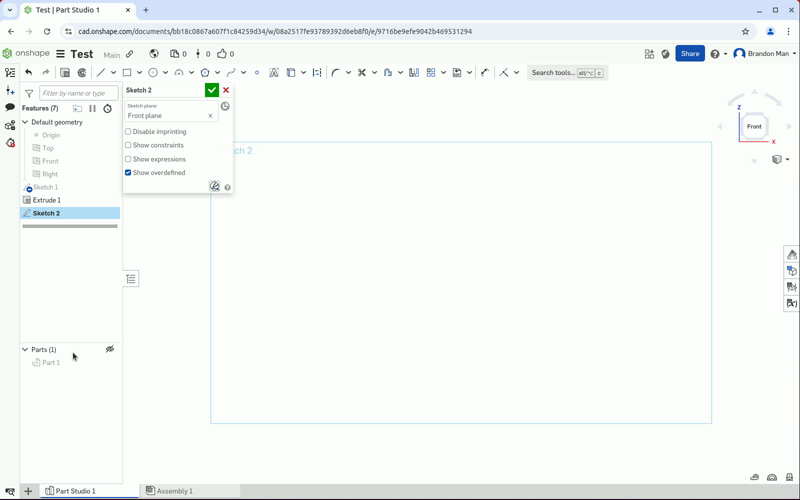
key(l)
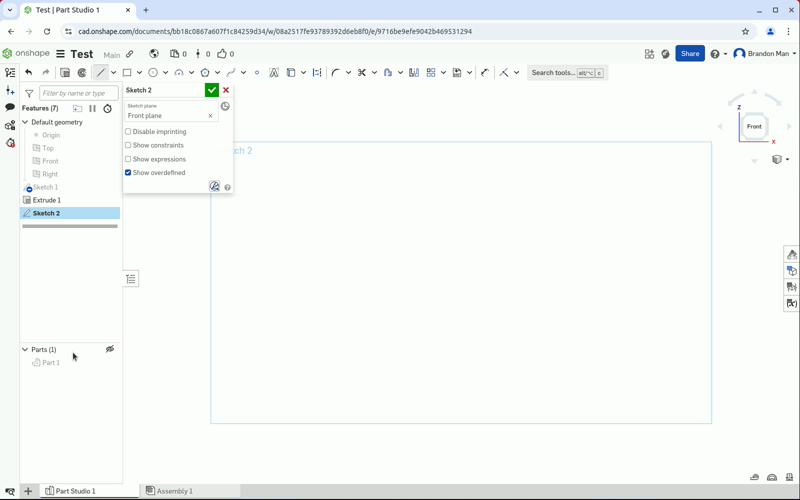
key_down(shift)
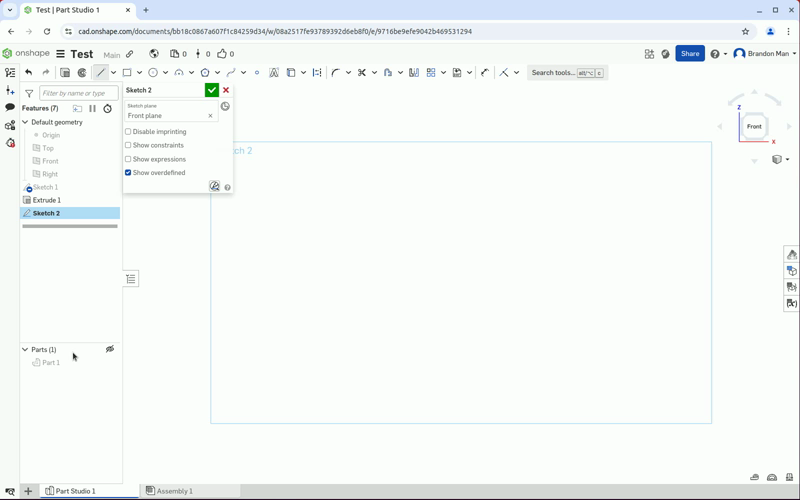
mouse_move(420, 251)
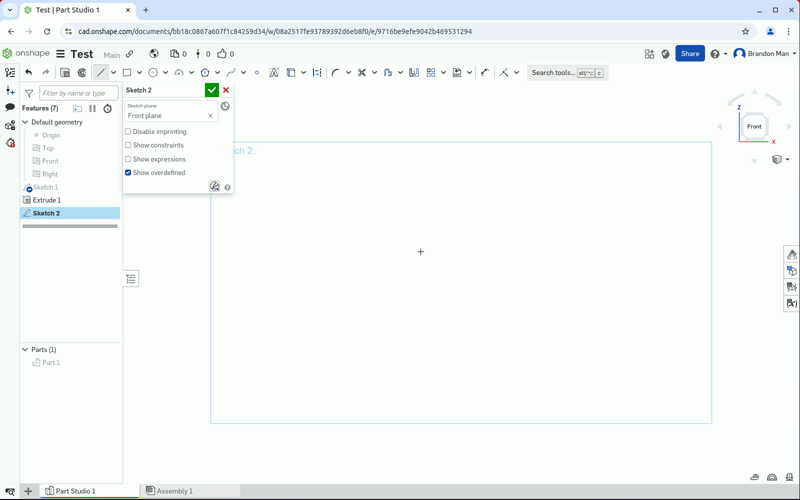
click(420, 251)
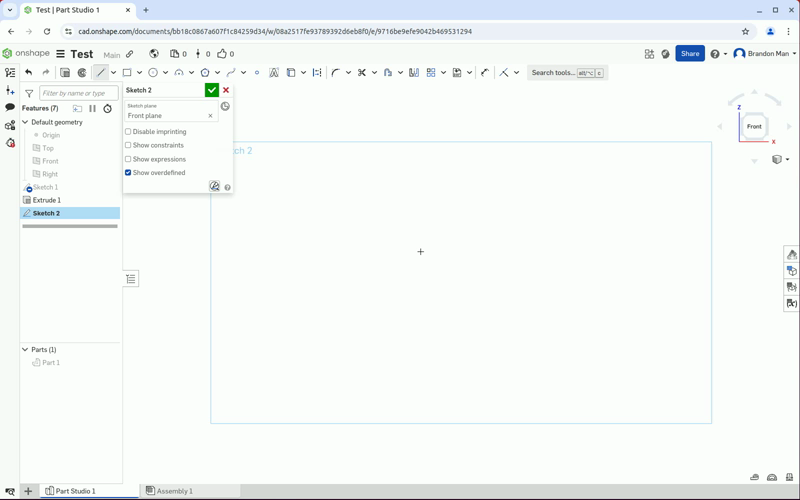
key_up(shift)
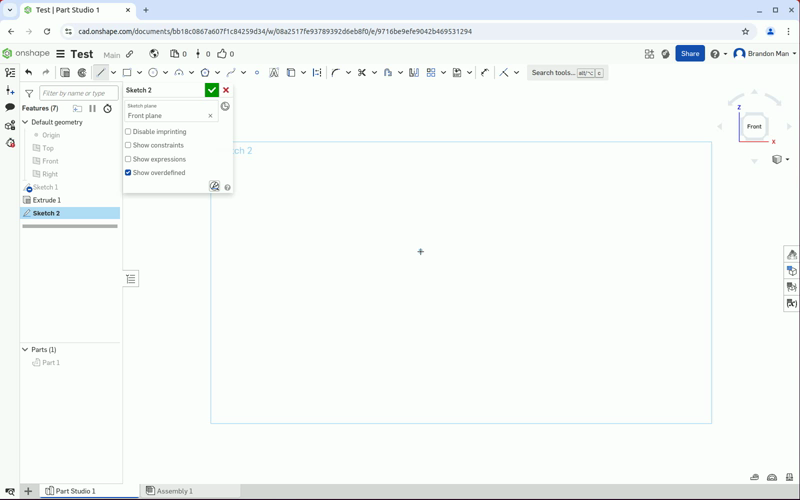
key_down(shift)
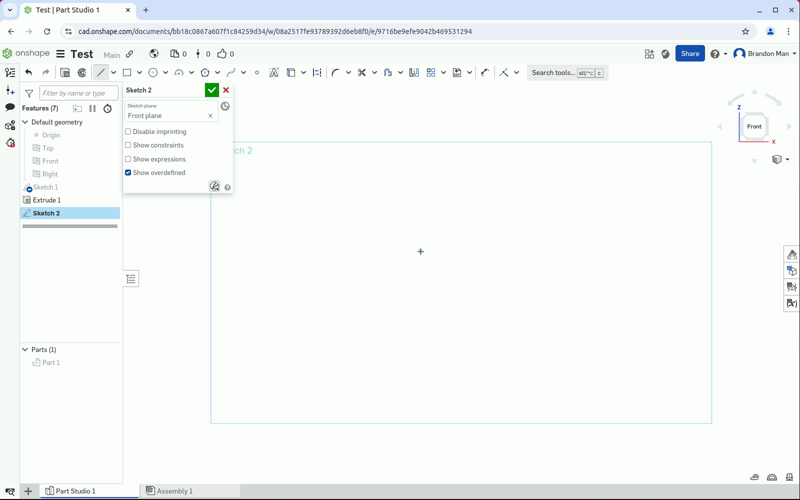
mouse_move(505, 251)
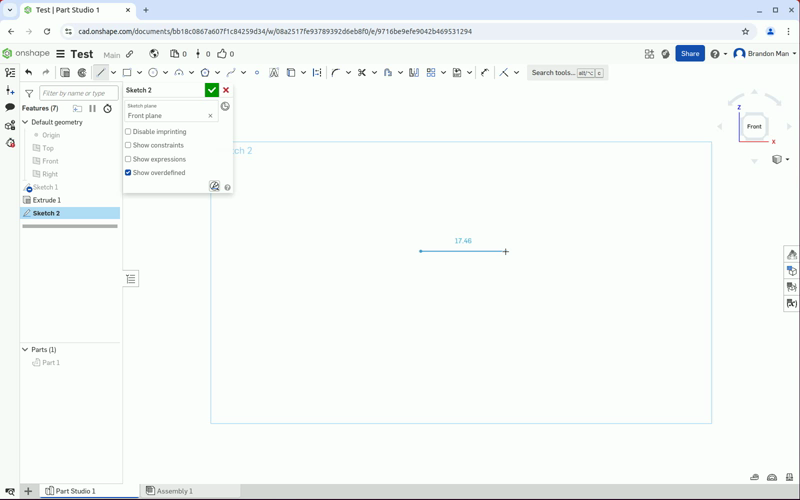
click(505, 251)
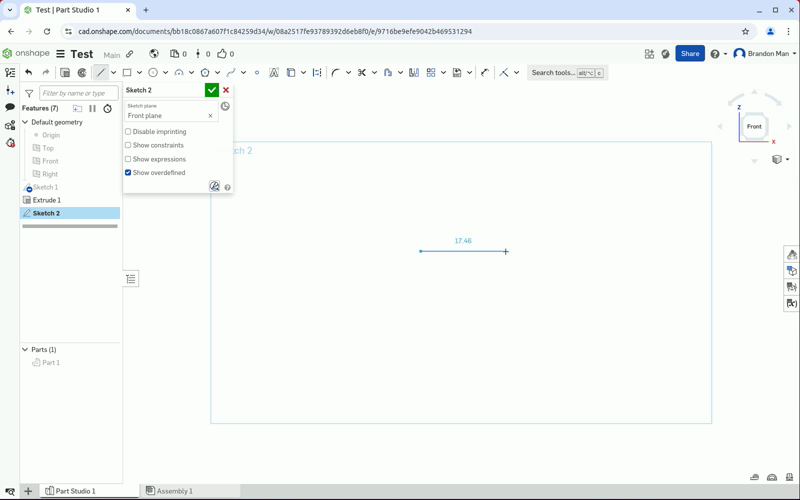
key_up(shift)
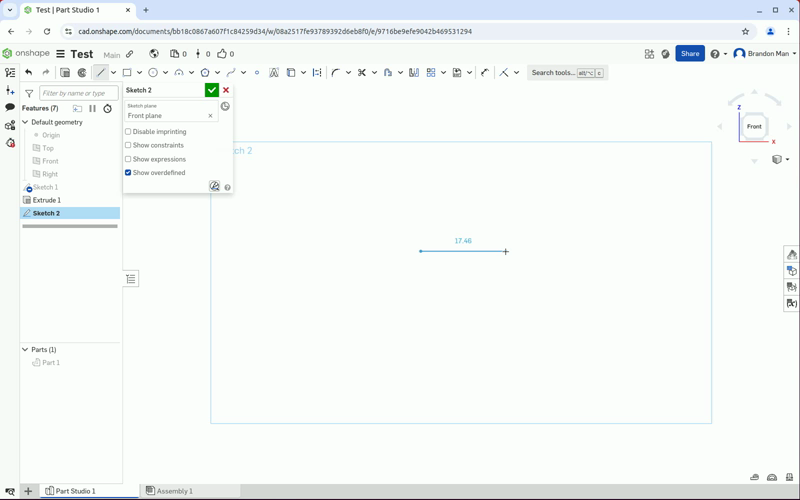
key_down(shift)
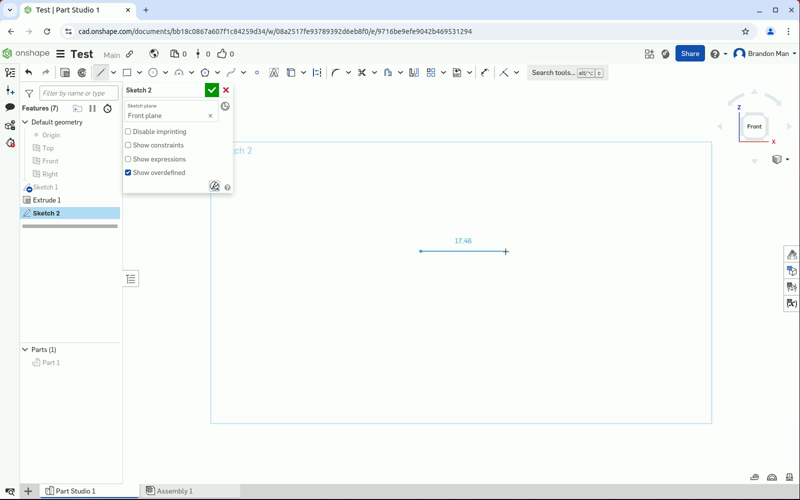
mouse_move(535, 251)
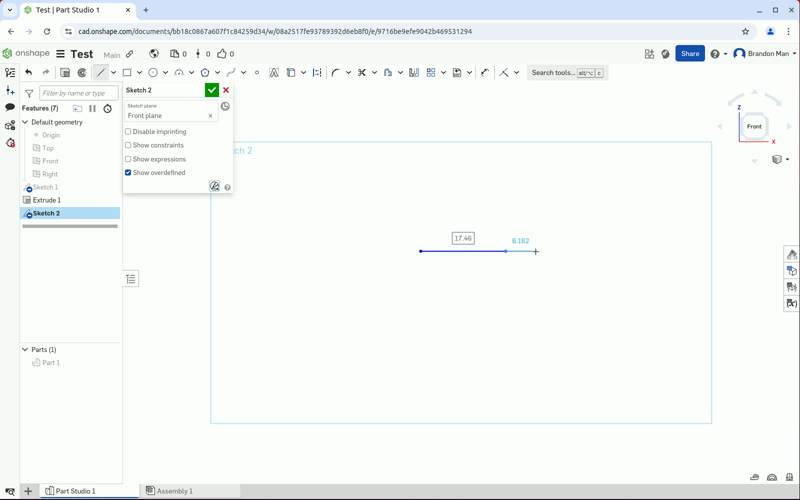
mouse_move(505, 248)
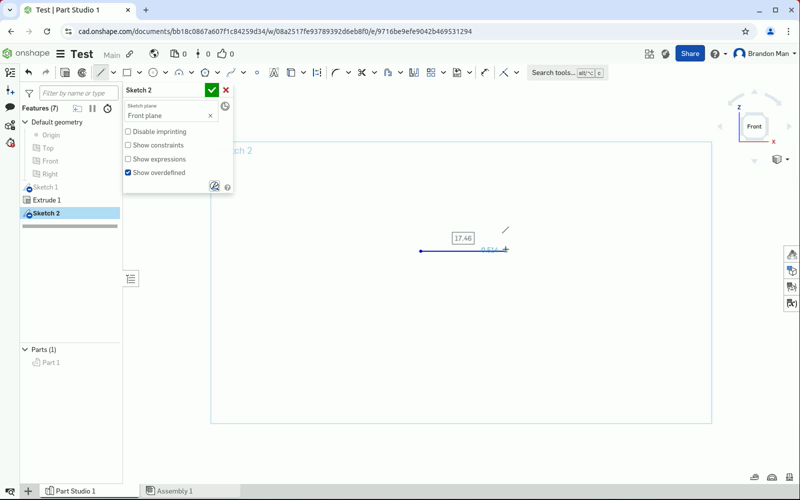
scroll(6)
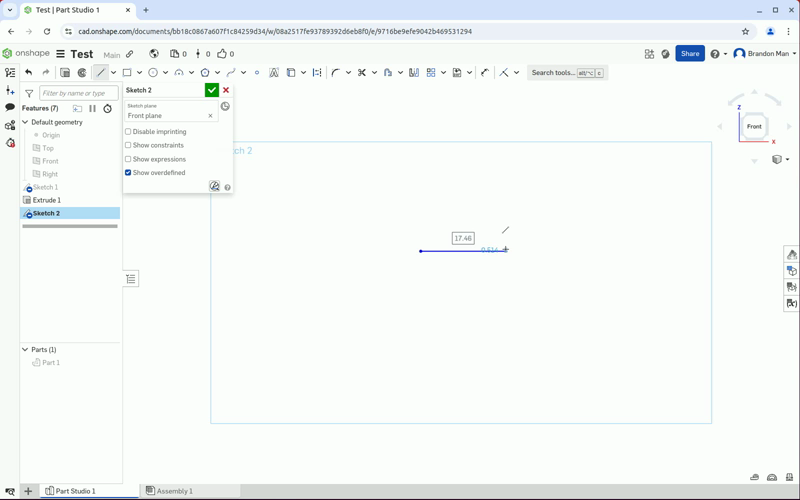
scroll(6)
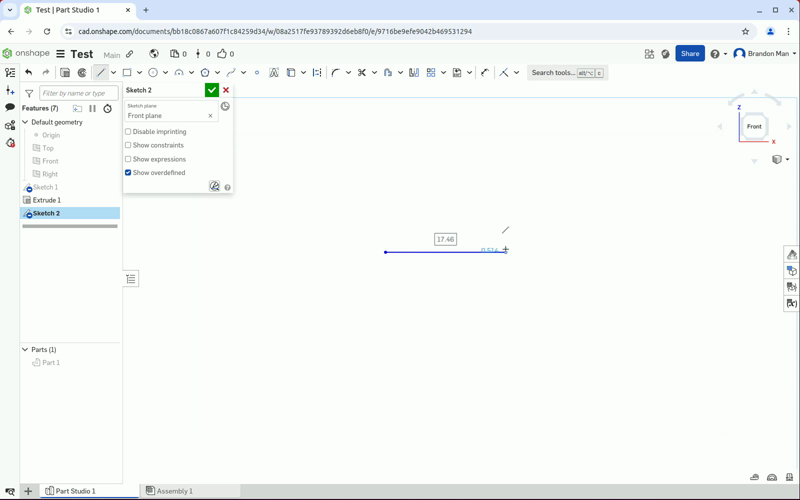
scroll(6)
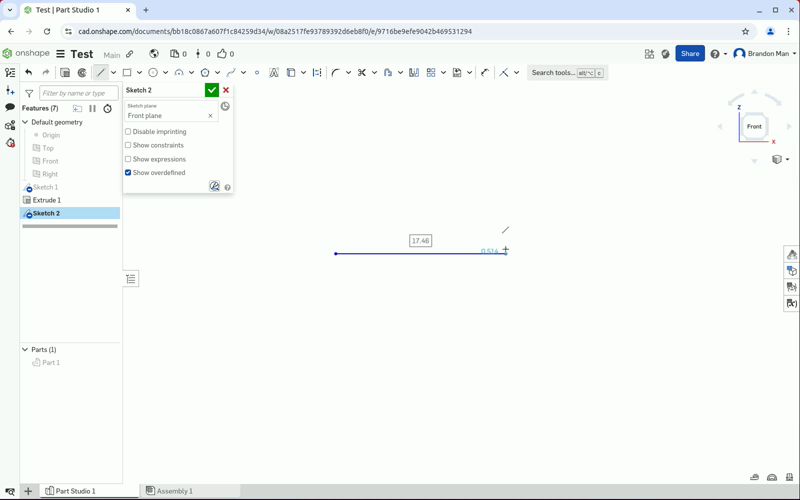
scroll(6)
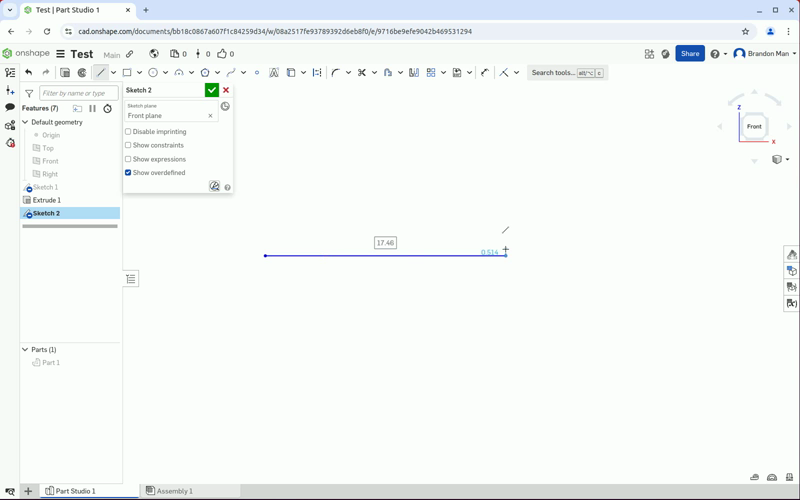
scroll(6)
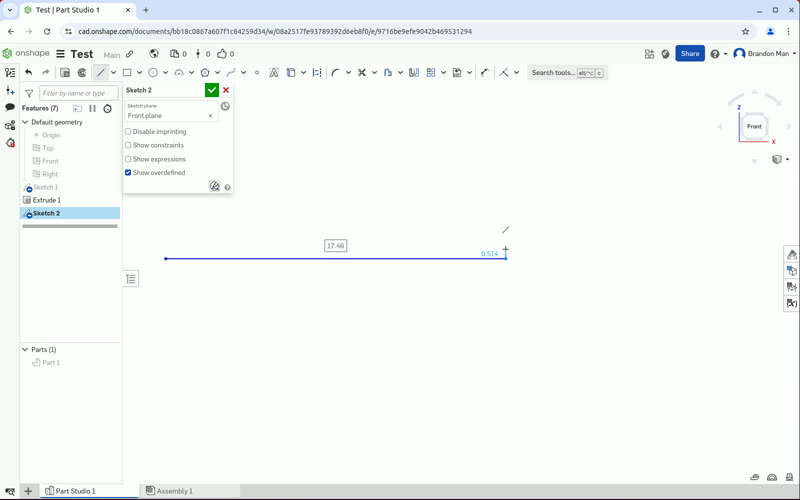
scroll(6)
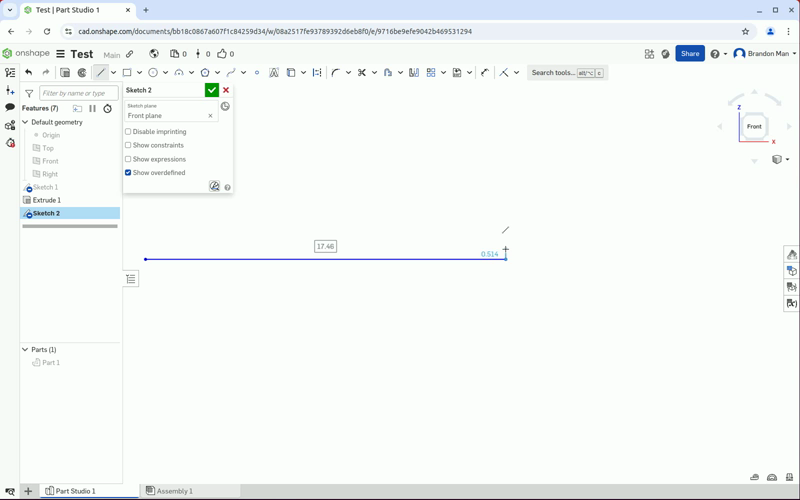
scroll(6)
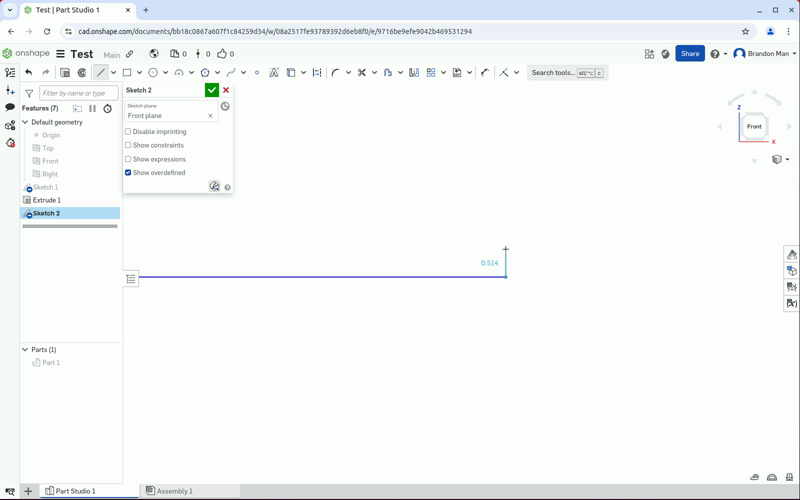
click(505, 248)
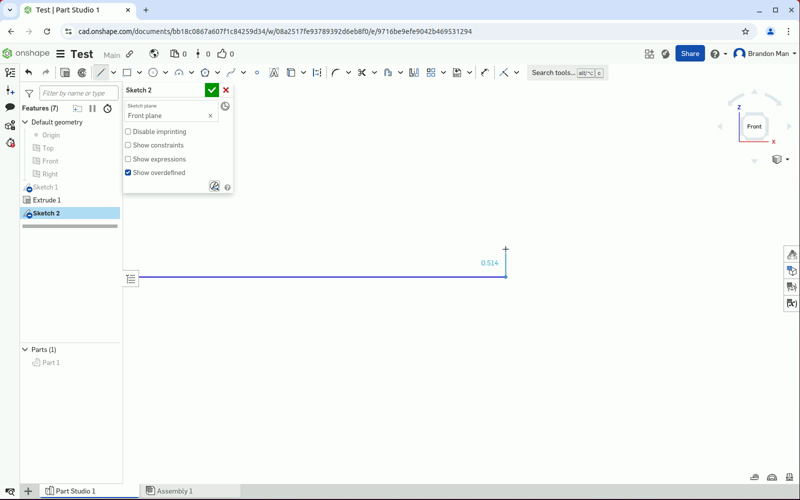
scroll(-6)
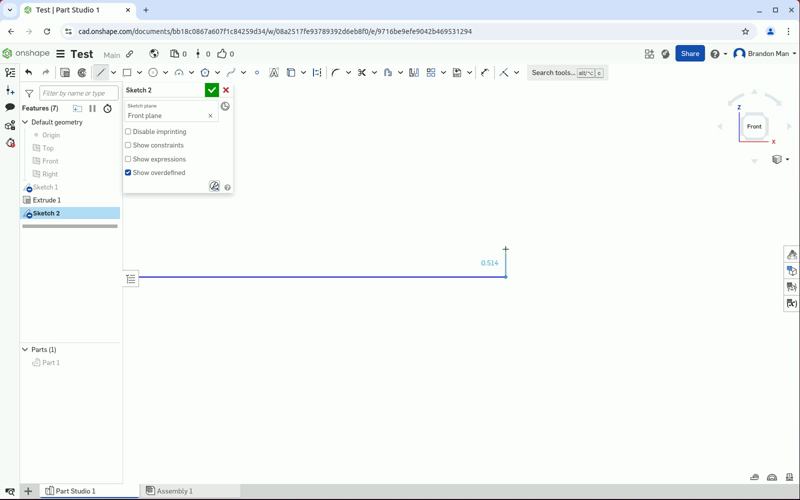
scroll(-6)
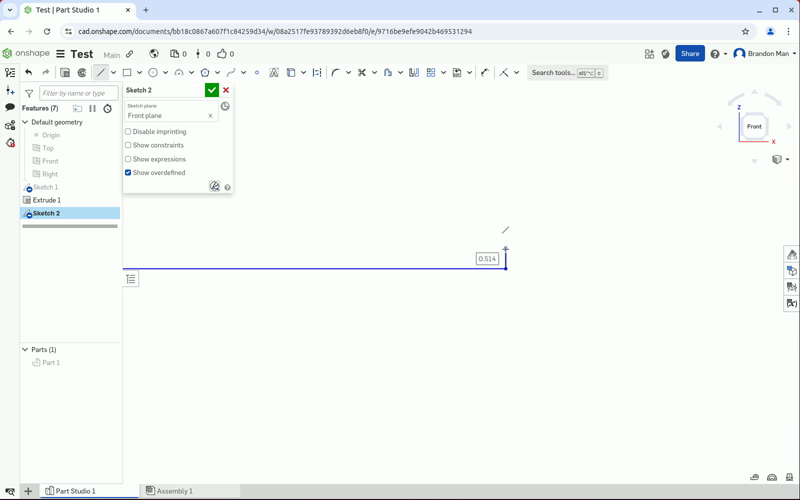
scroll(-6)
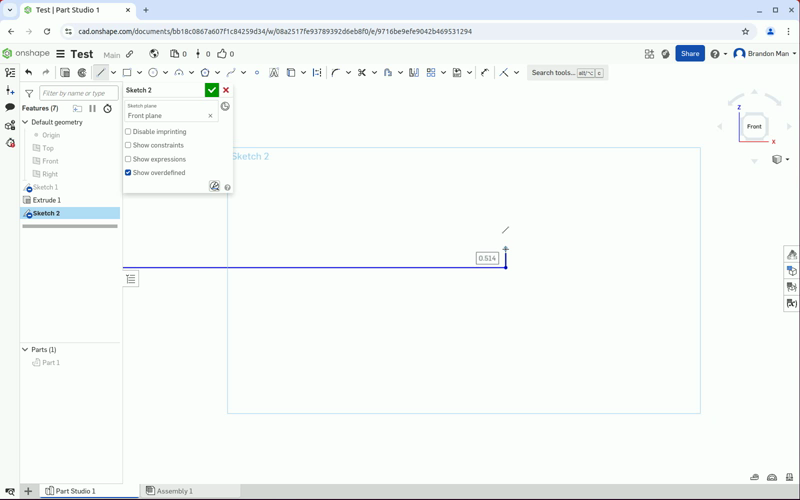
scroll(-6)
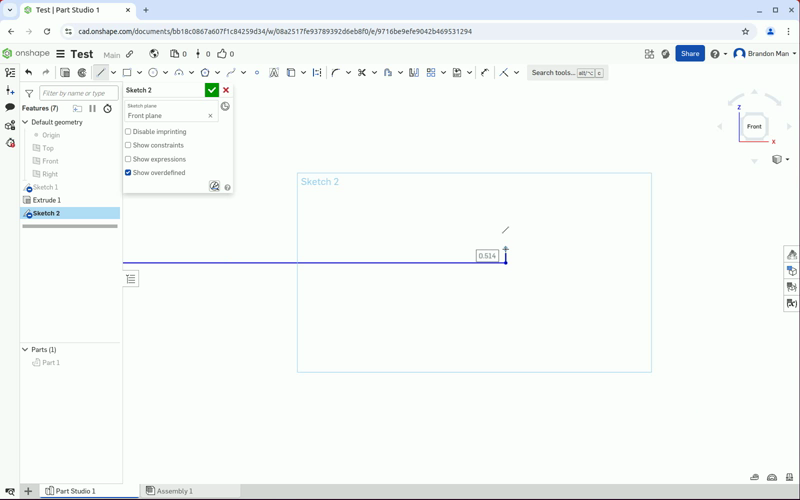
scroll(-6)
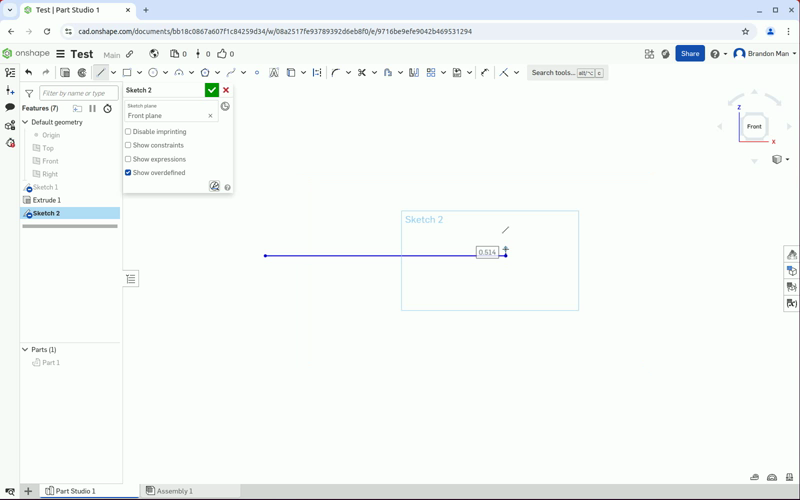
scroll(-6)
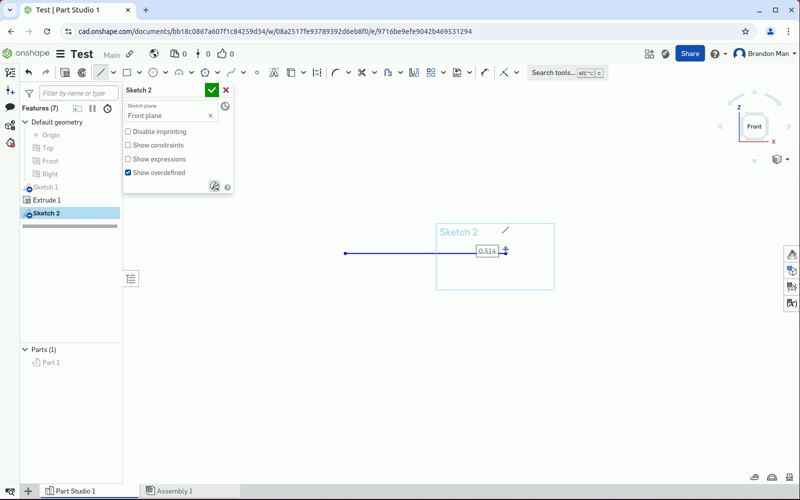
scroll(-6)
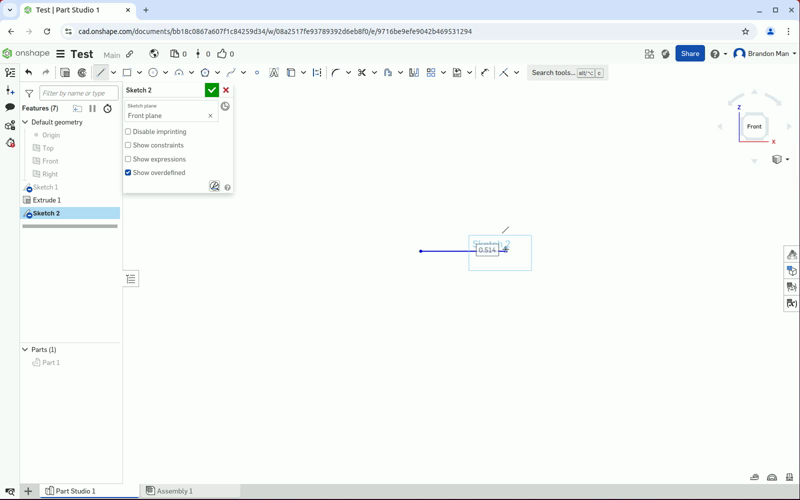
key_up(shift)
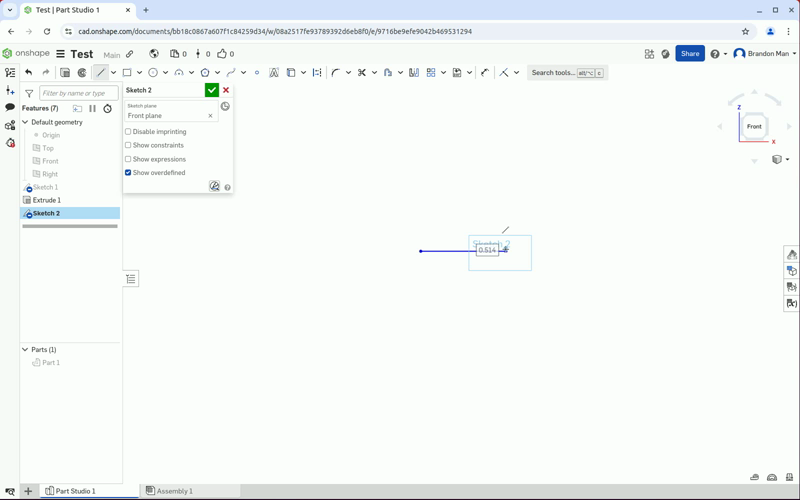
key_down(shift)
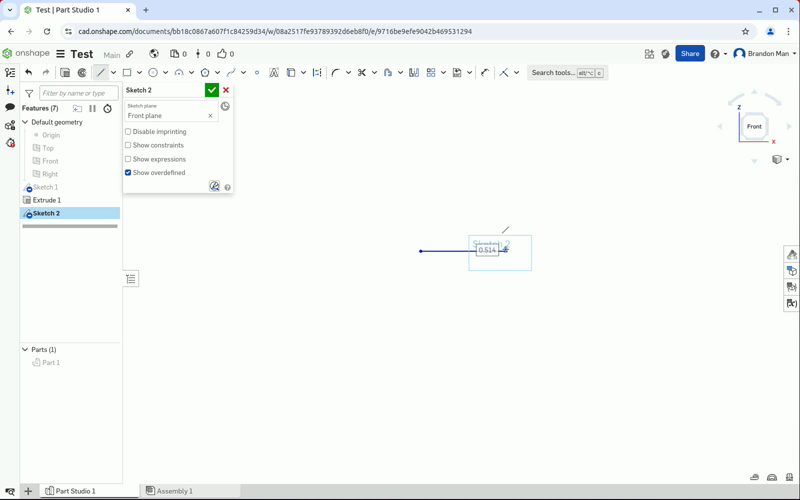
mouse_move(420, 248)
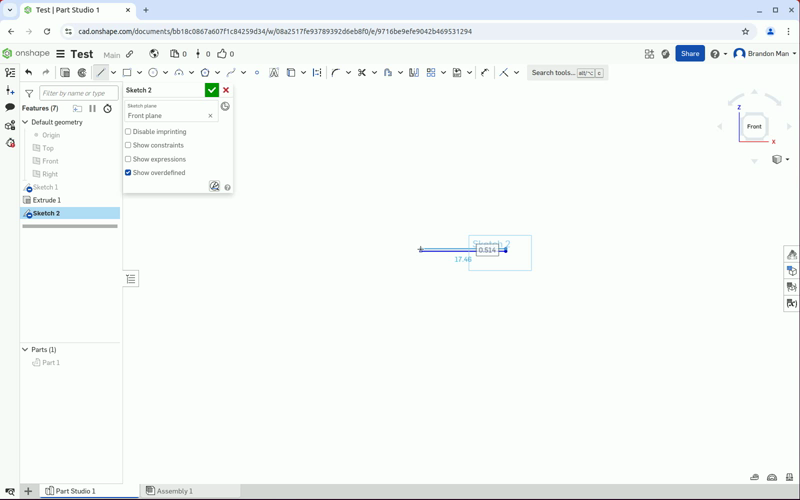
scroll(6)
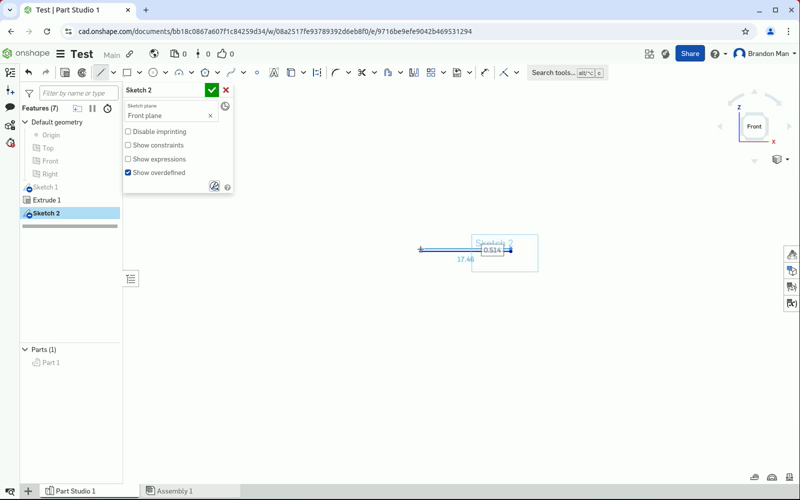
scroll(6)
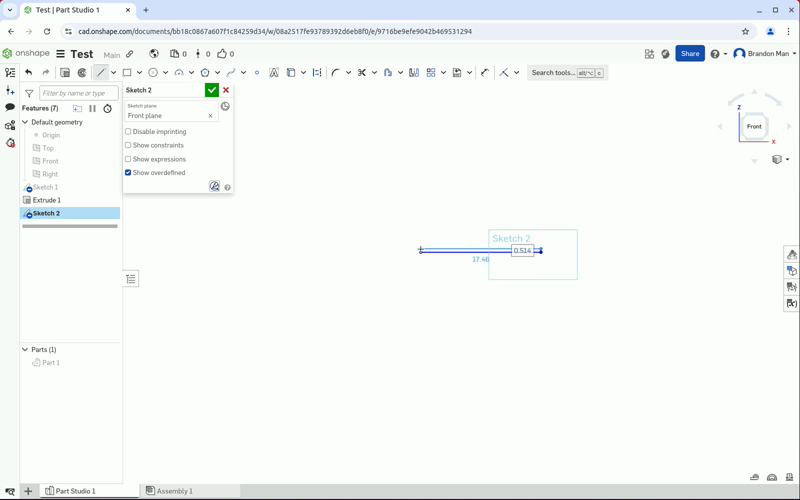
scroll(6)
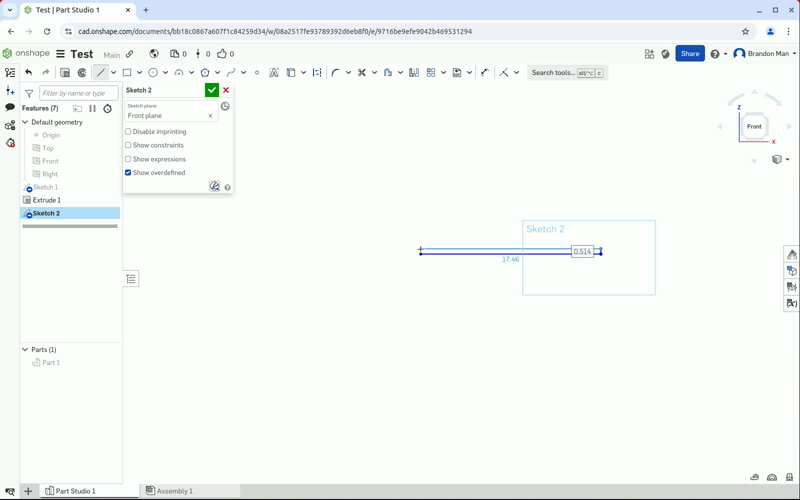
scroll(6)
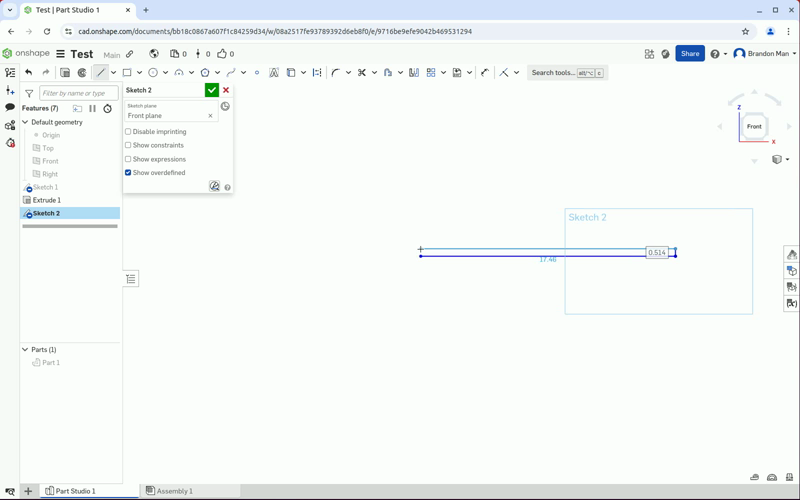
scroll(6)
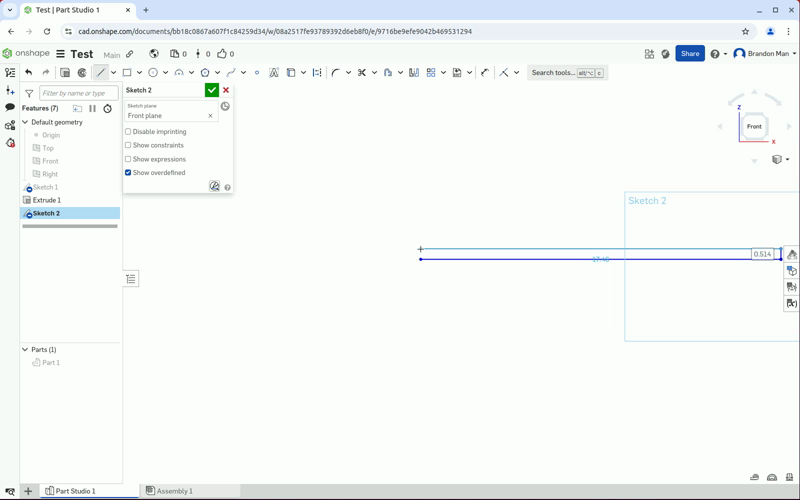
scroll(6)
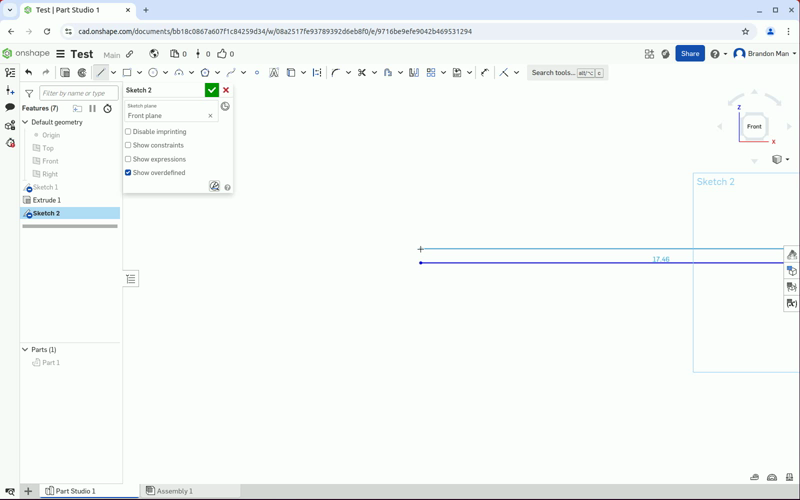
scroll(6)
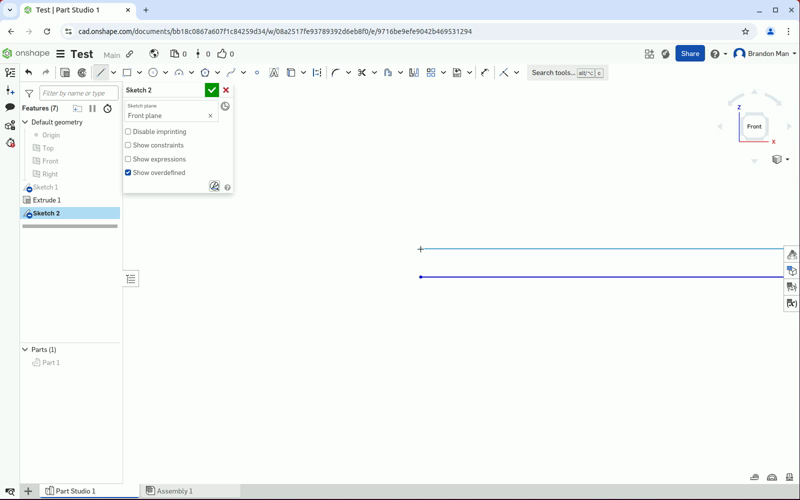
click(420, 248)
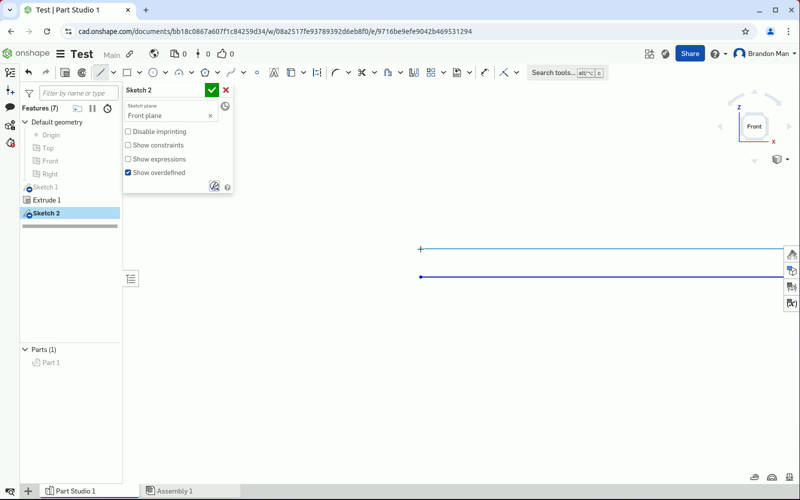
scroll(-6)
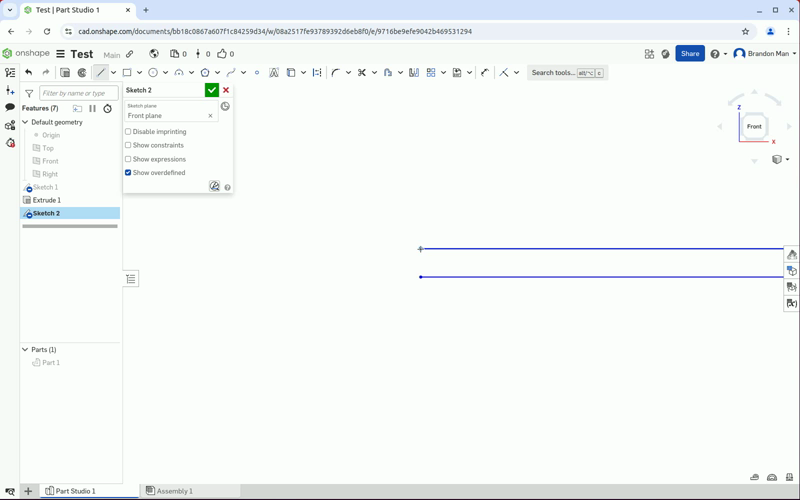
scroll(-6)
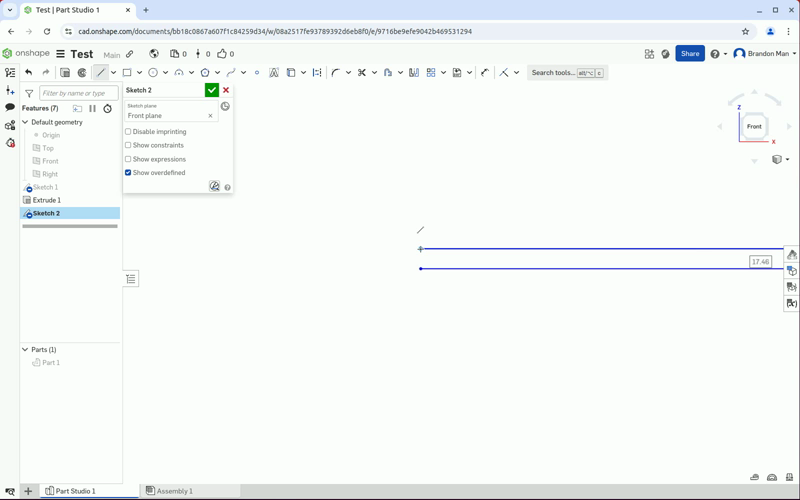
scroll(-6)
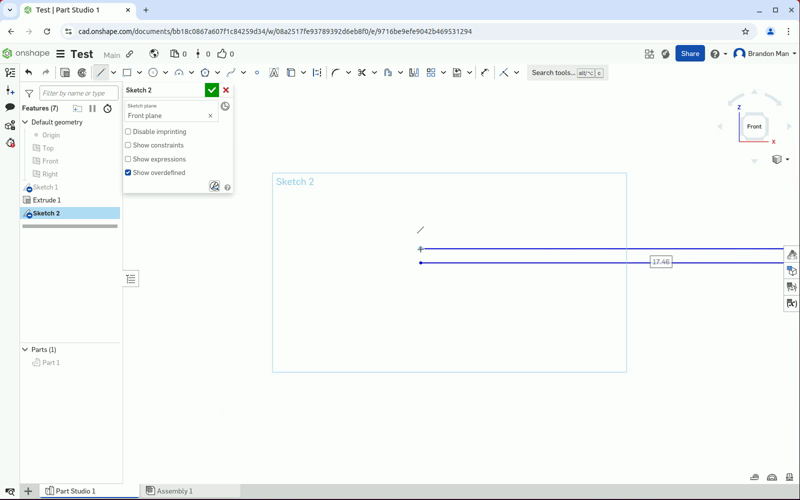
scroll(-6)
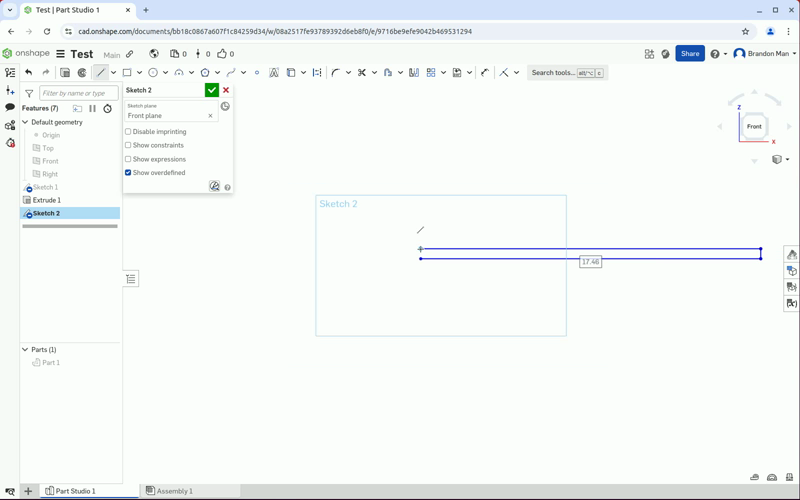
scroll(-6)
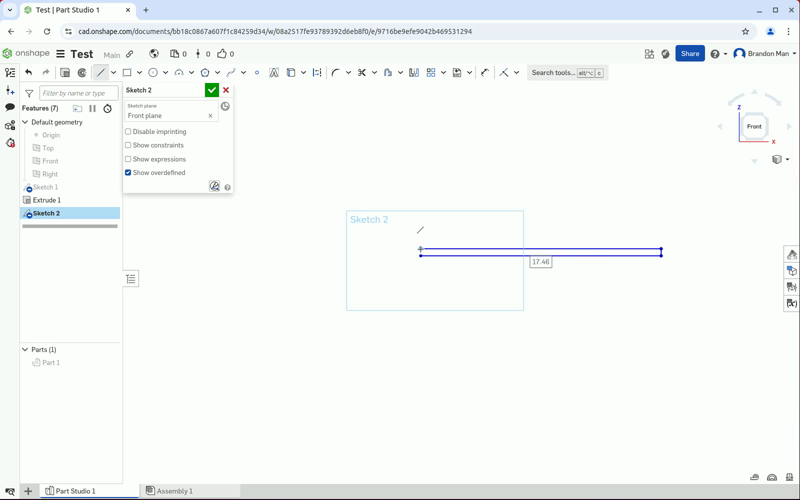
scroll(-6)
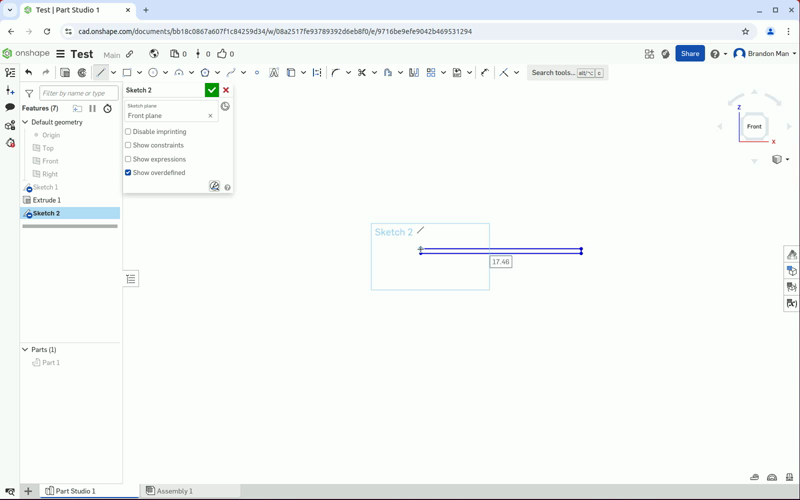
scroll(-6)
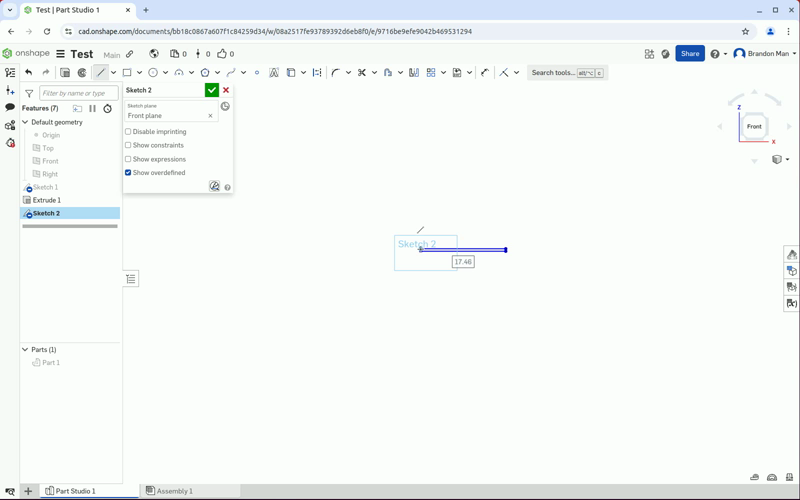
key_up(shift)
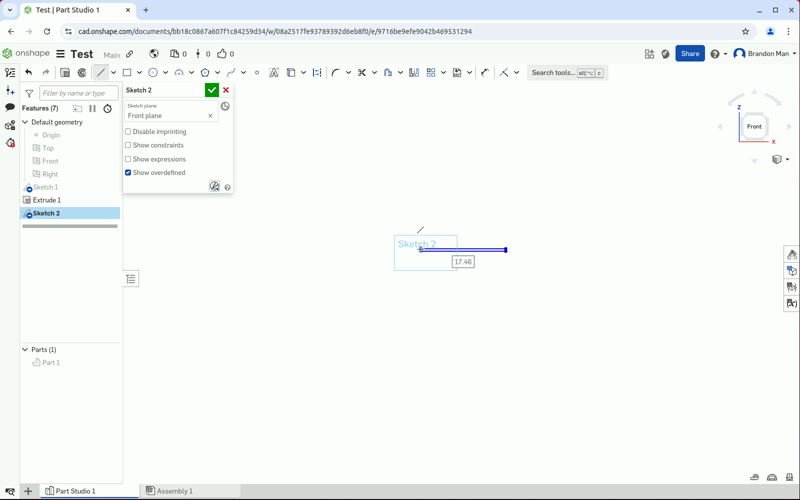
mouse_move(450, 248)
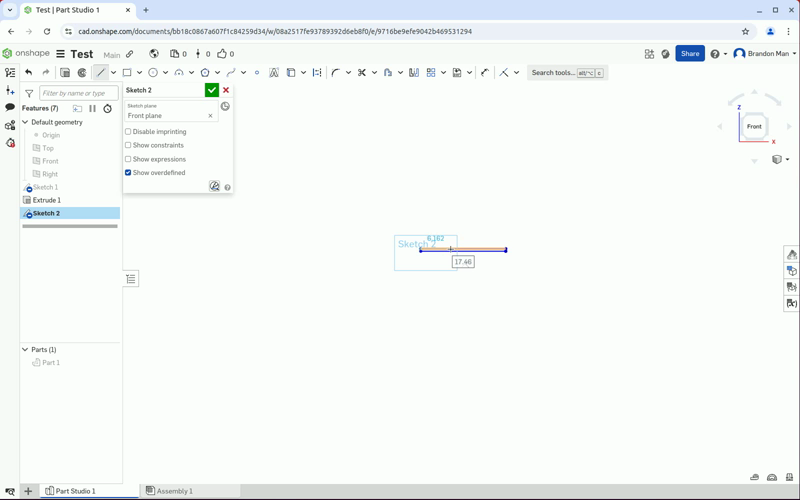
key_down(shift)
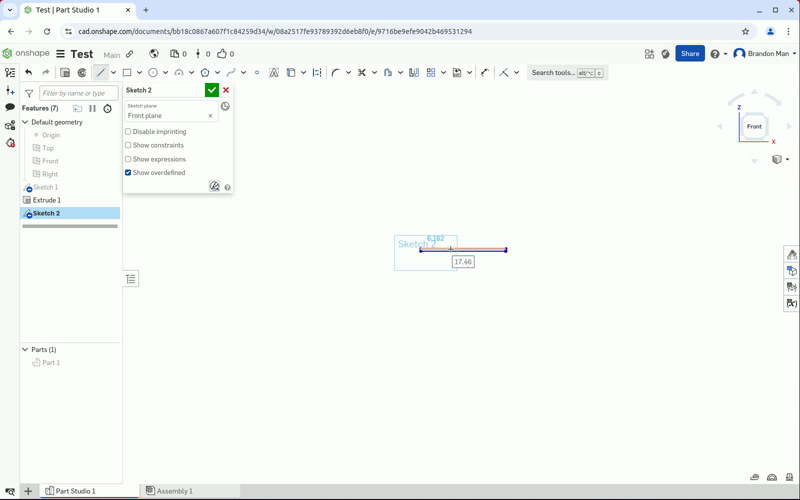
mouse_move(420, 251)
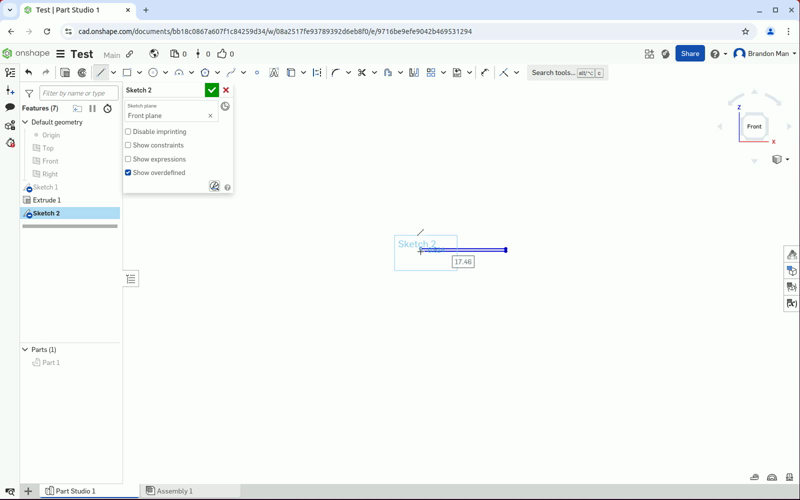
scroll(6)
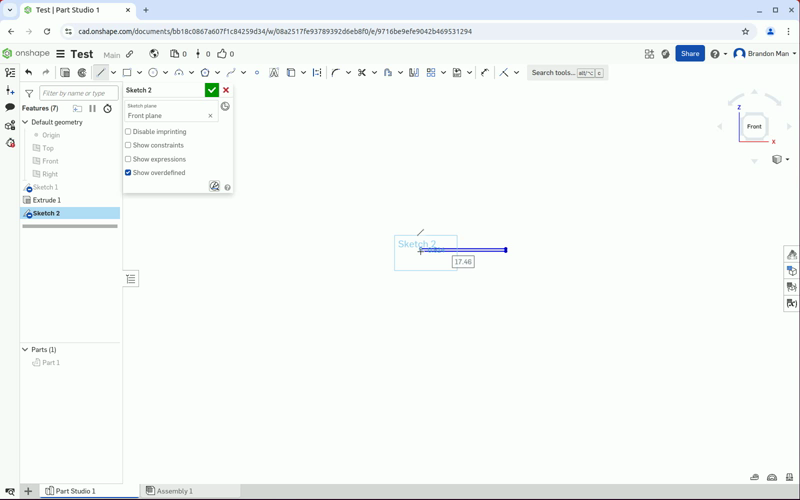
scroll(6)
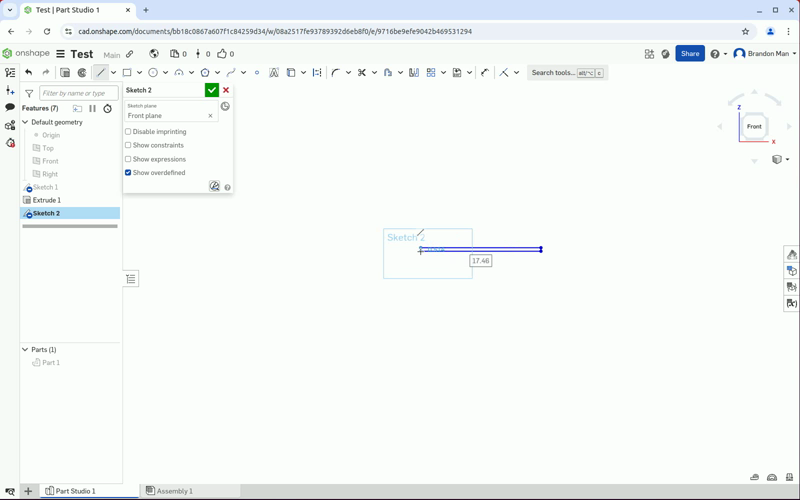
scroll(6)
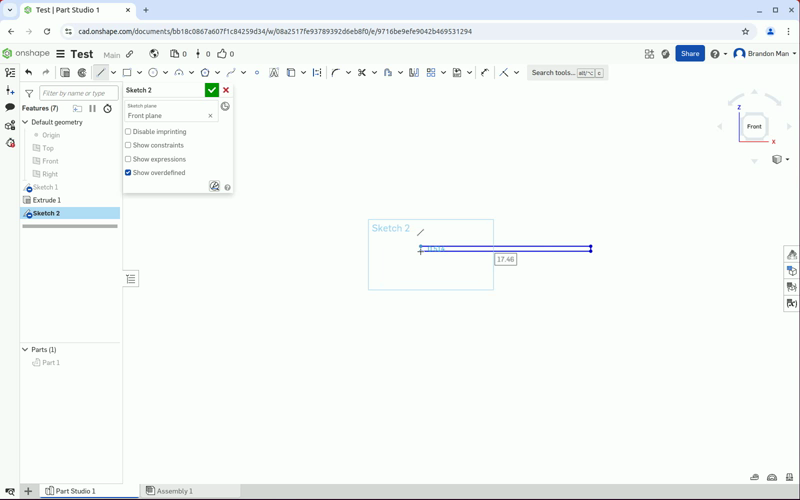
scroll(6)
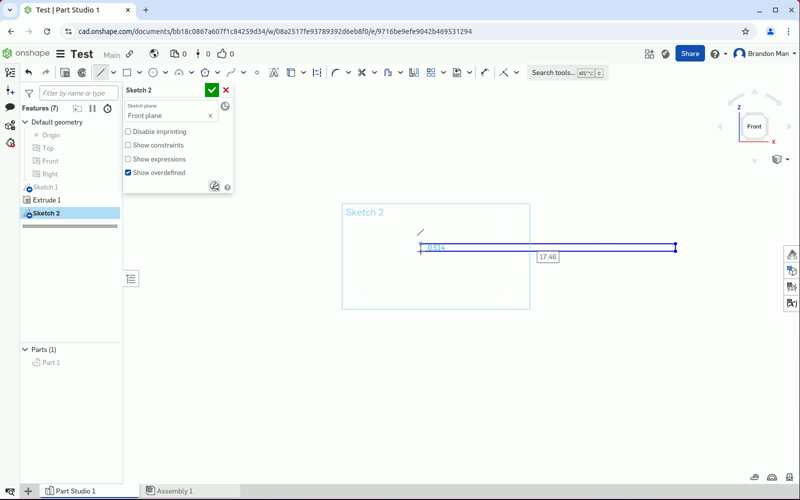
scroll(6)
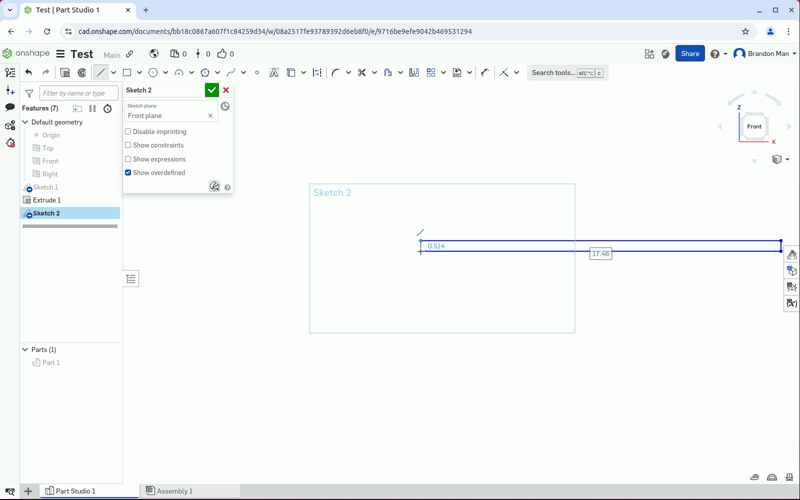
scroll(6)
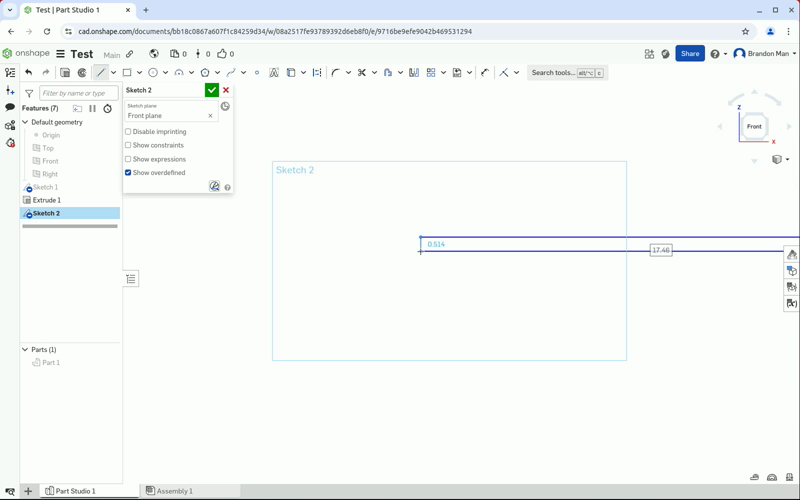
scroll(6)
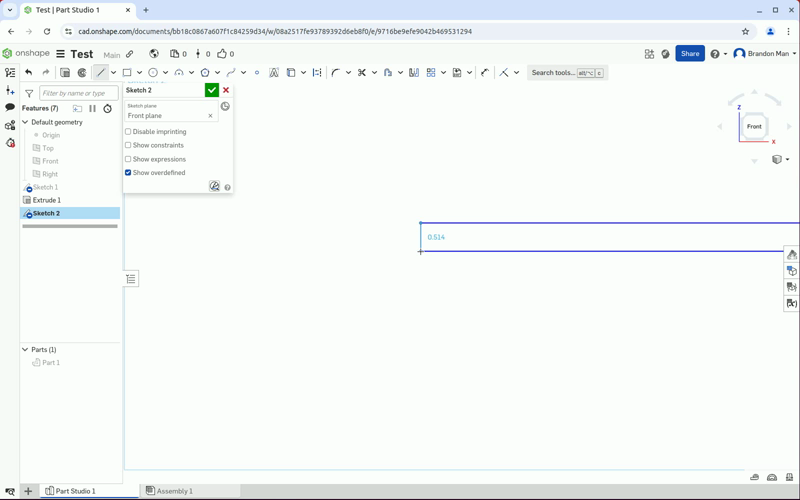
key_up(shift)
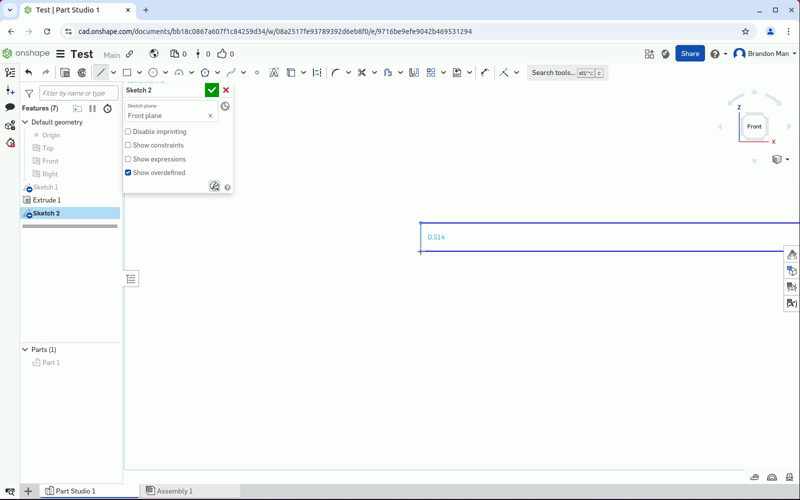
click(420, 251)
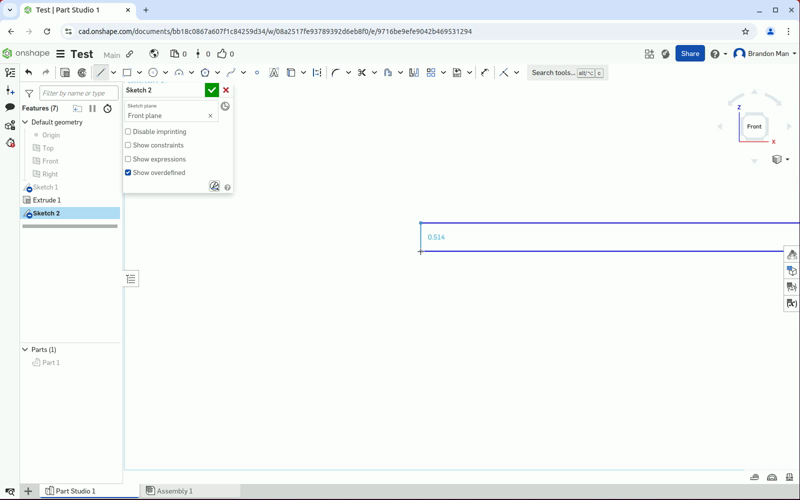
scroll(-6)
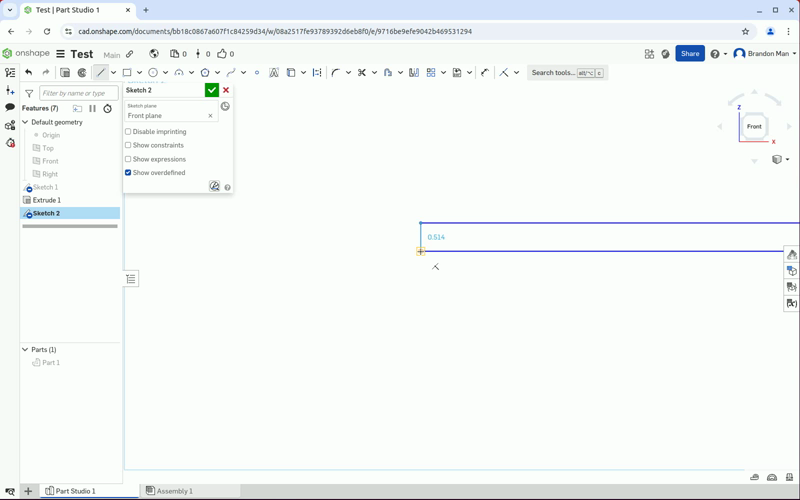
scroll(-6)
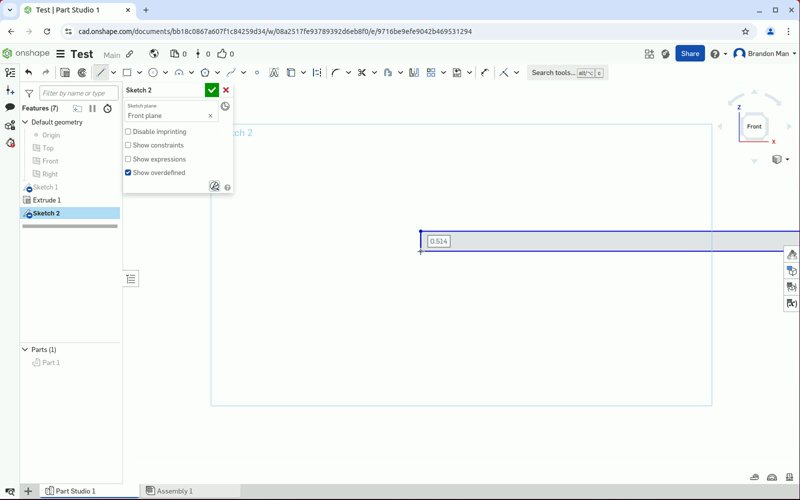
scroll(-6)
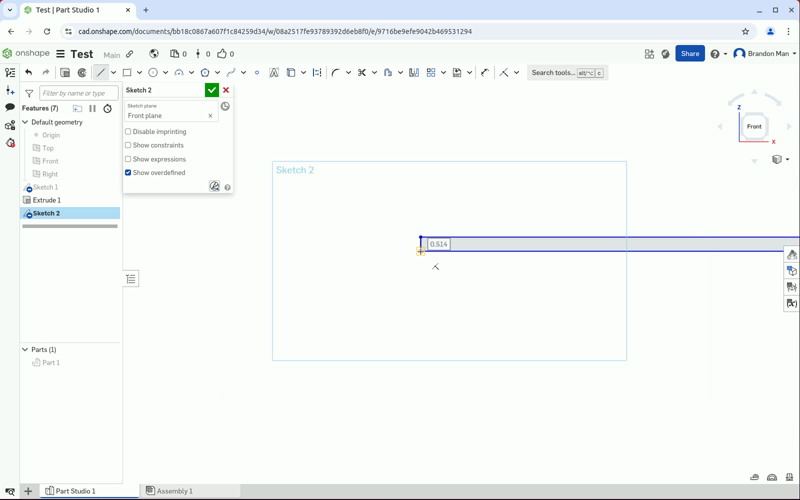
scroll(-6)
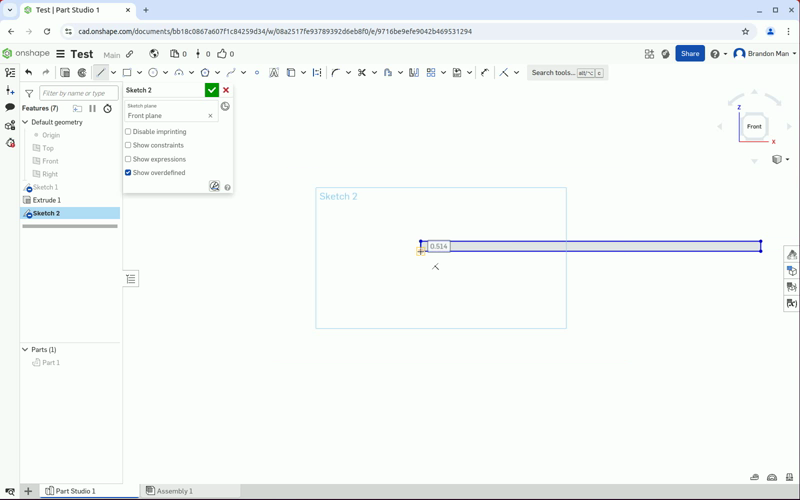
scroll(-6)
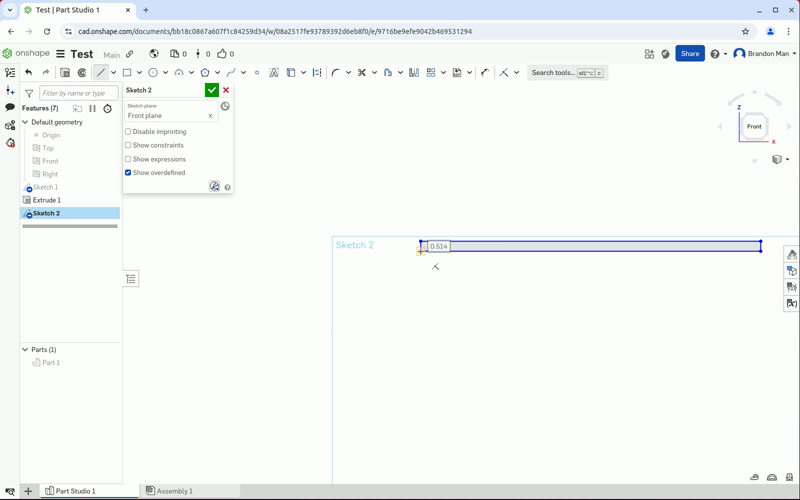
scroll(-6)
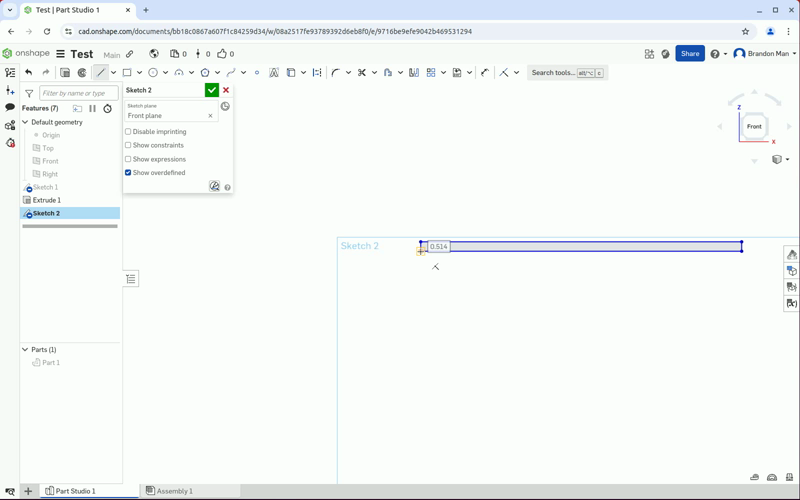
scroll(-6)
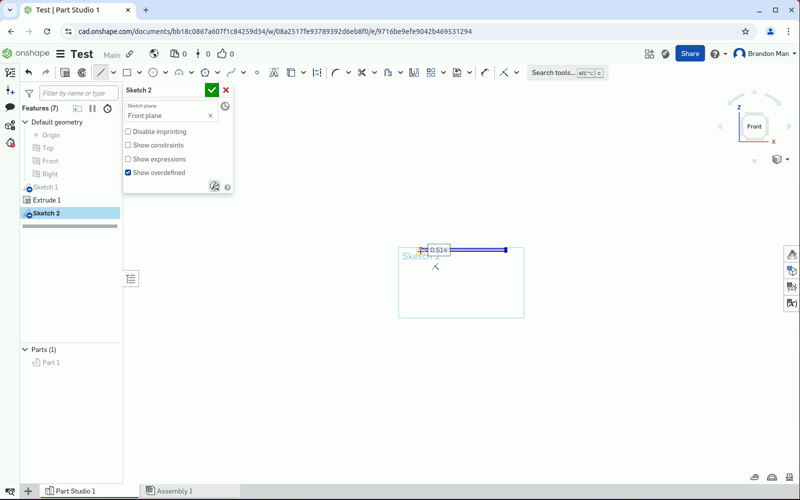
key(esc)
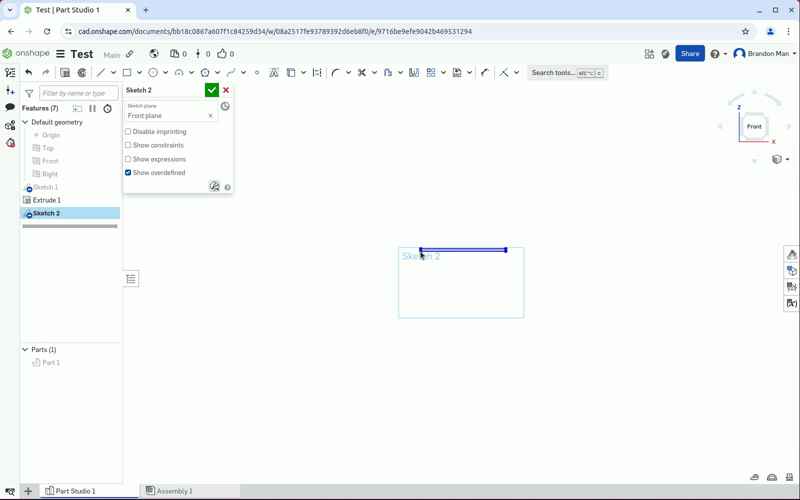
mouse_move(497, 249)
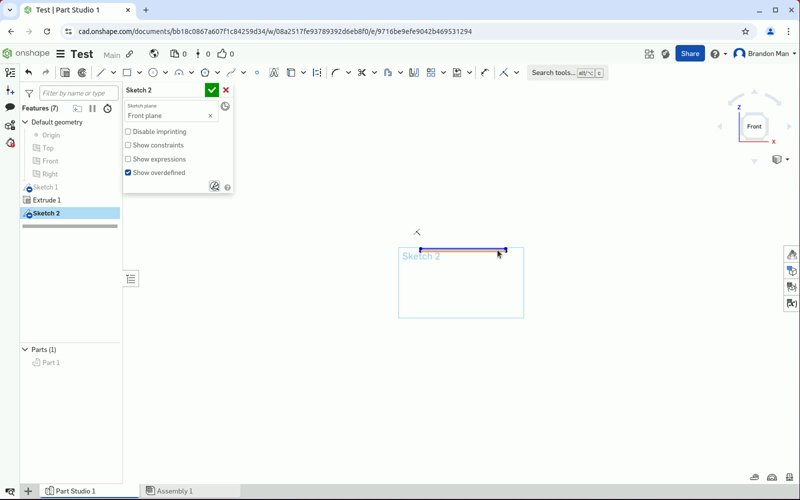
scroll(6)
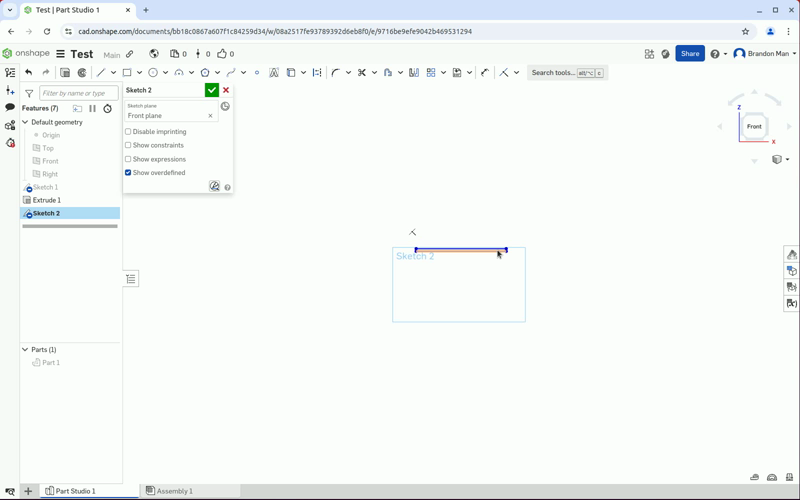
scroll(6)
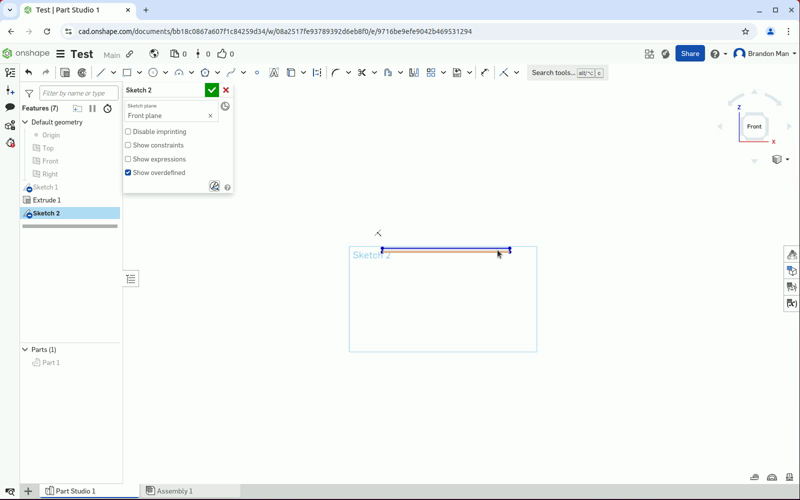
scroll(6)
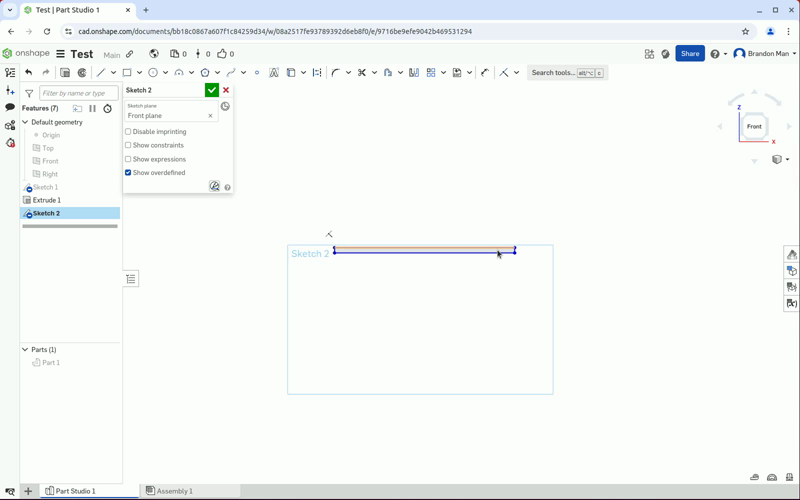
scroll(6)
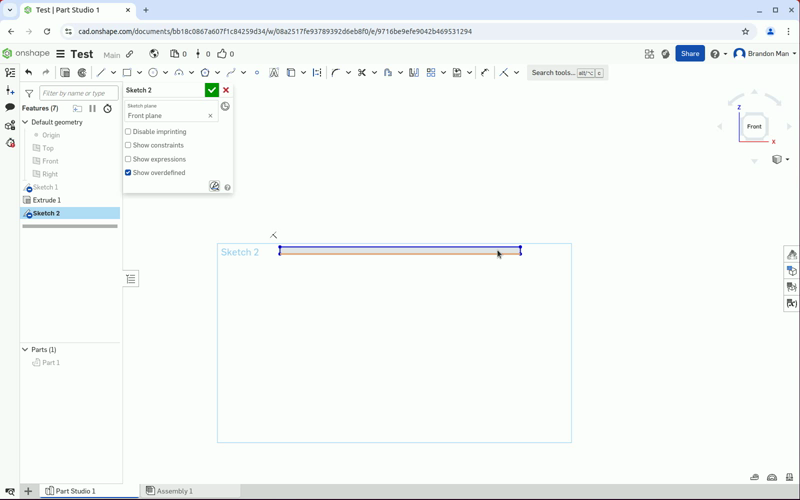
scroll(6)
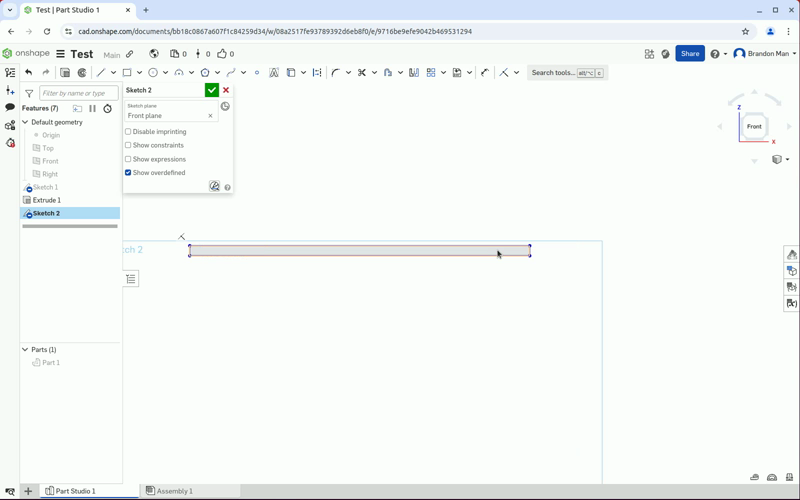
scroll(6)
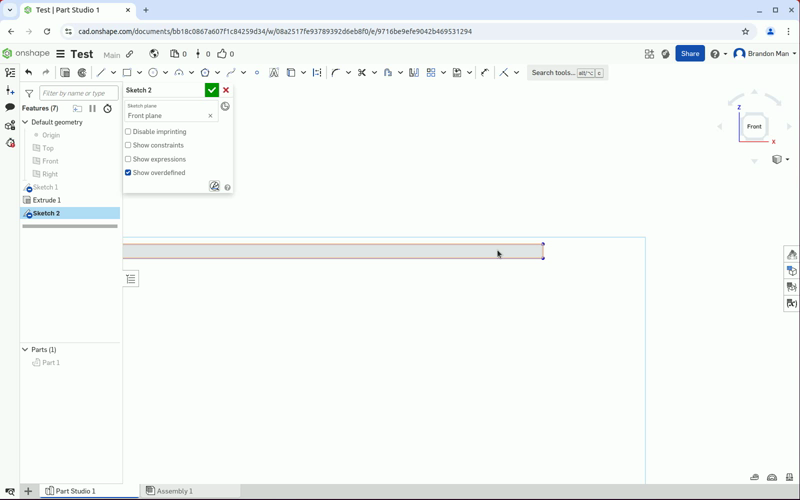
scroll(6)
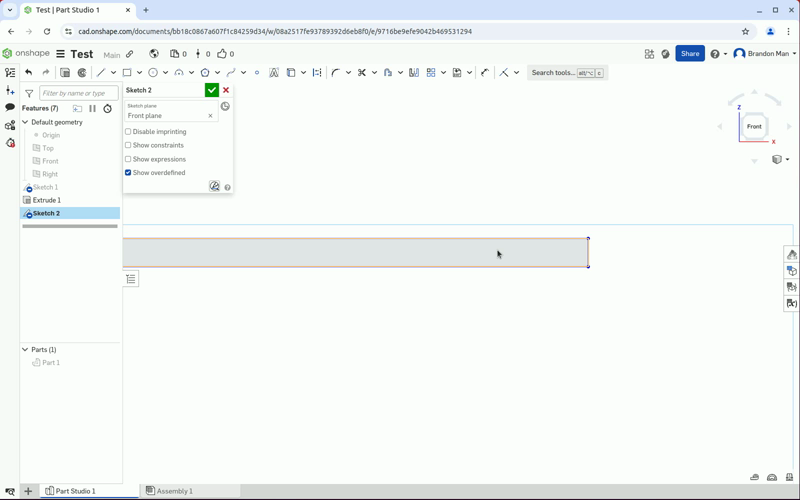
click(497, 249)
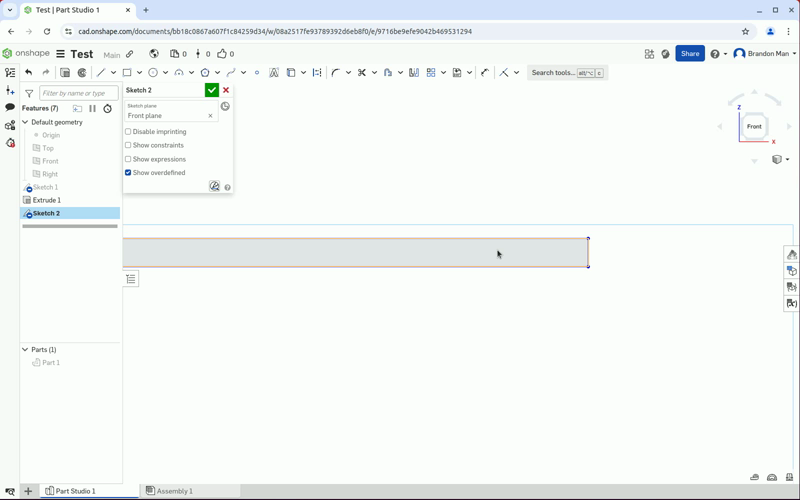
scroll(-6)
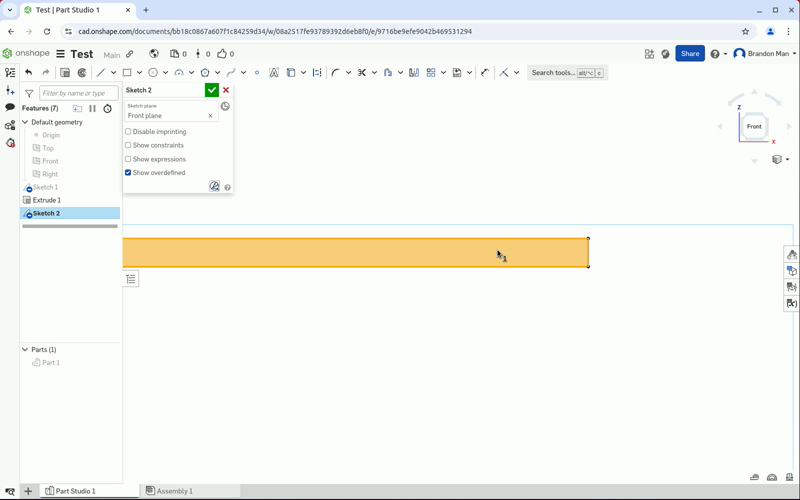
scroll(-6)
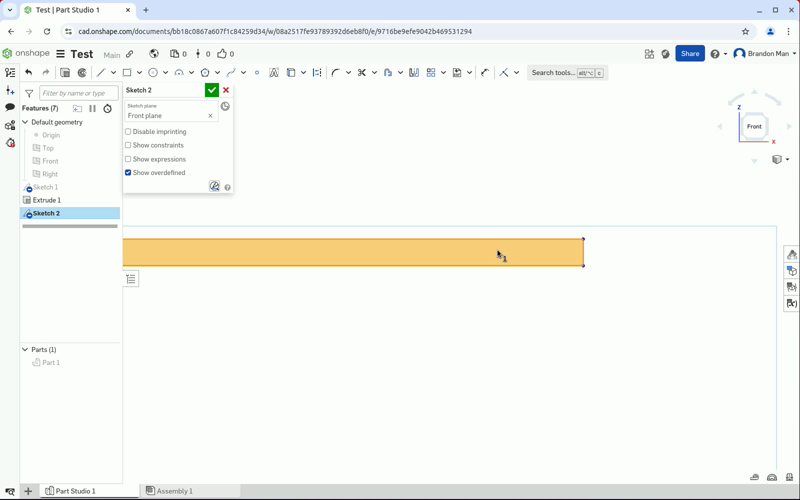
scroll(-6)
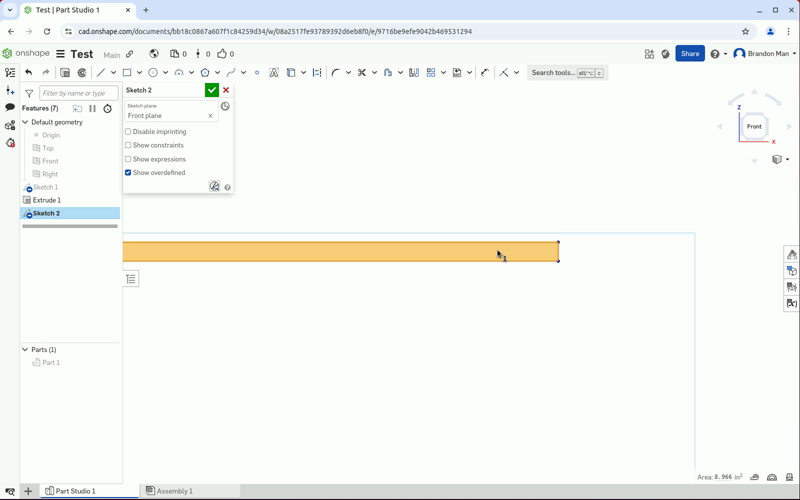
scroll(-6)
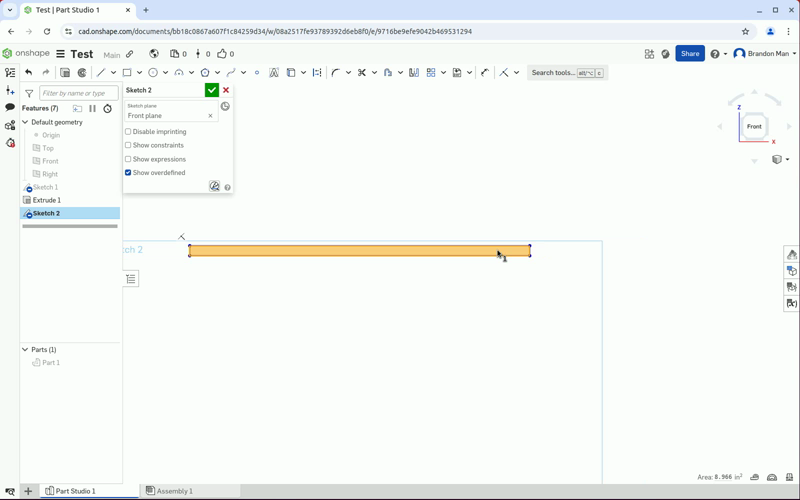
scroll(-6)
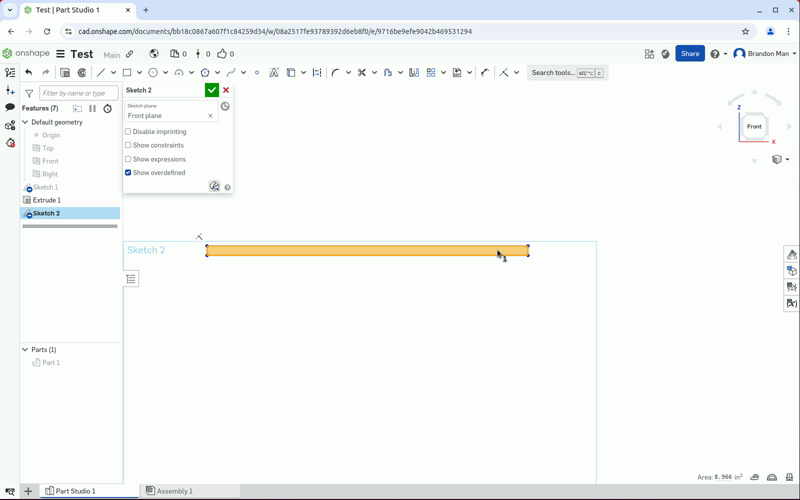
scroll(-6)
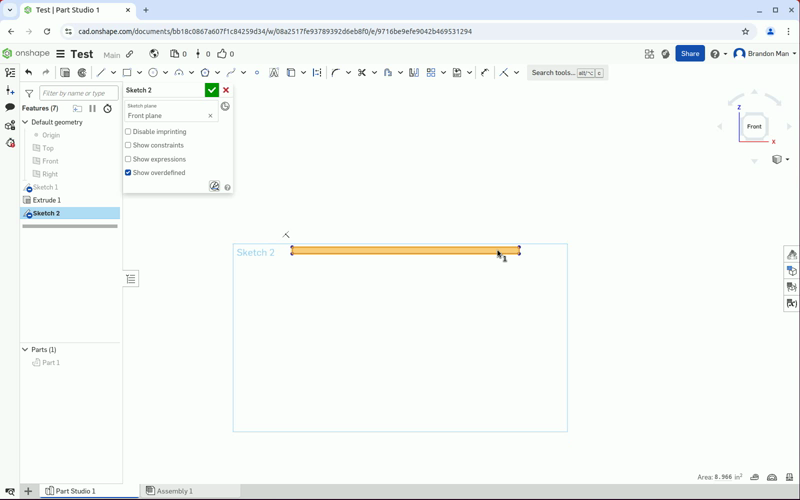
scroll(-6)
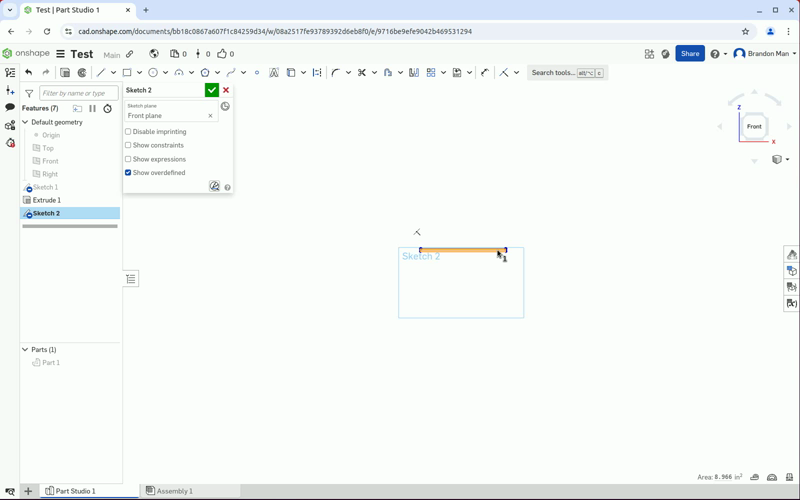
mouse_move(73, 352)
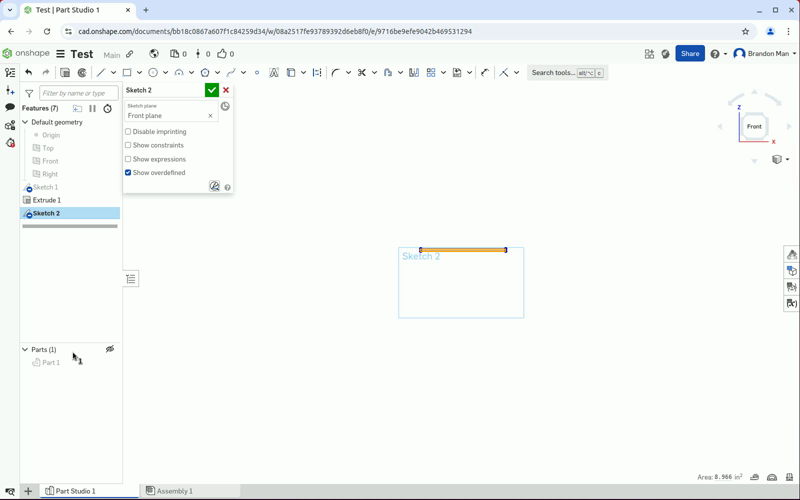
key(shift+y)
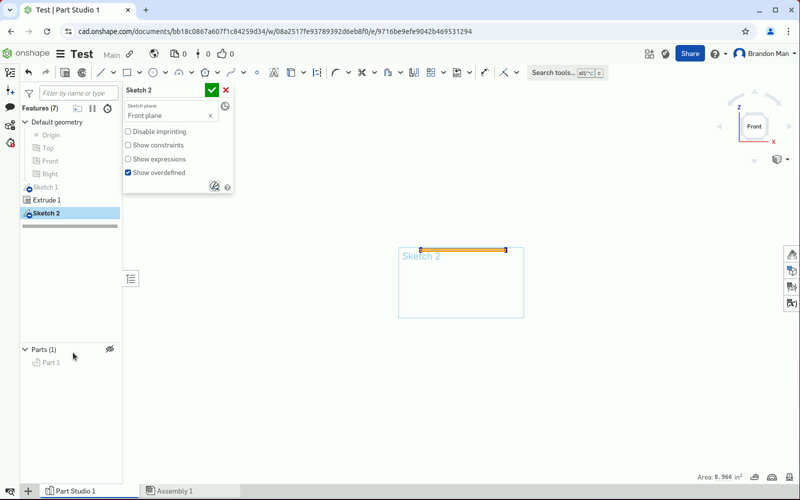
key(shift+e)
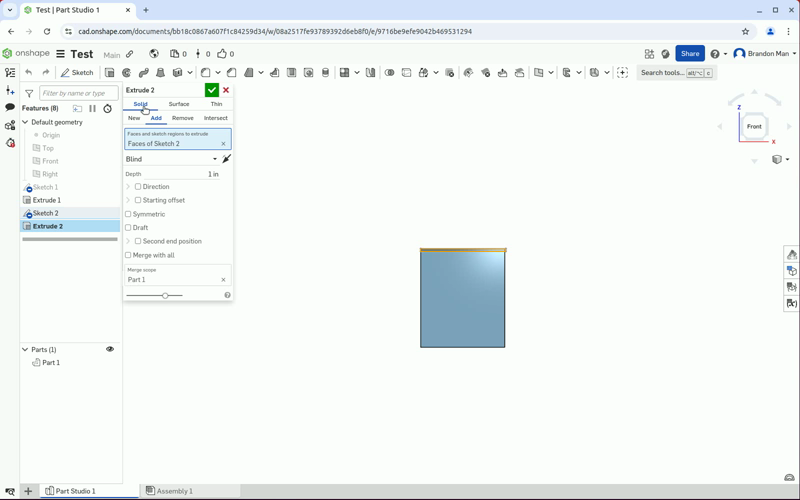
mouse_move(143, 106)
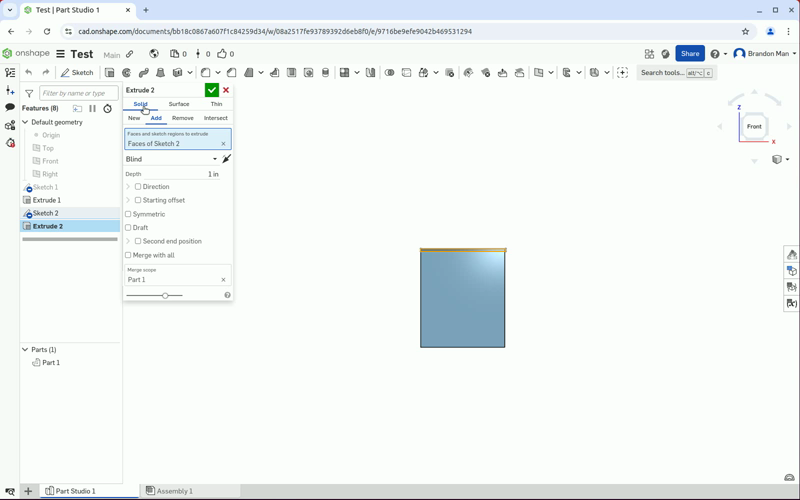
click(143, 106)
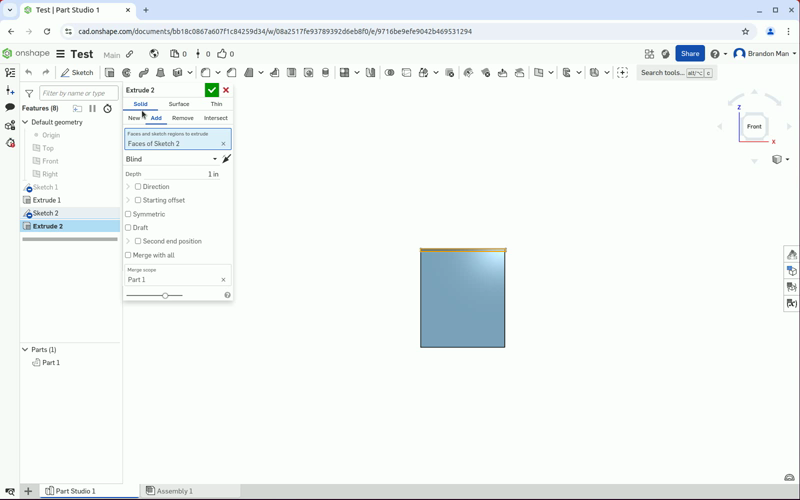
mouse_move(137, 120)
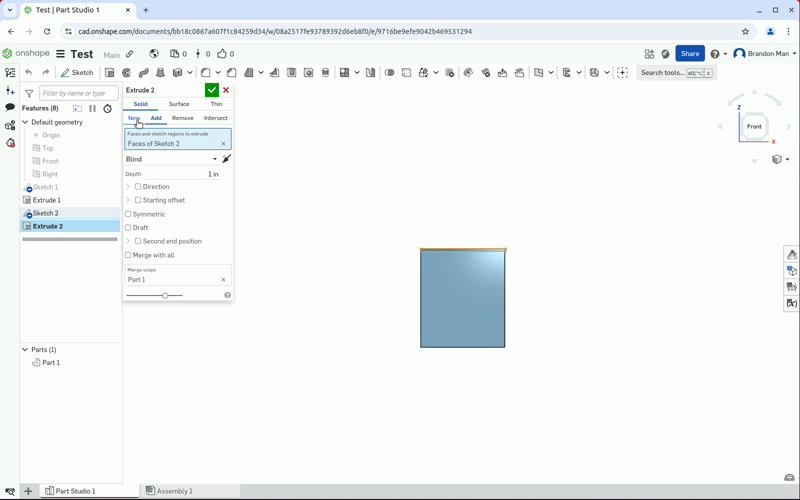
click(137, 120)
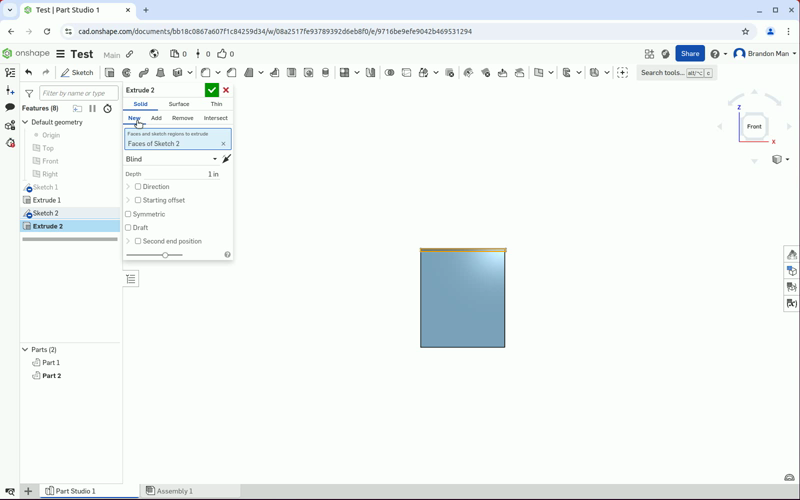
key(tab, 4)
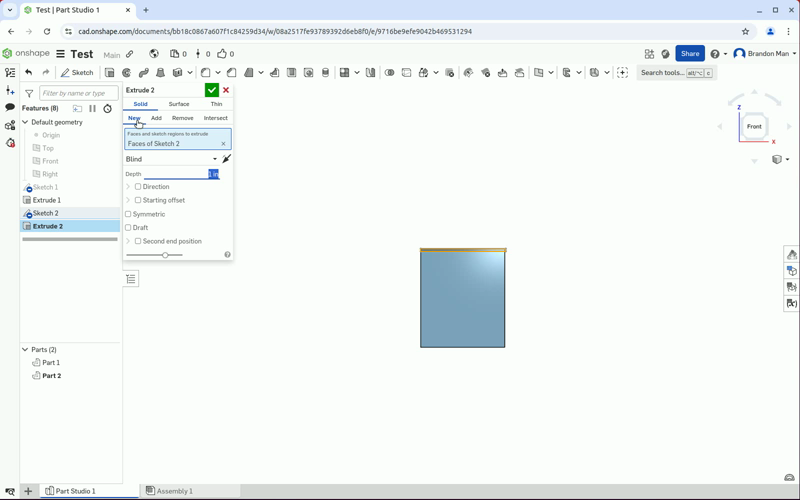
text(4.333)
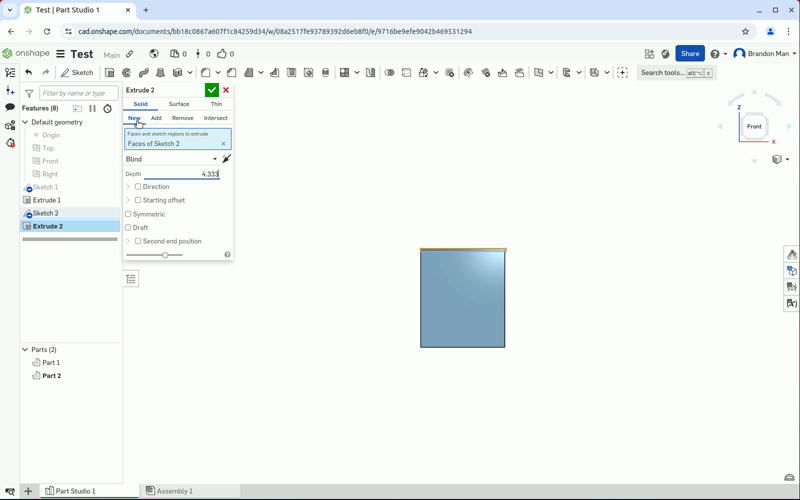
key(enter)
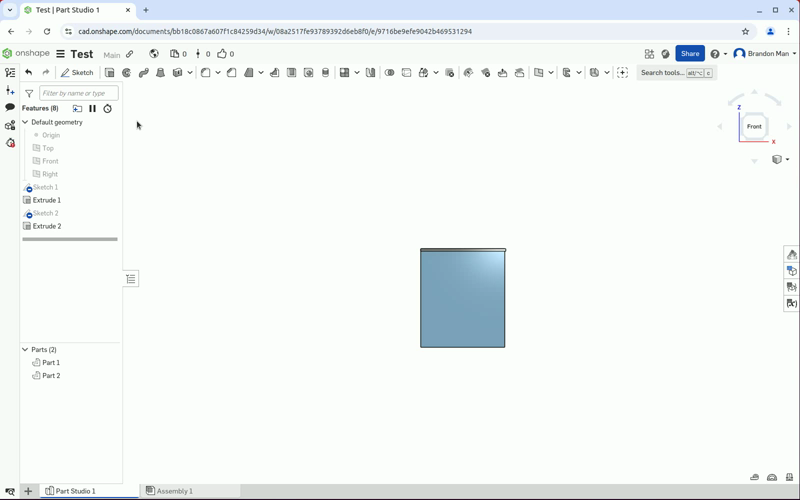
key(shift+h)
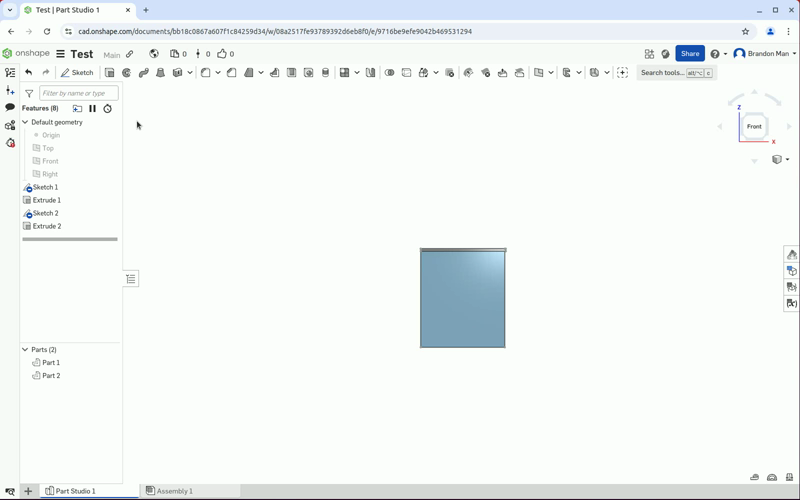
key(shift+h)
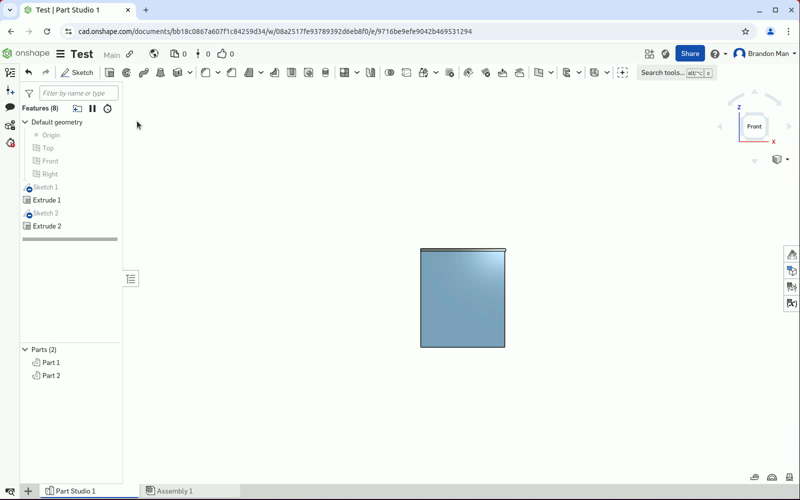
mouse_move(73, 189)
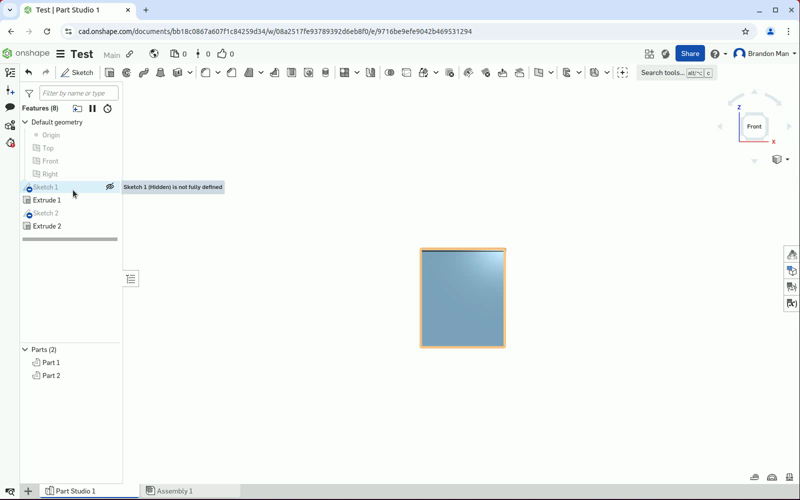
click(73, 189)
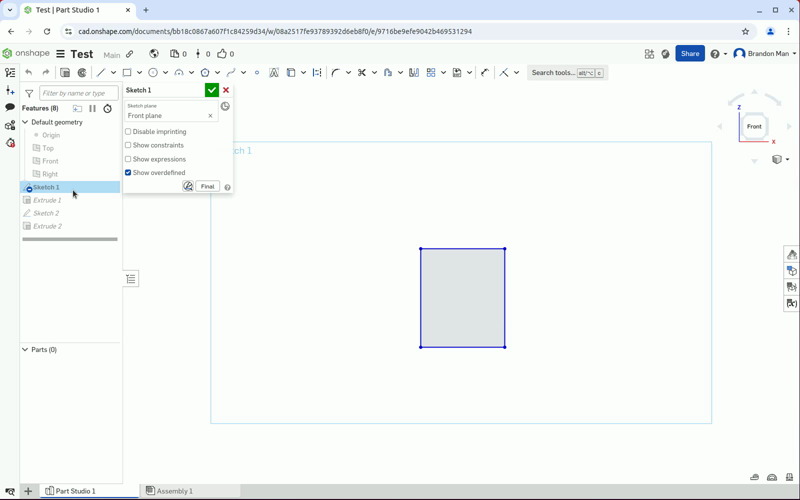
mouse_move(229, 92)
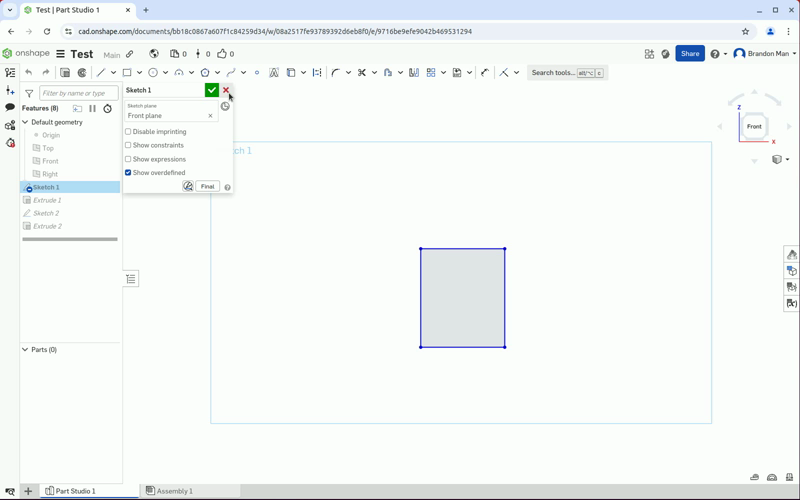
click(229, 92)
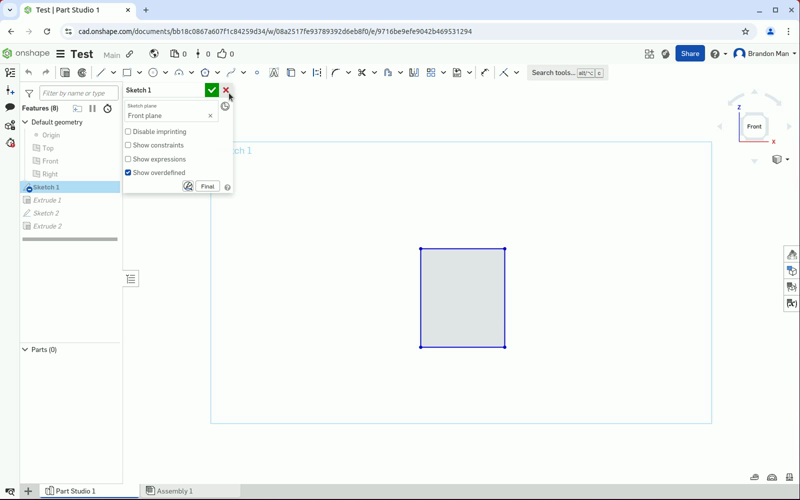
key(shift+s)
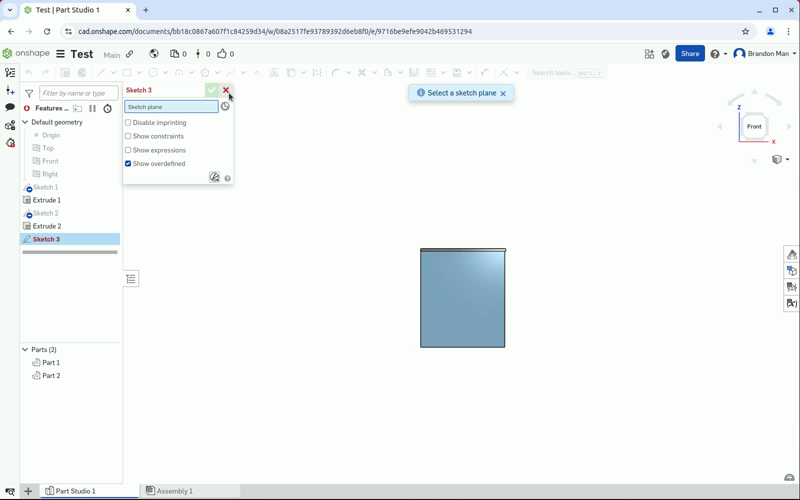
mouse_move(73, 163)
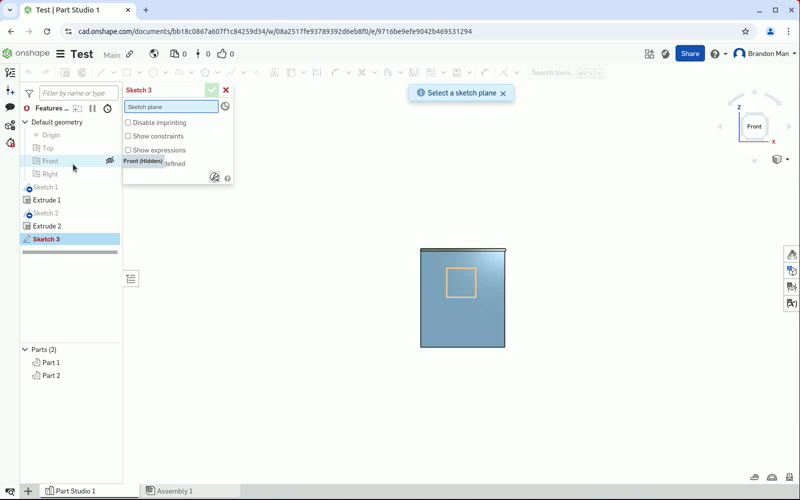
click(73, 163)
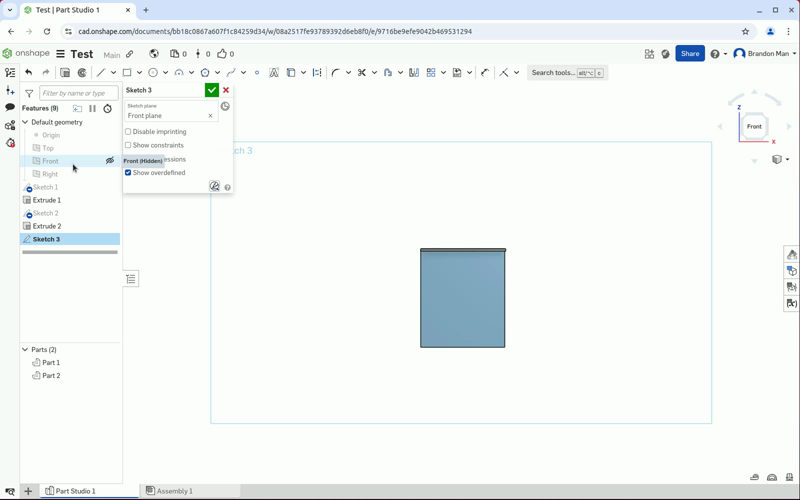
mouse_move(73, 352)
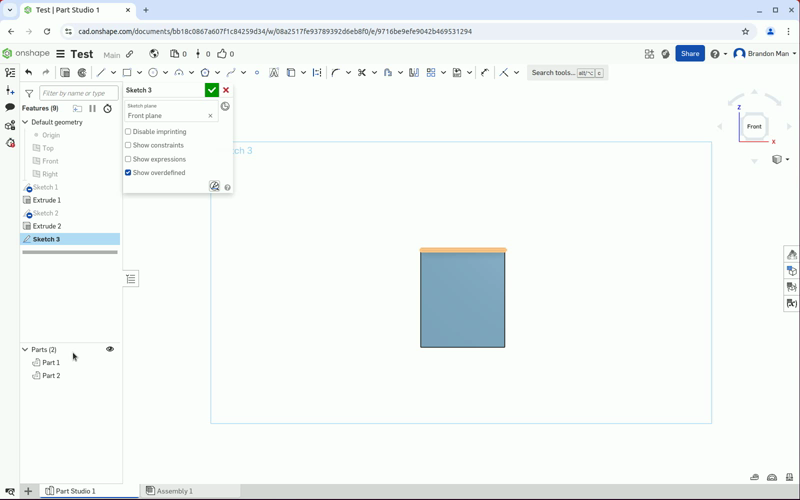
key(y)
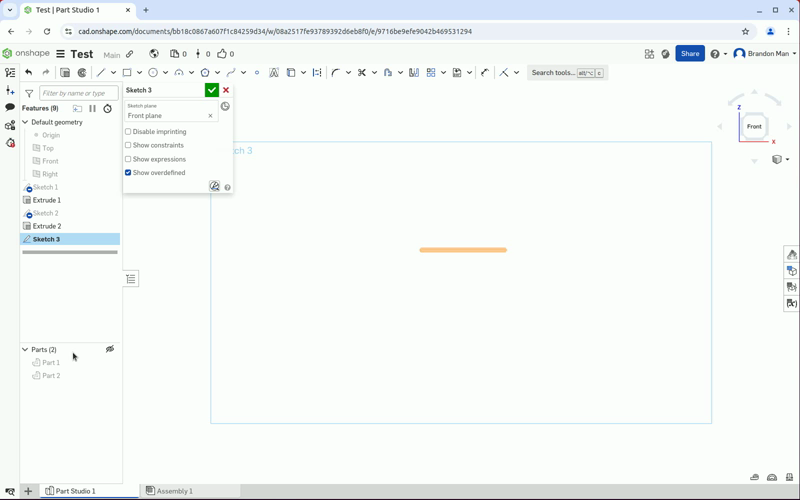
key(l)
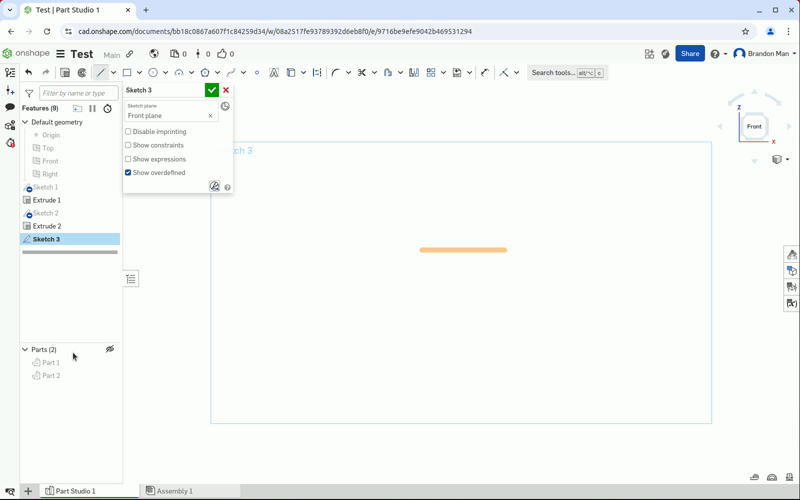
key_down(shift)
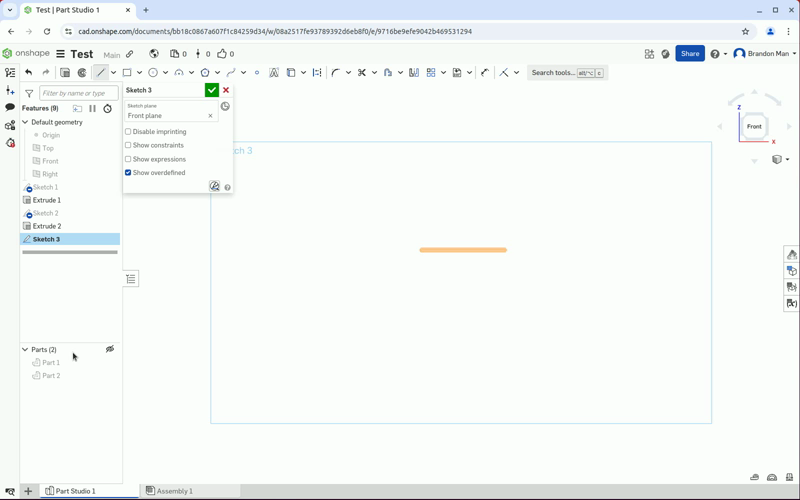
mouse_move(420, 347)
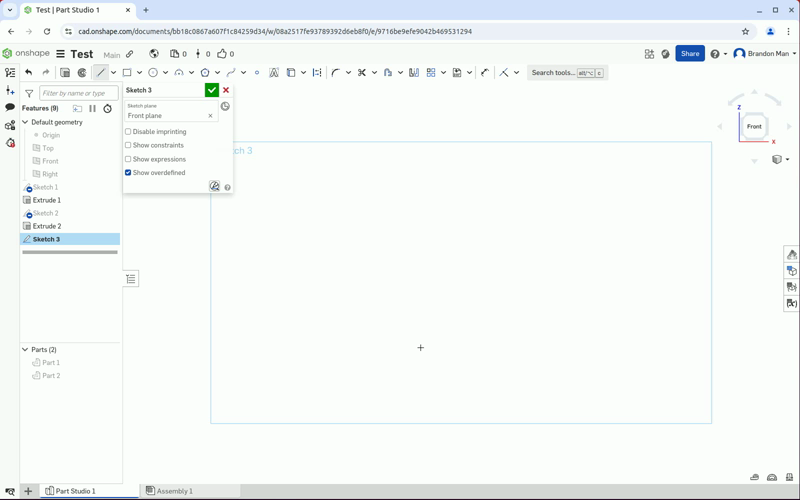
click(420, 347)
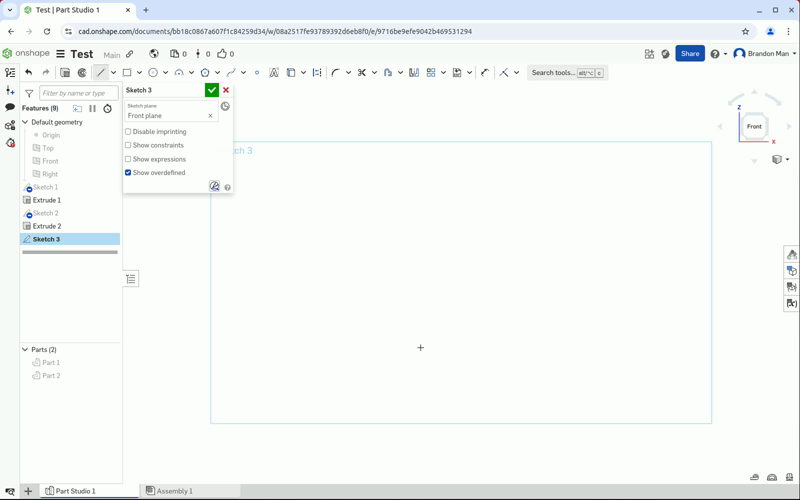
key_up(shift)
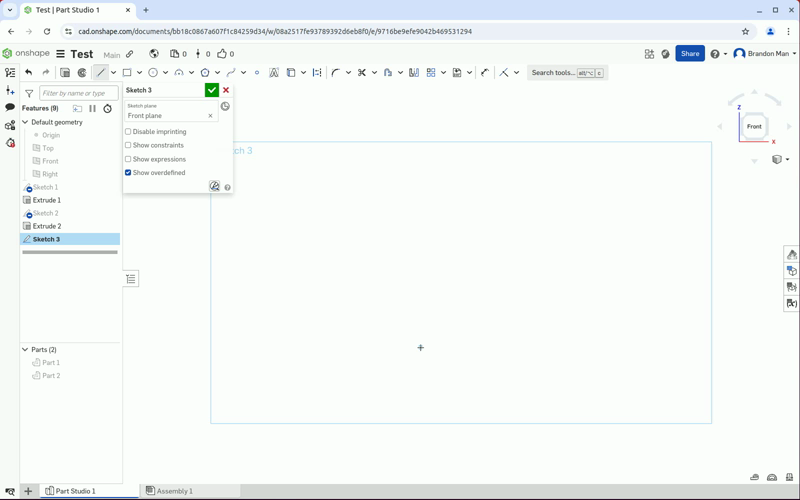
key_down(shift)
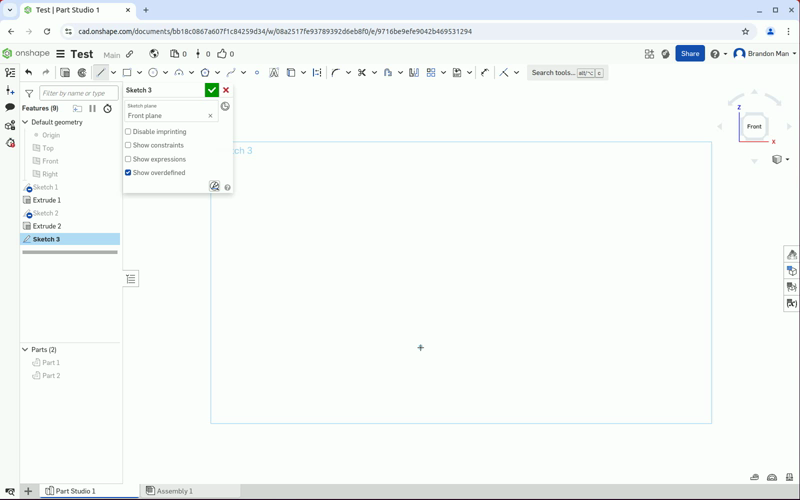
mouse_move(505, 347)
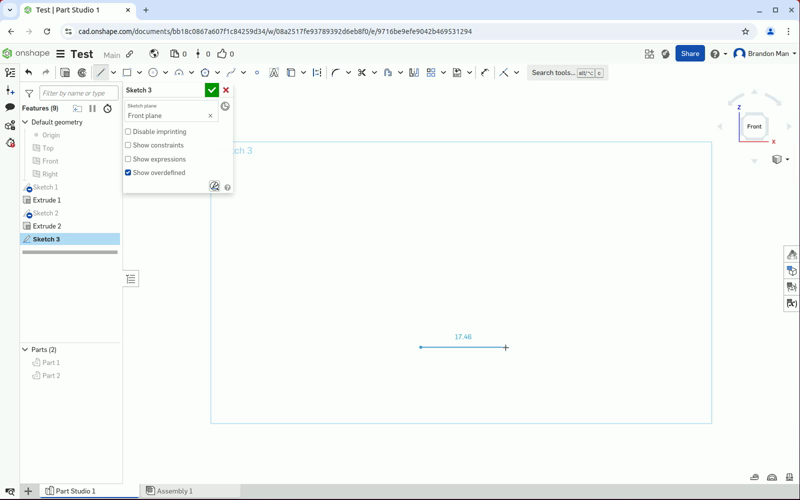
click(505, 347)
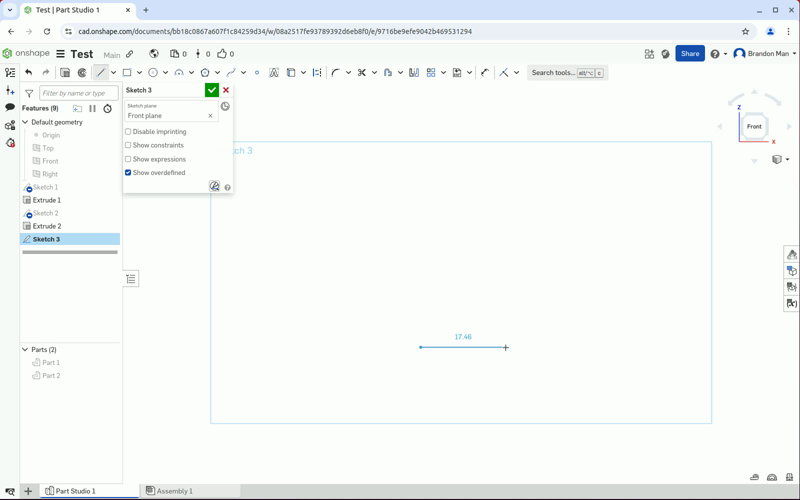
key_up(shift)
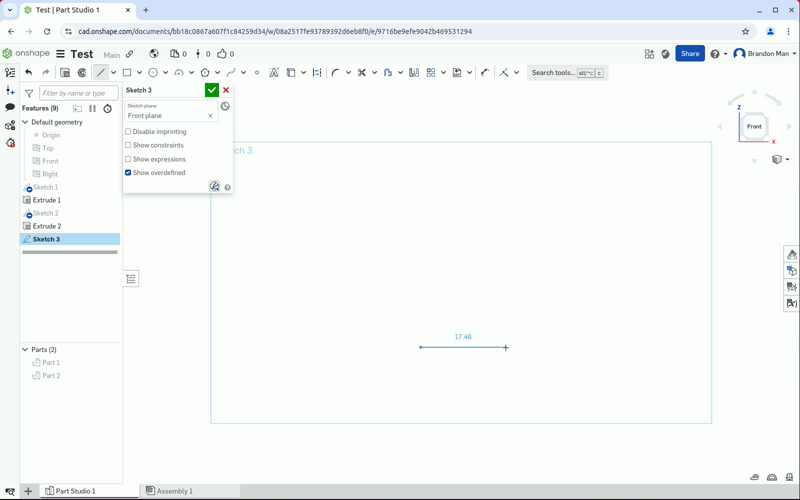
key_down(shift)
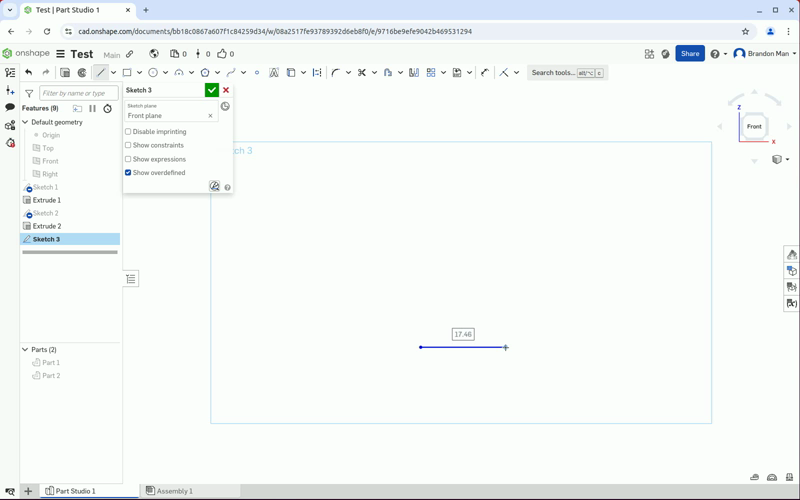
mouse_move(535, 347)
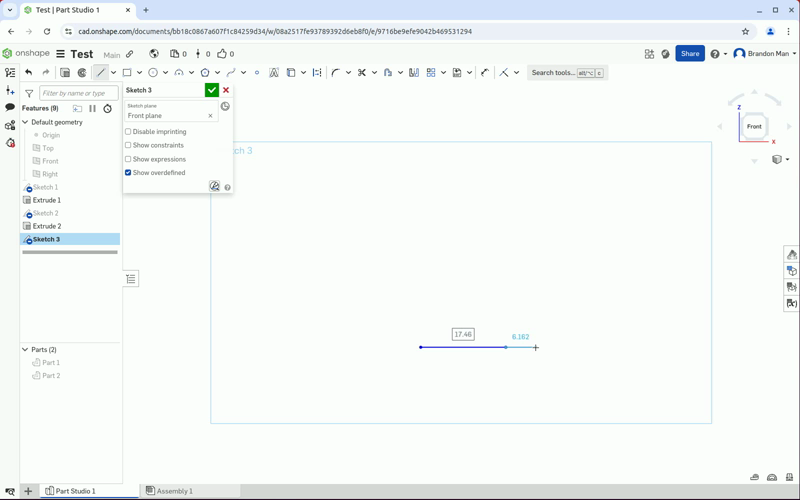
mouse_move(505, 342)
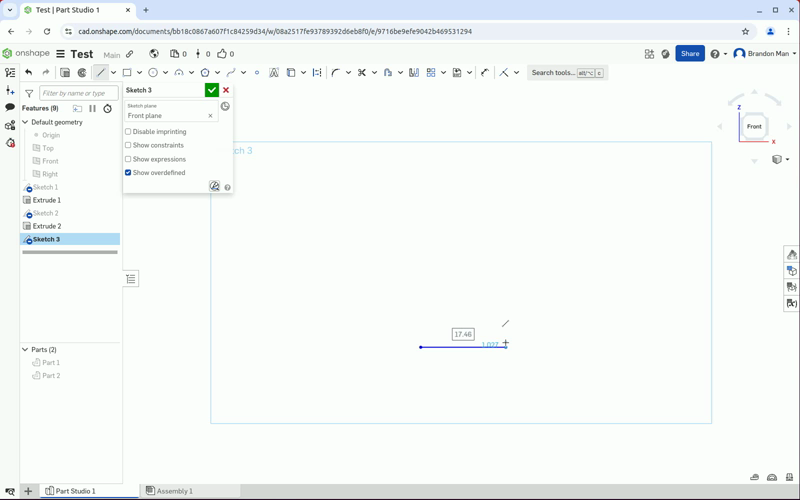
scroll(6)
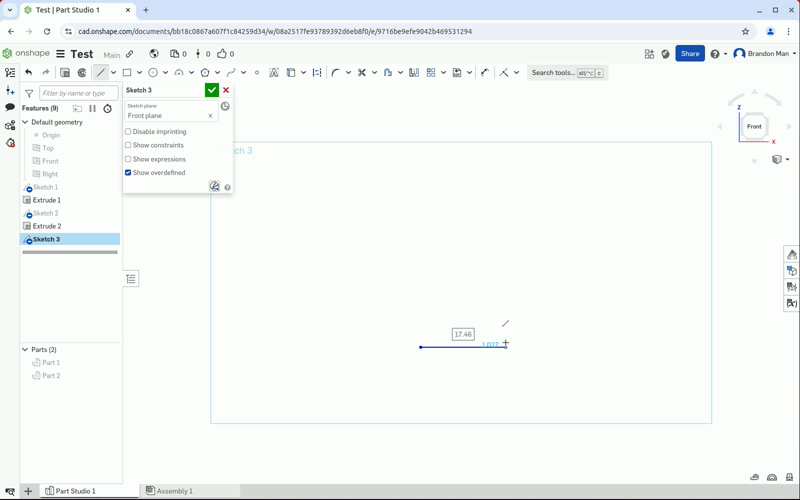
scroll(6)
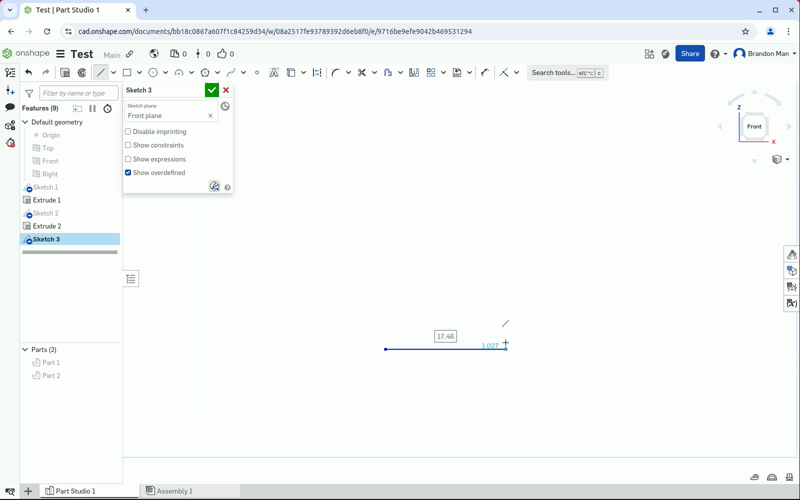
scroll(6)
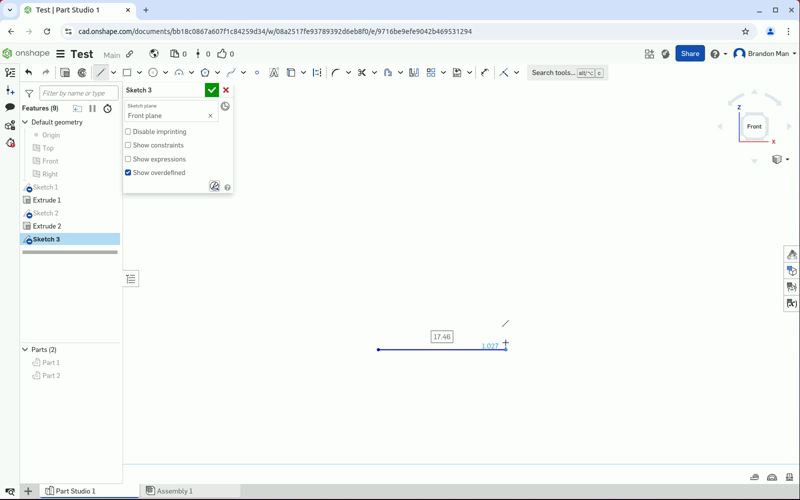
scroll(6)
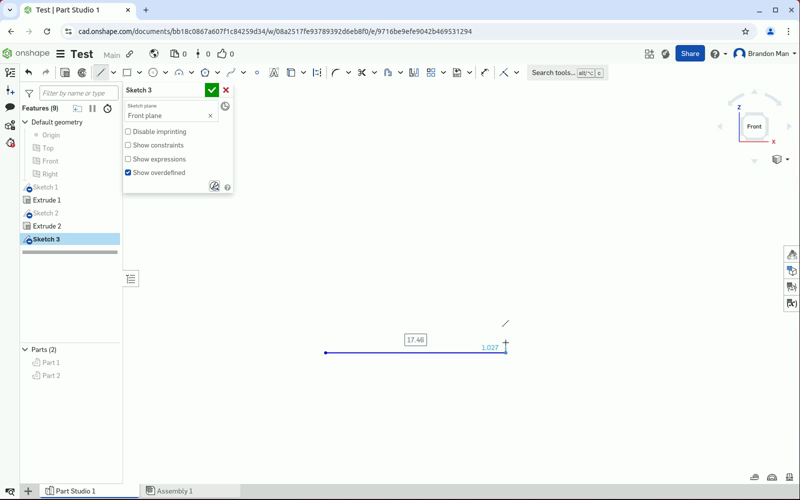
scroll(6)
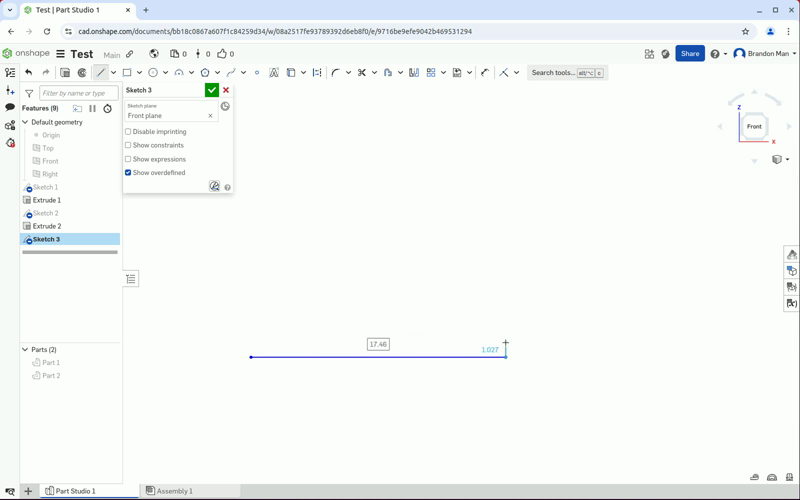
scroll(6)
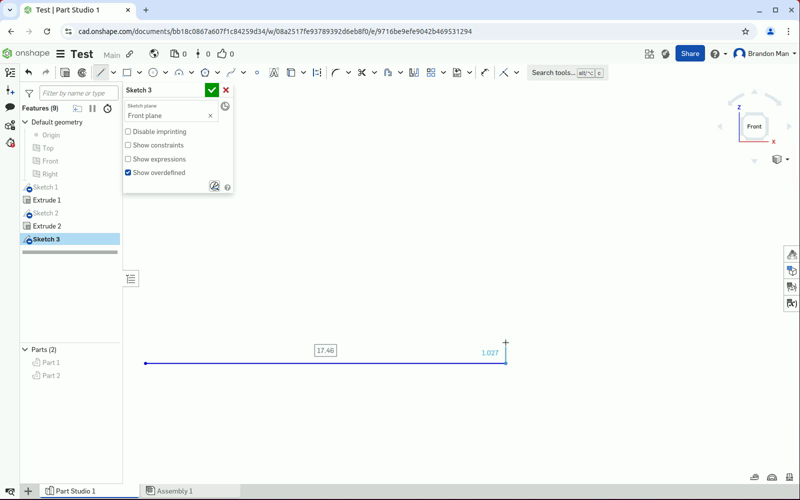
scroll(6)
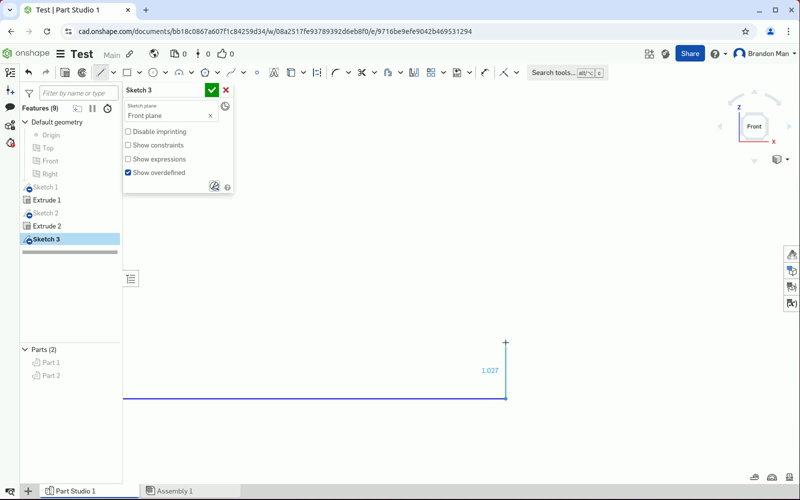
click(505, 342)
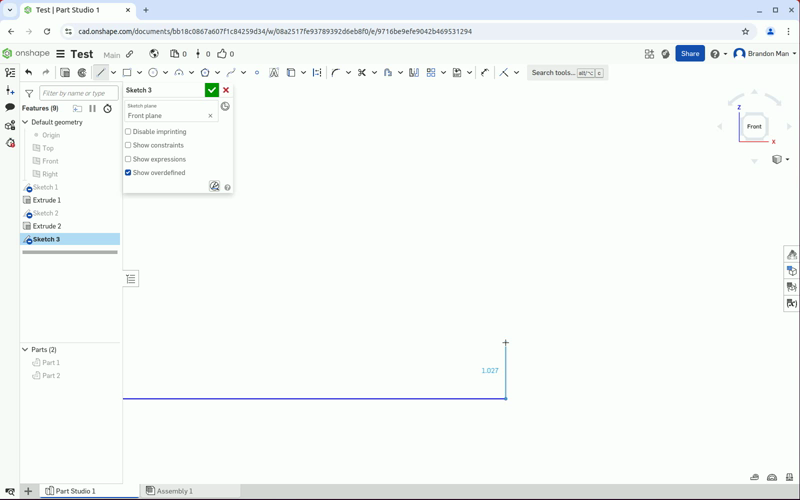
scroll(-6)
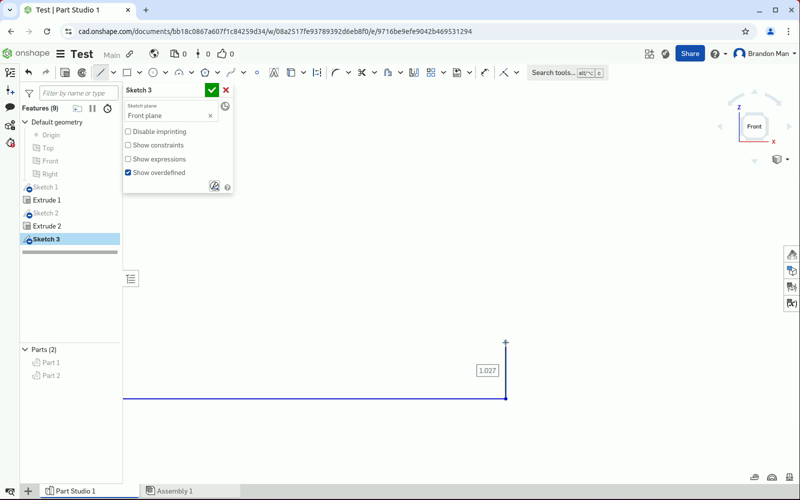
scroll(-6)
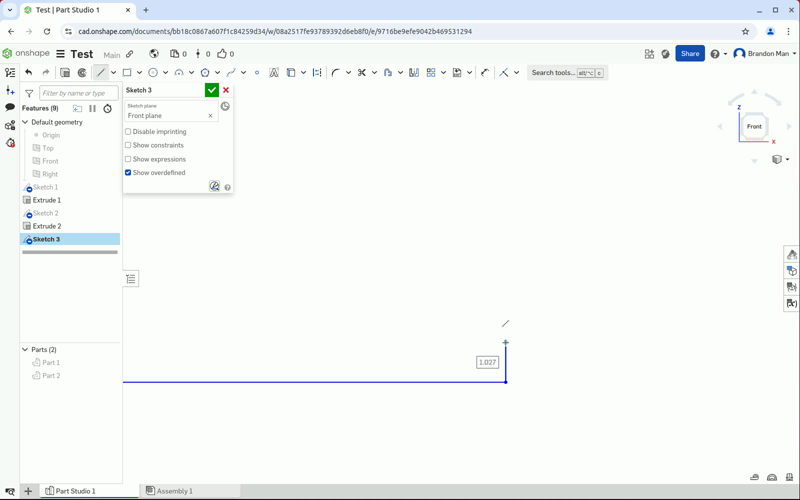
scroll(-6)
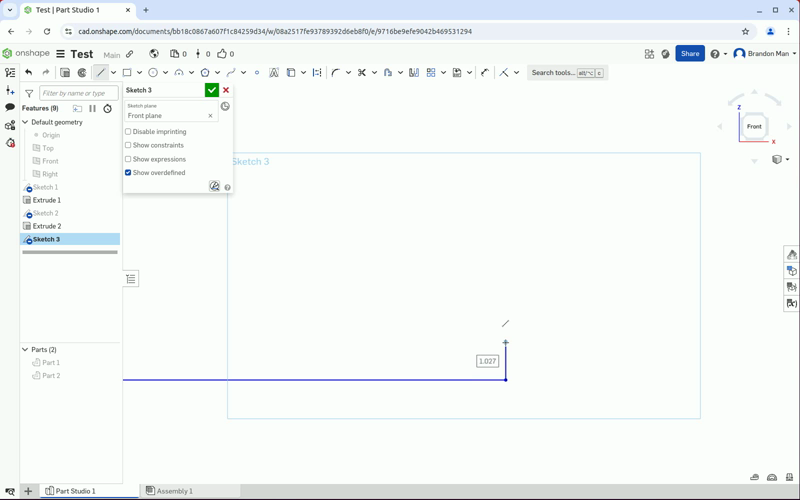
scroll(-6)
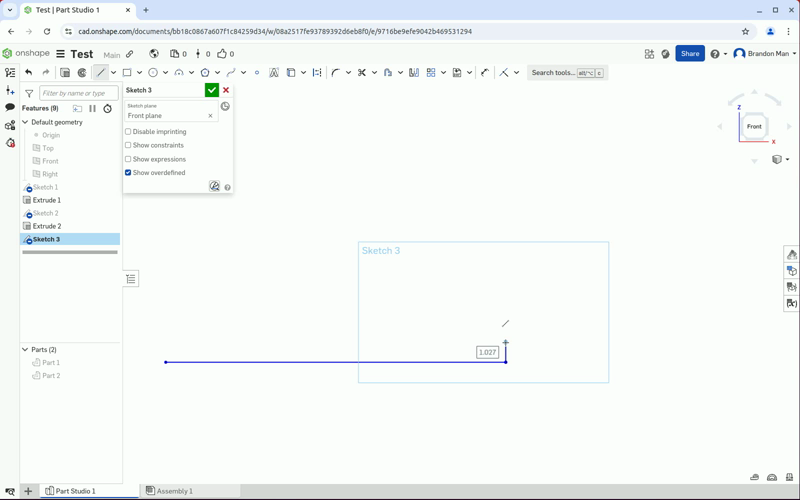
scroll(-6)
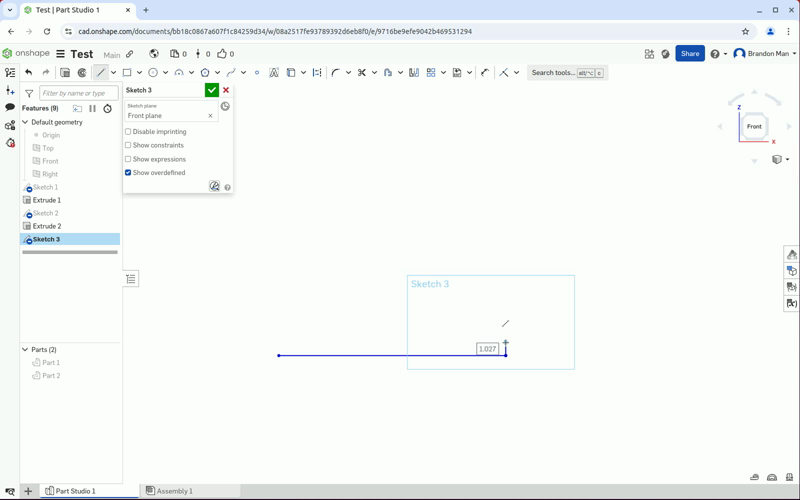
scroll(-6)
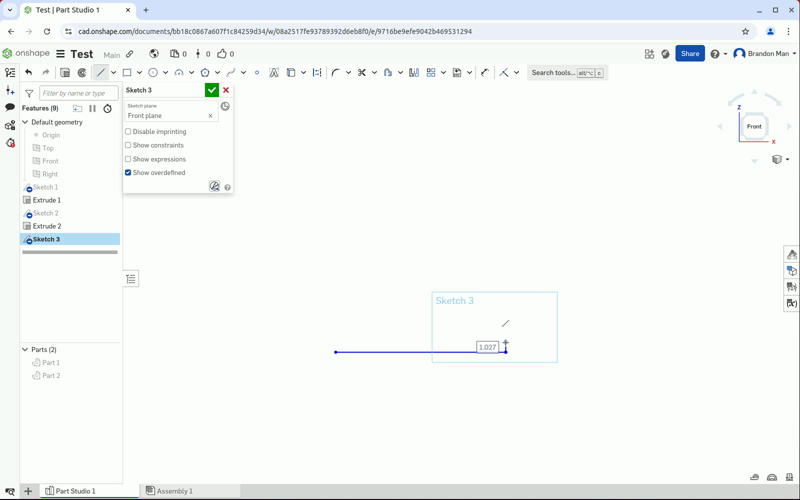
scroll(-6)
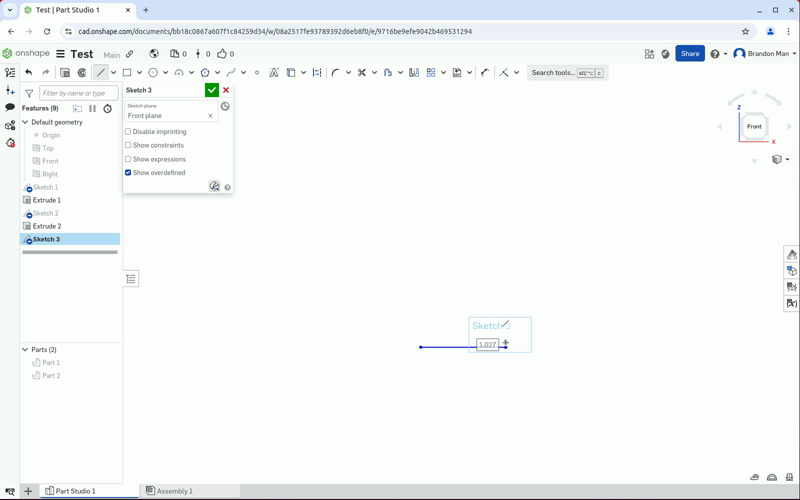
key_up(shift)
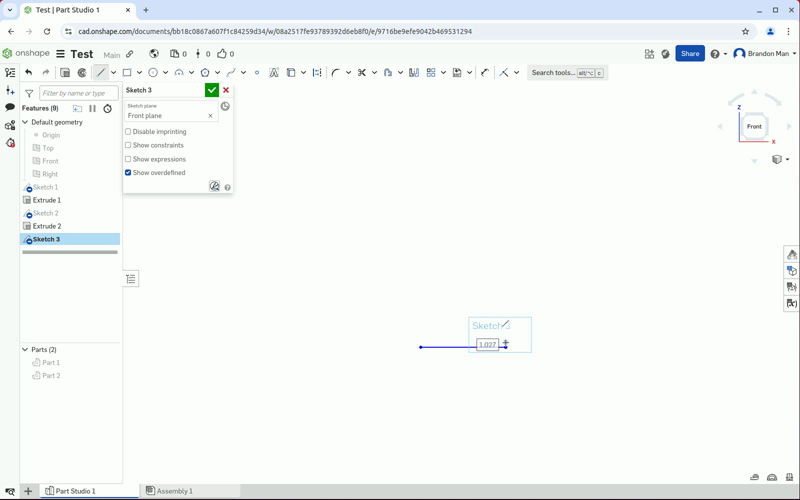
key_down(shift)
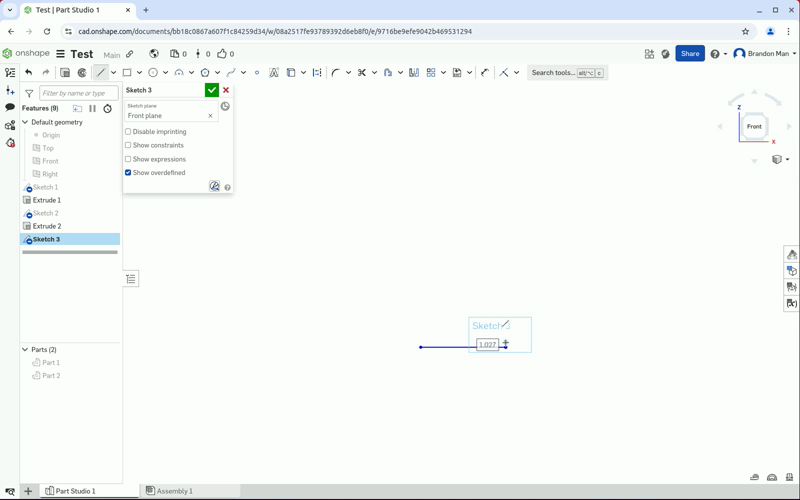
mouse_move(420, 342)
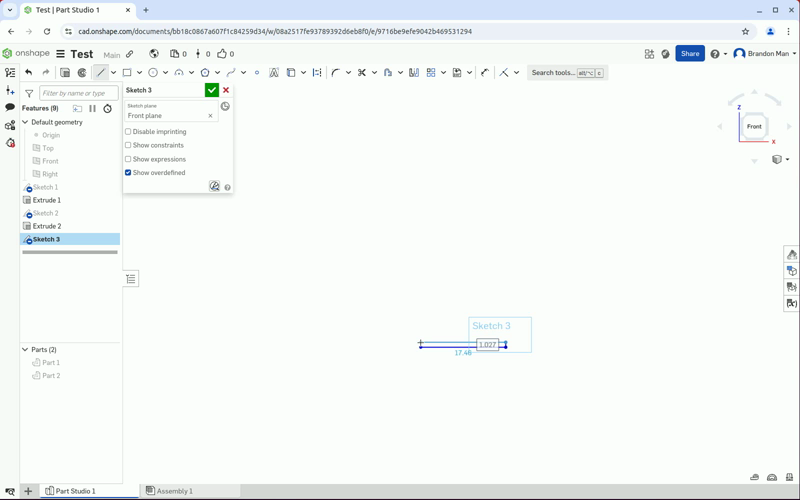
click(420, 342)
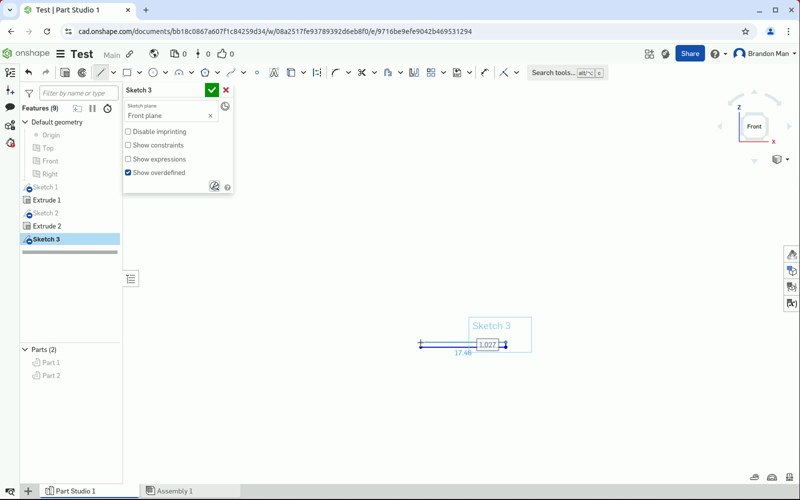
key_up(shift)
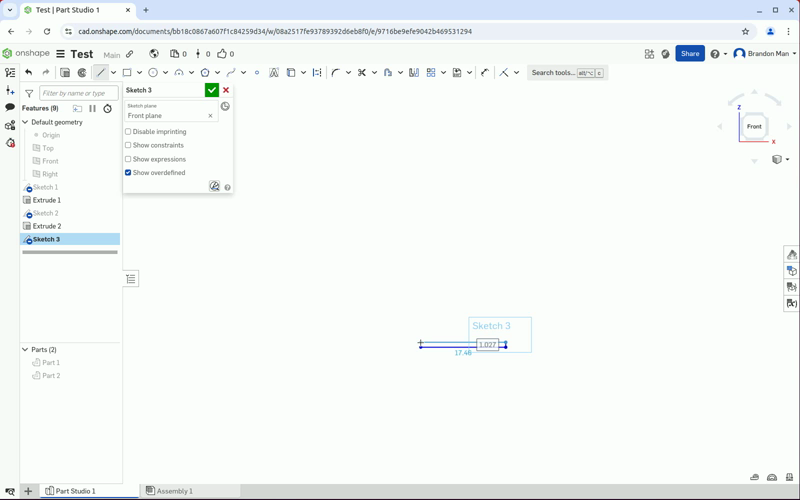
mouse_move(450, 342)
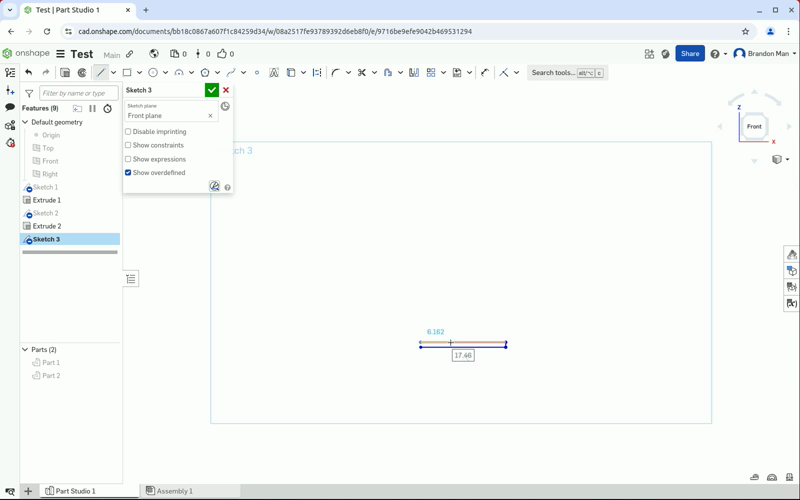
key_down(shift)
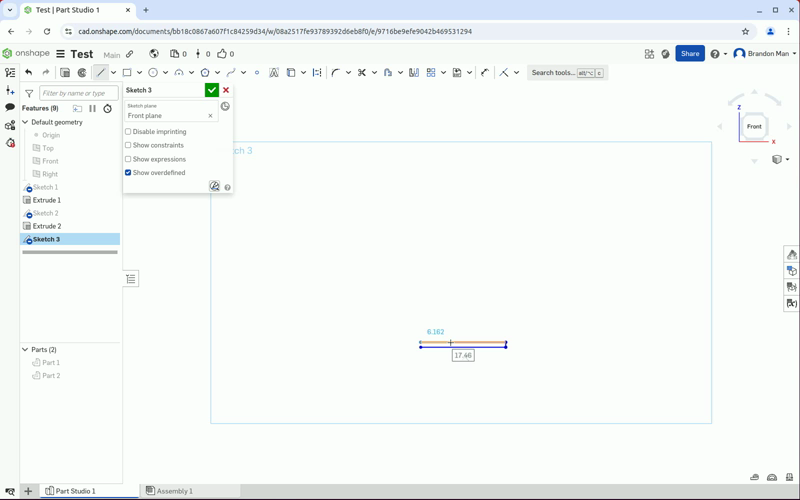
mouse_move(420, 347)
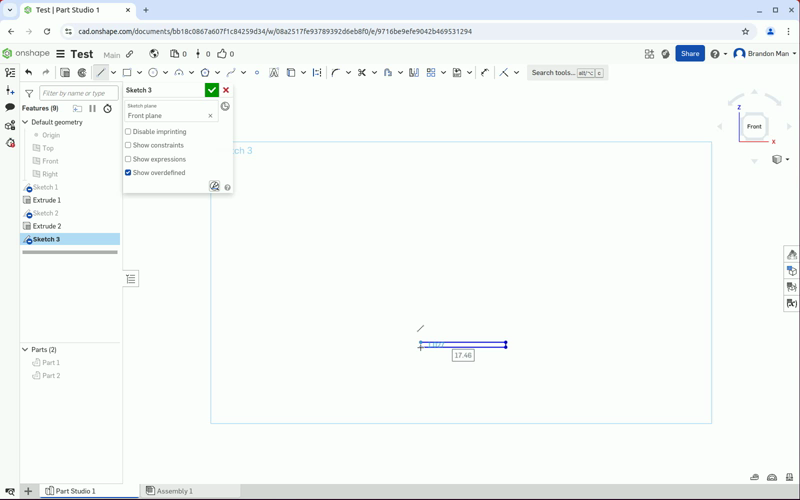
scroll(6)
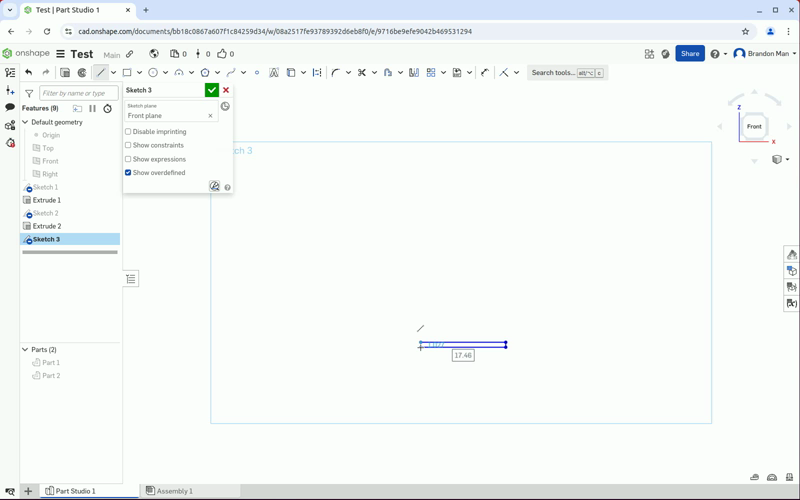
scroll(6)
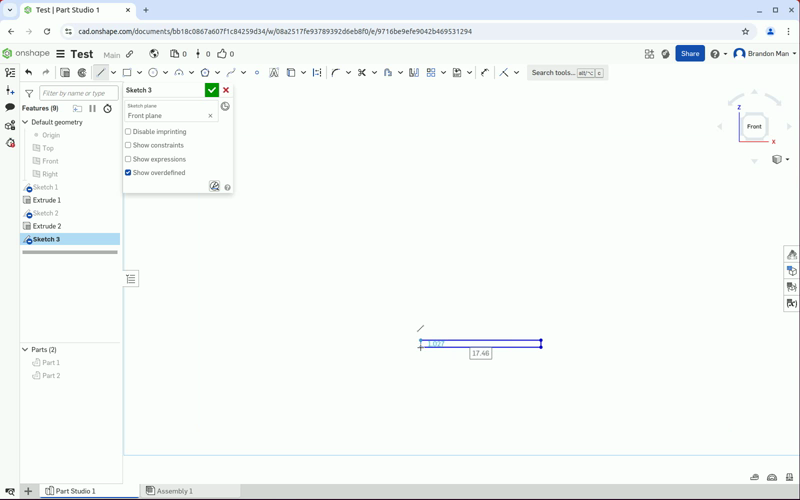
scroll(6)
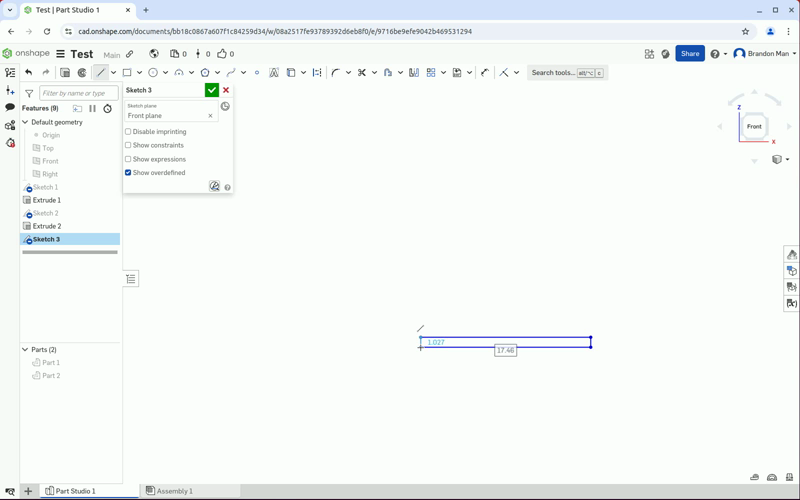
scroll(6)
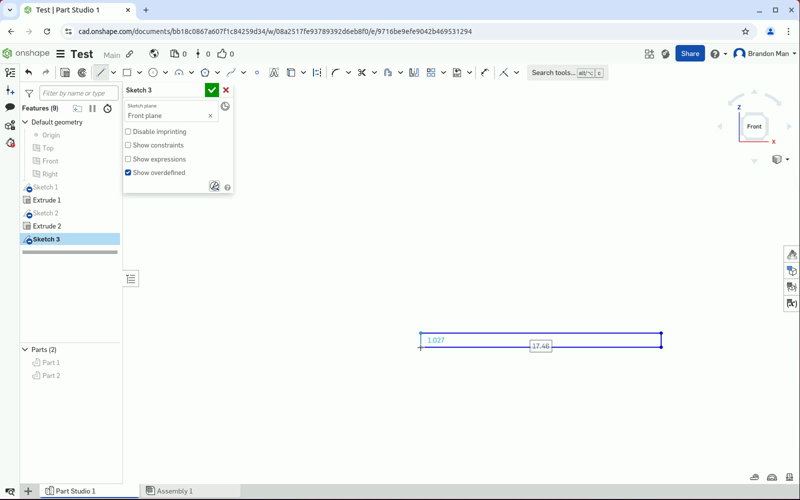
scroll(6)
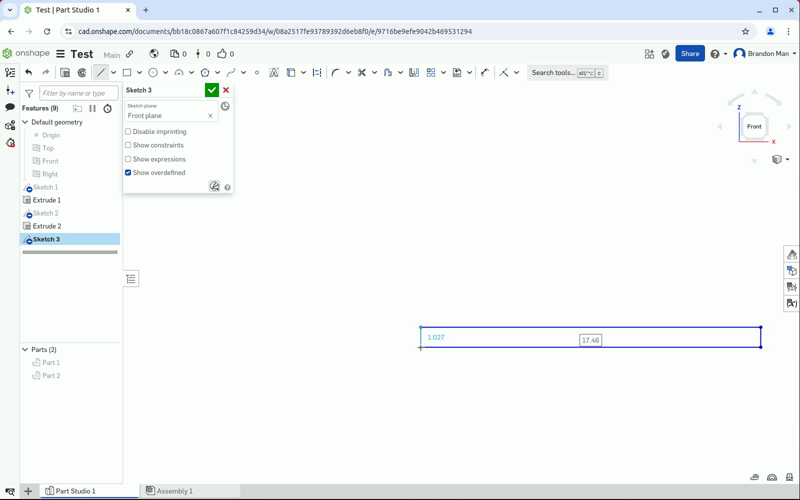
scroll(6)
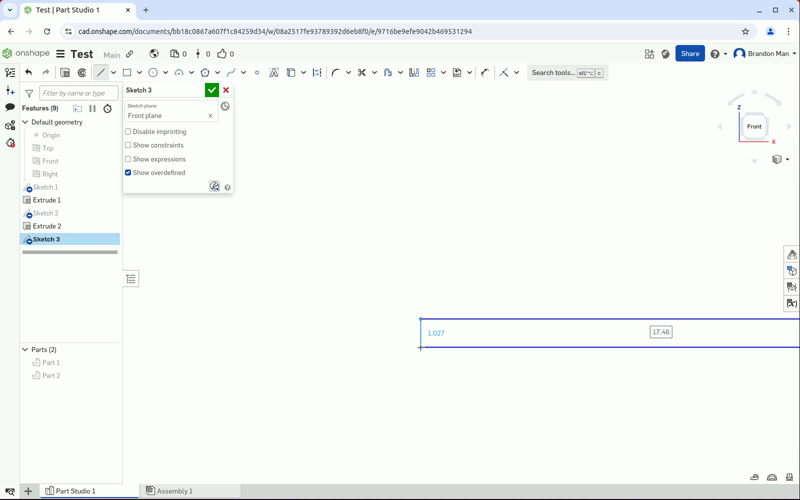
scroll(6)
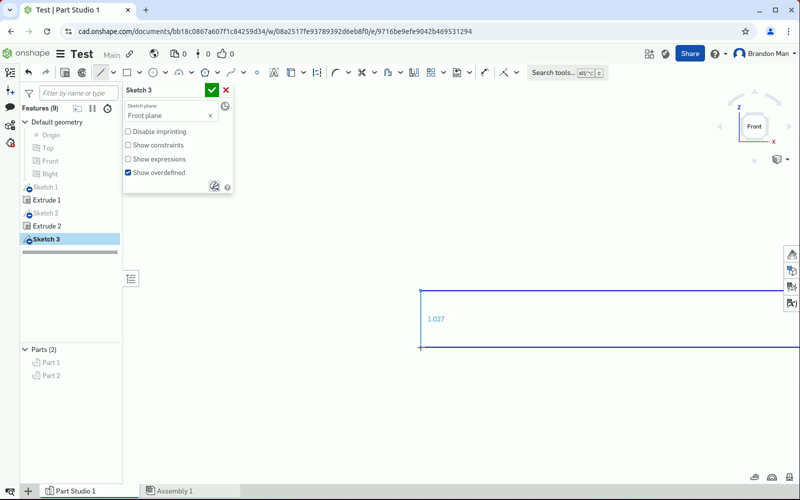
key_up(shift)
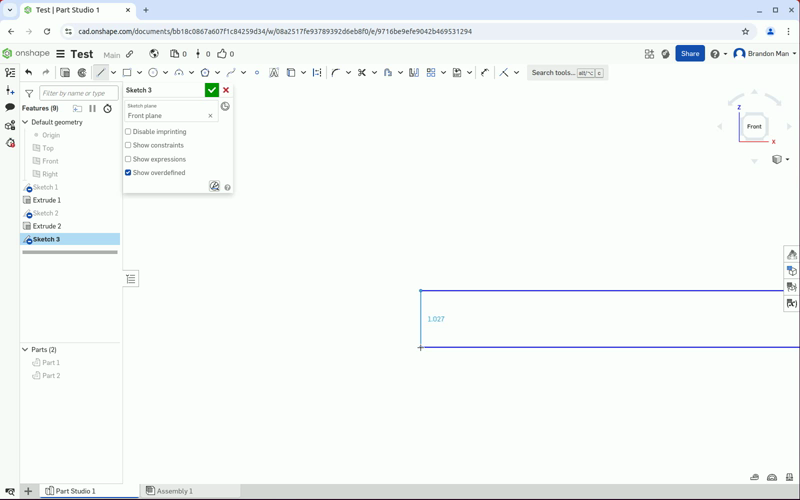
click(420, 347)
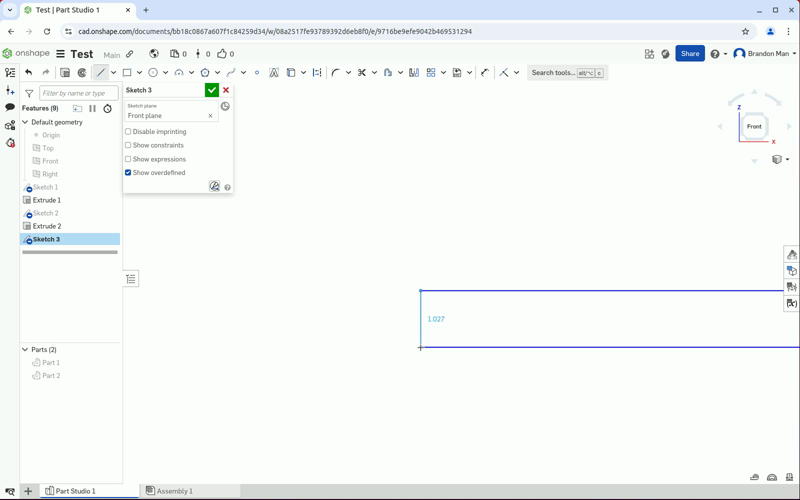
scroll(-6)
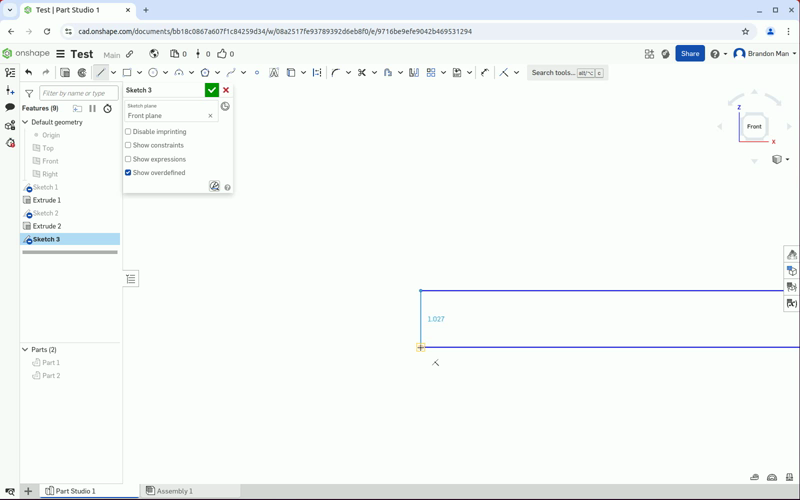
scroll(-6)
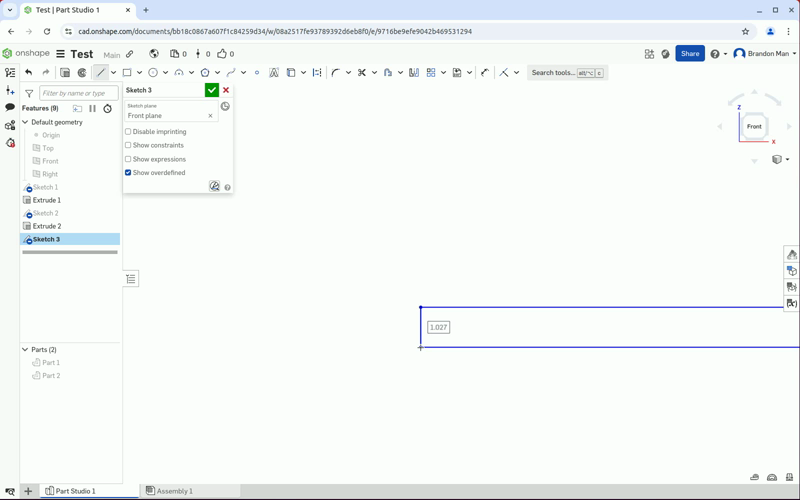
scroll(-6)
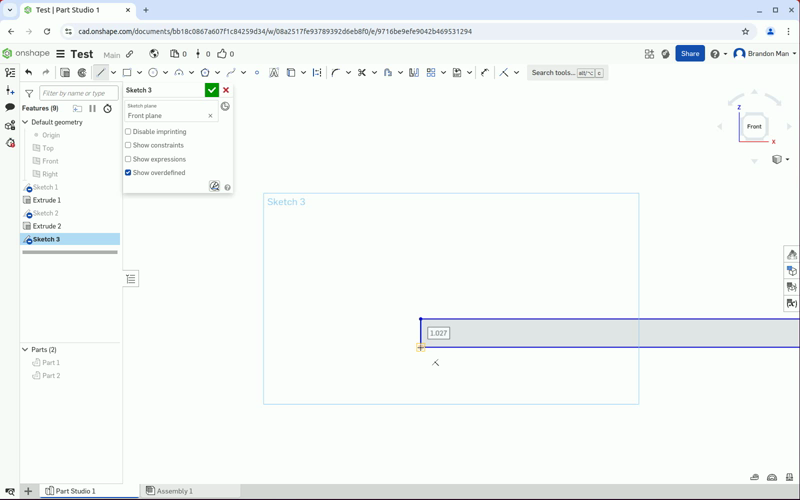
scroll(-6)
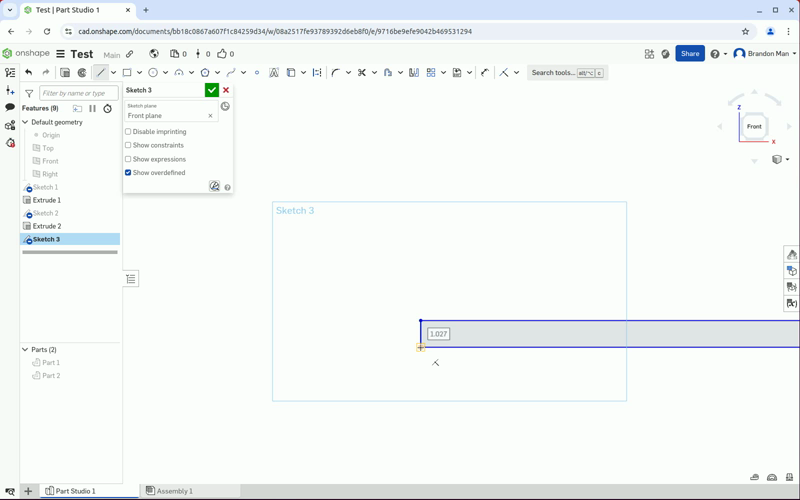
scroll(-6)
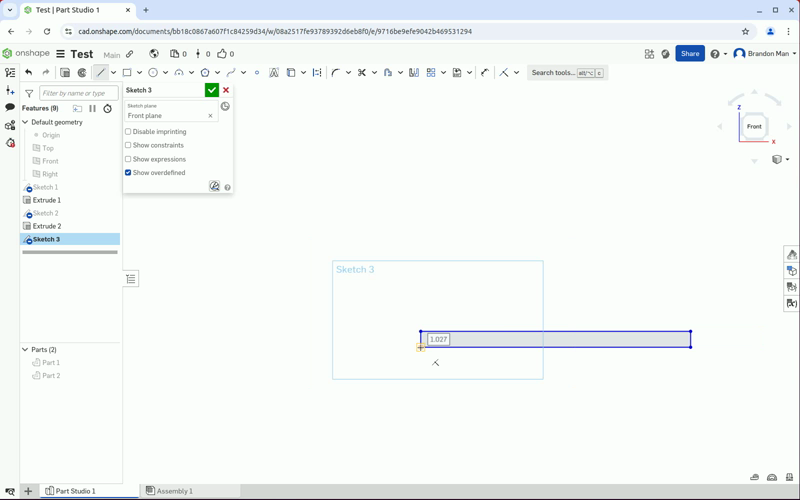
scroll(-6)
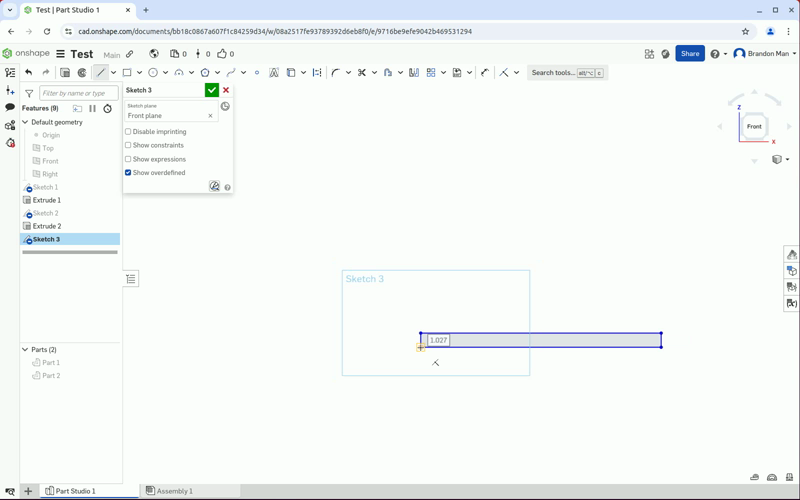
scroll(-6)
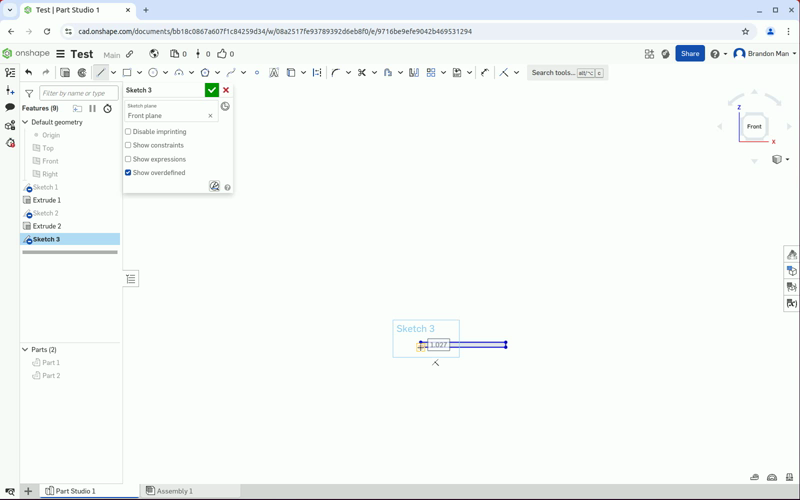
key(esc)
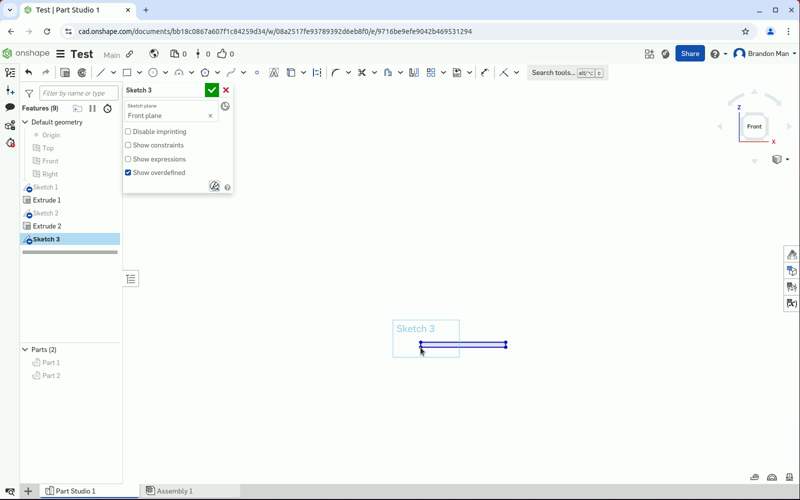
mouse_move(480, 343)
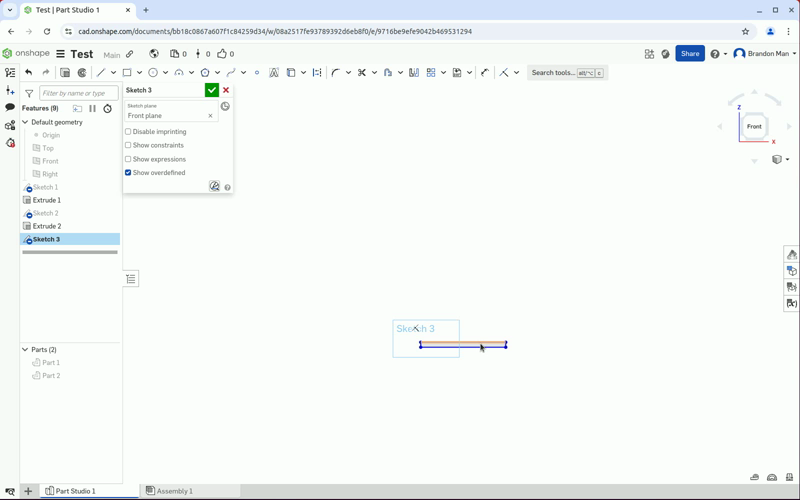
scroll(6)
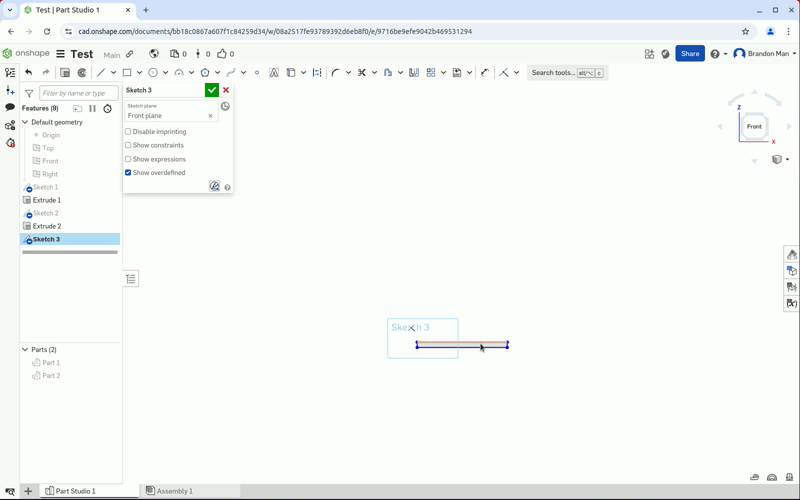
scroll(6)
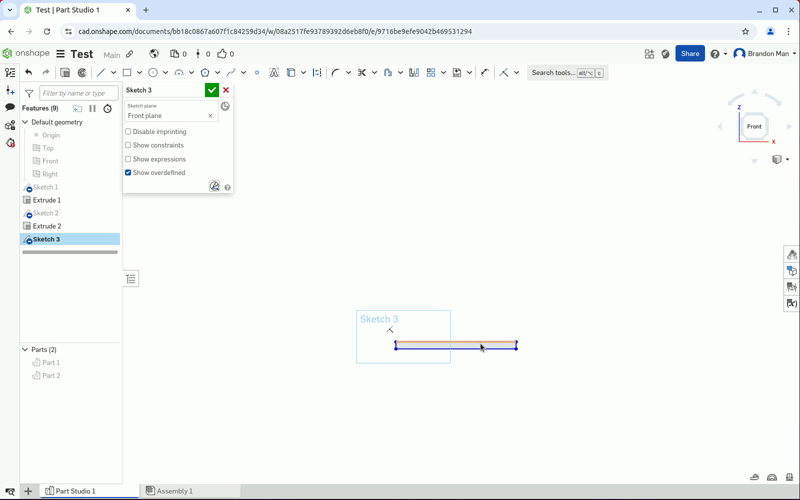
scroll(6)
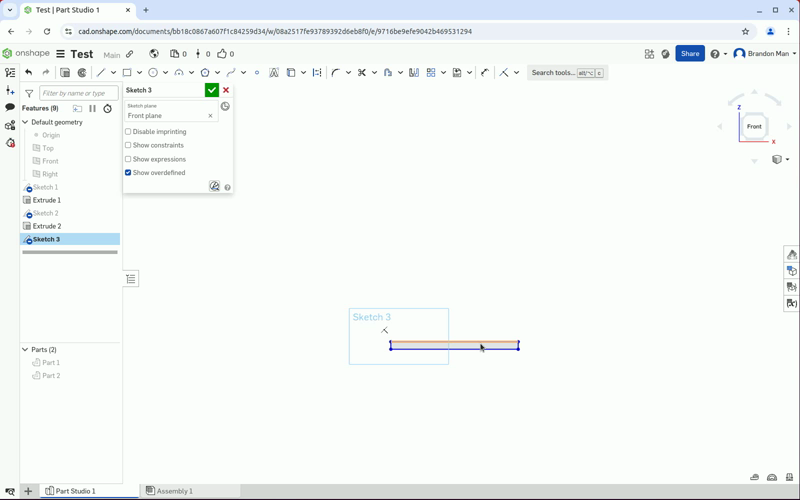
scroll(6)
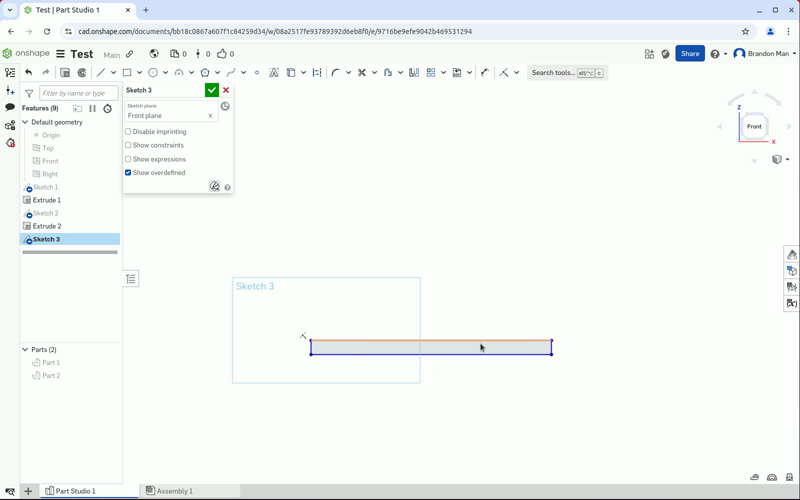
scroll(6)
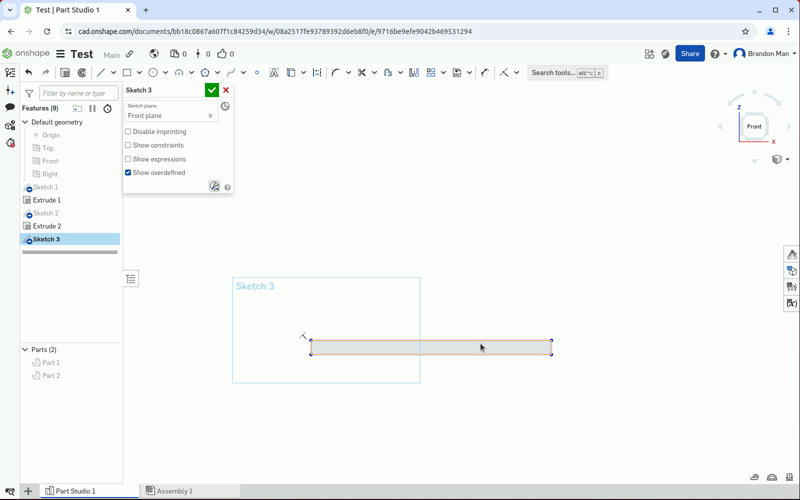
scroll(6)
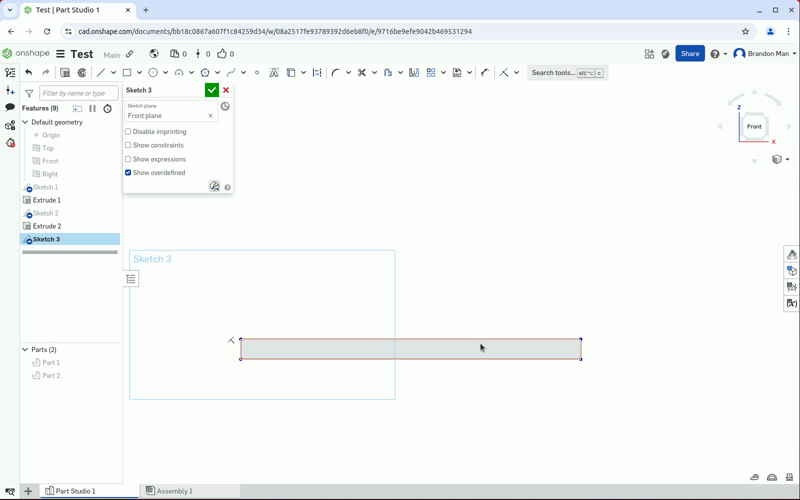
scroll(6)
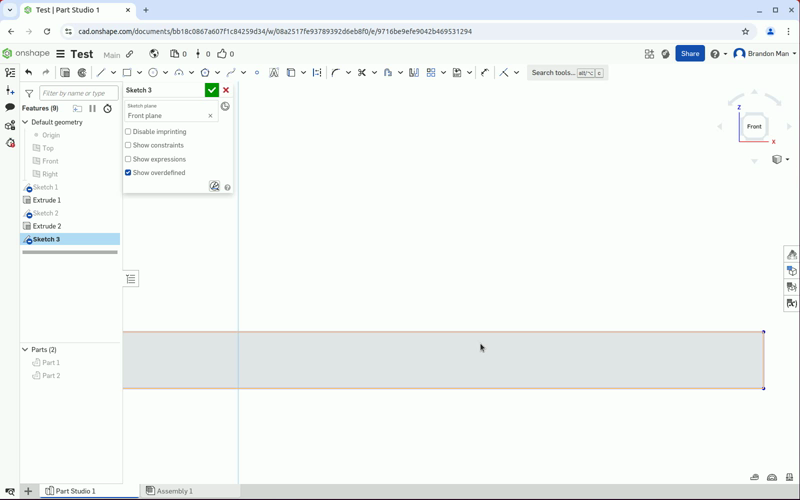
click(480, 343)
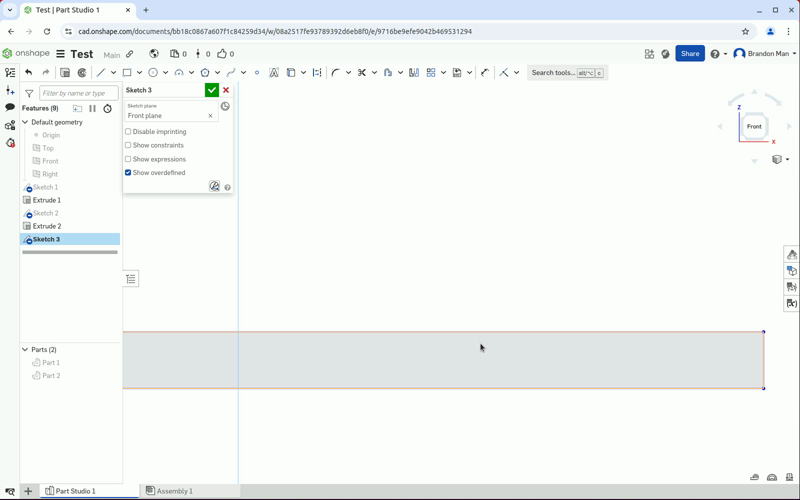
scroll(-6)
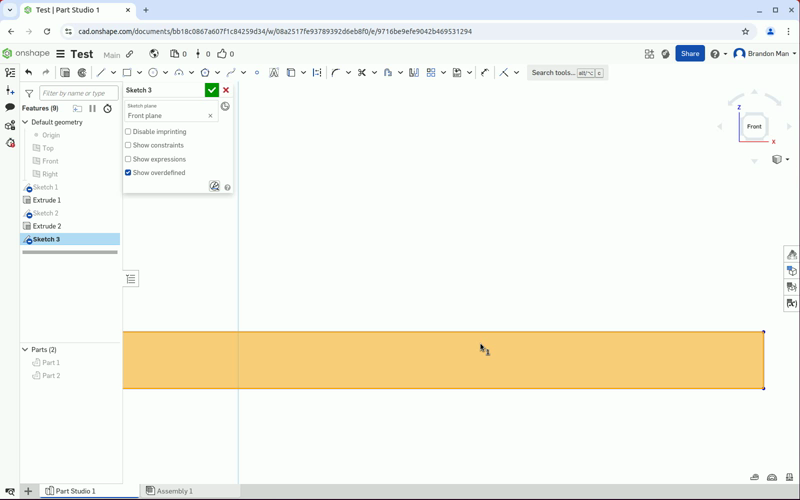
scroll(-6)
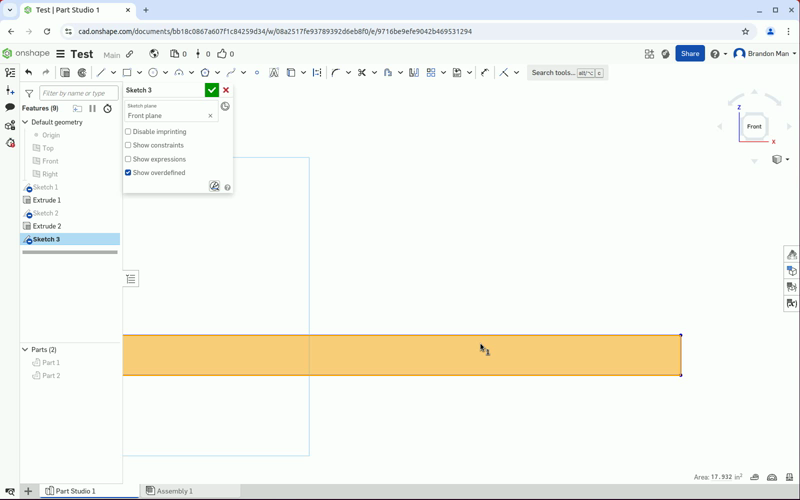
scroll(-6)
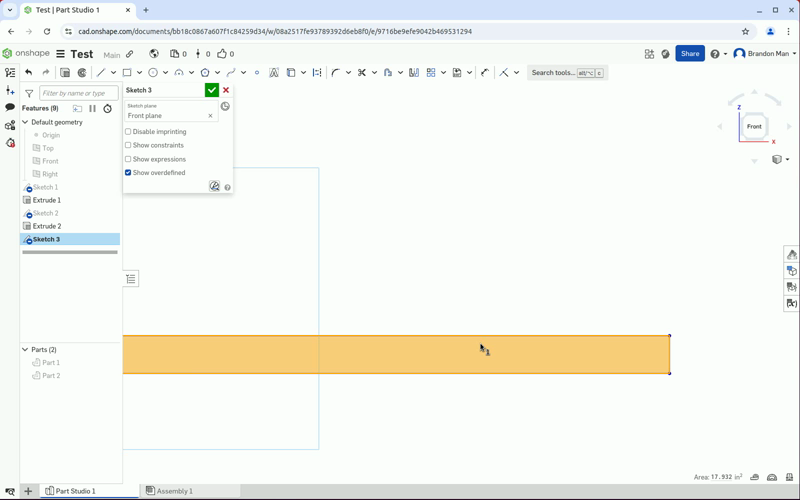
scroll(-6)
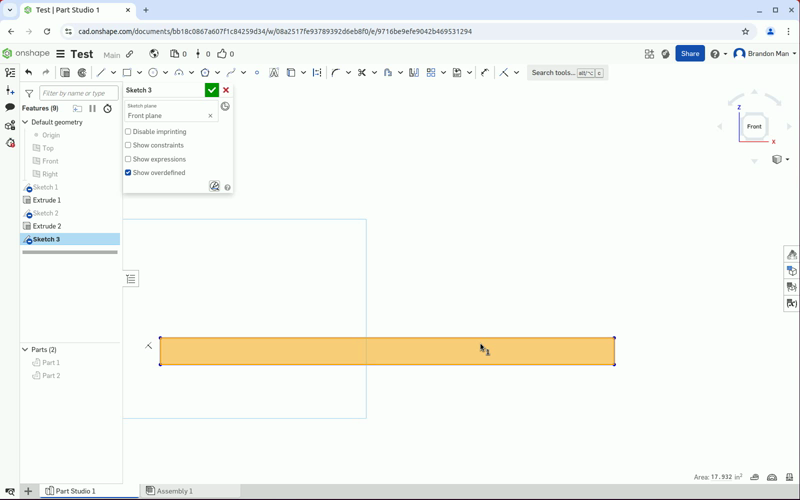
scroll(-6)
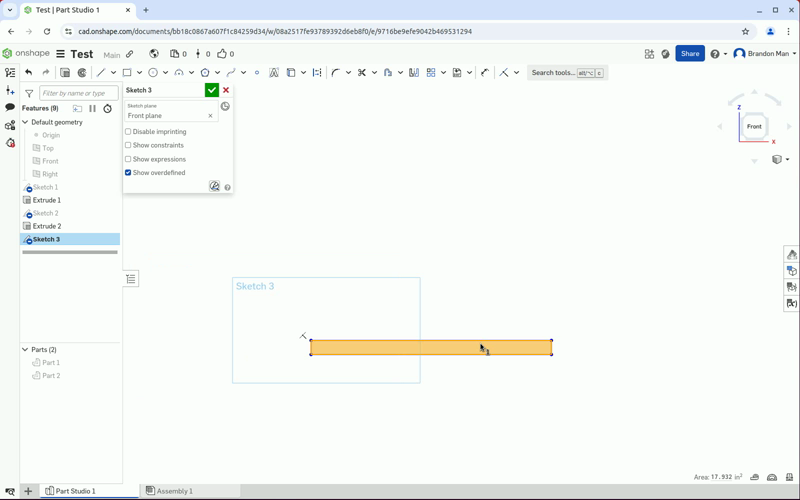
scroll(-6)
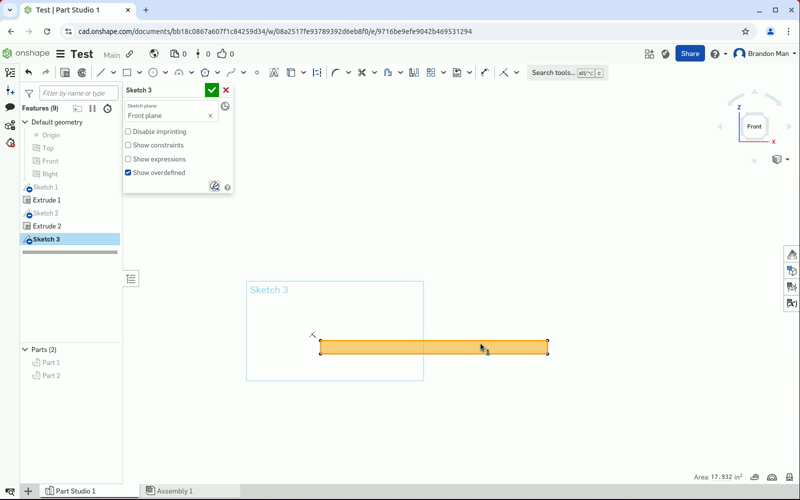
scroll(-6)
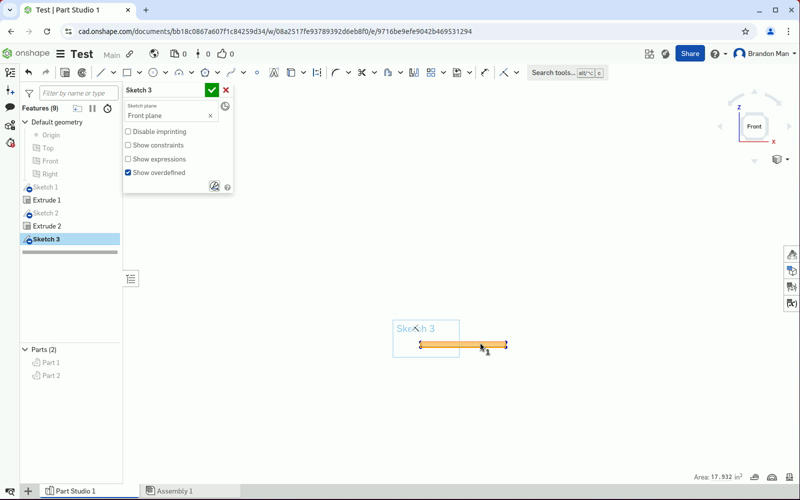
mouse_move(73, 352)
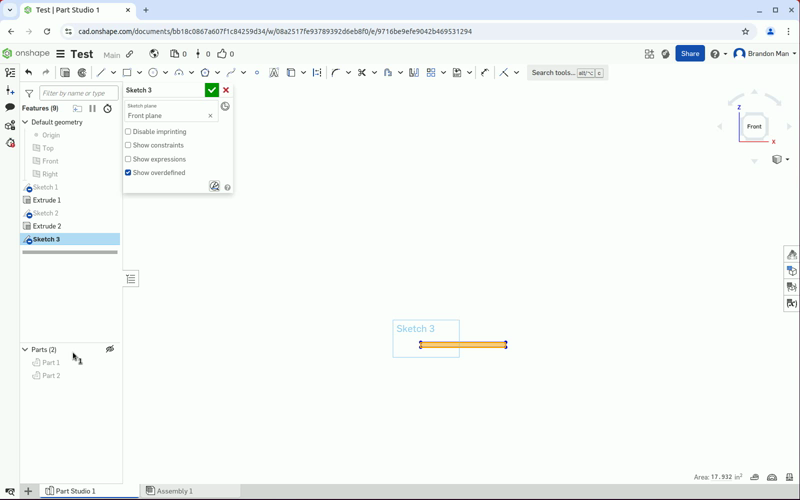
key(shift+y)
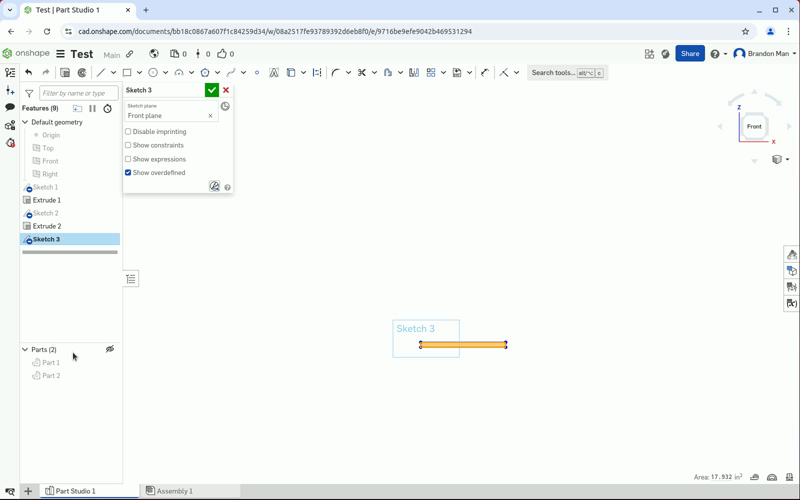
key(shift+e)
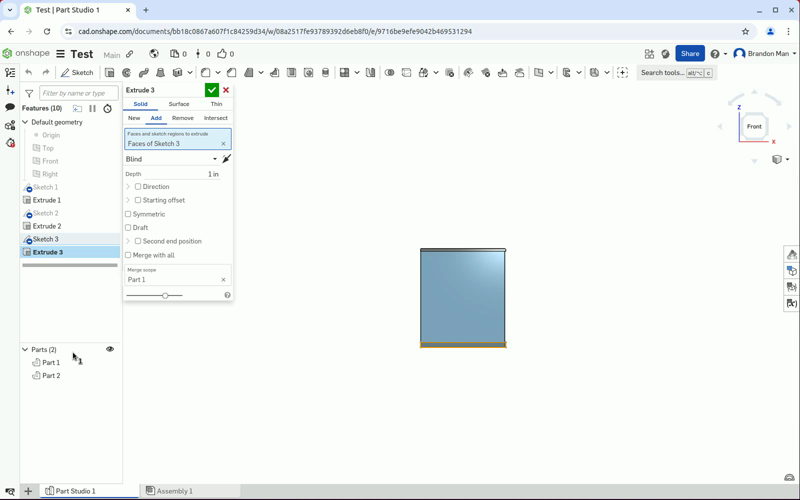
mouse_move(143, 106)
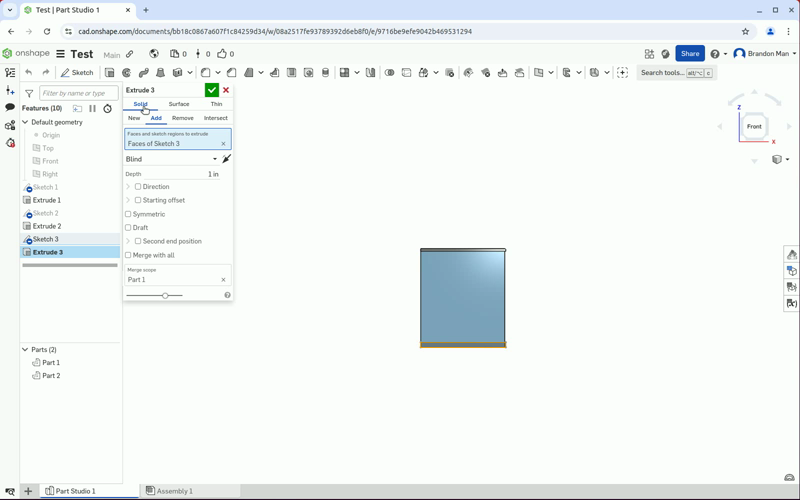
click(143, 106)
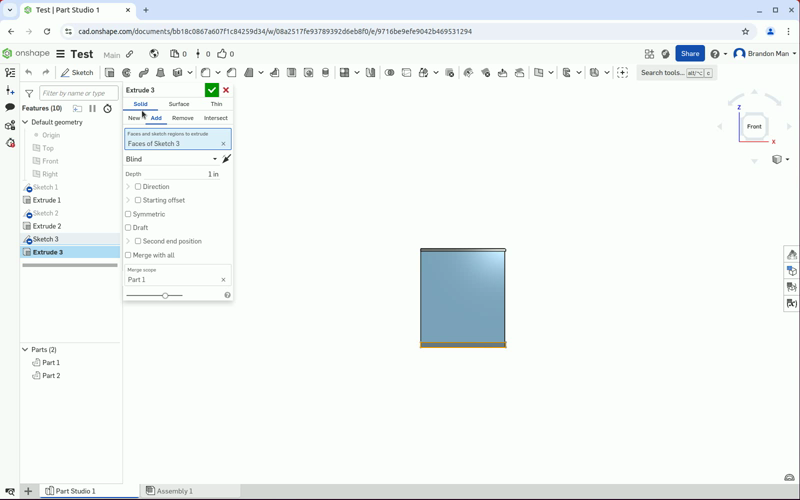
mouse_move(137, 120)
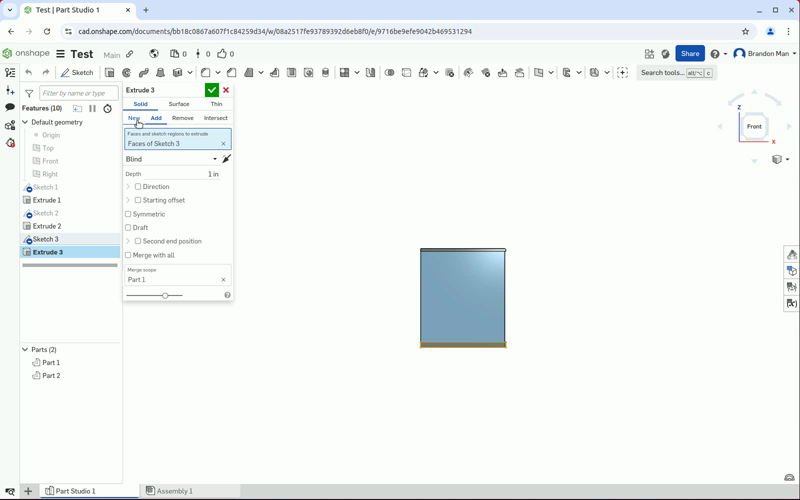
click(137, 120)
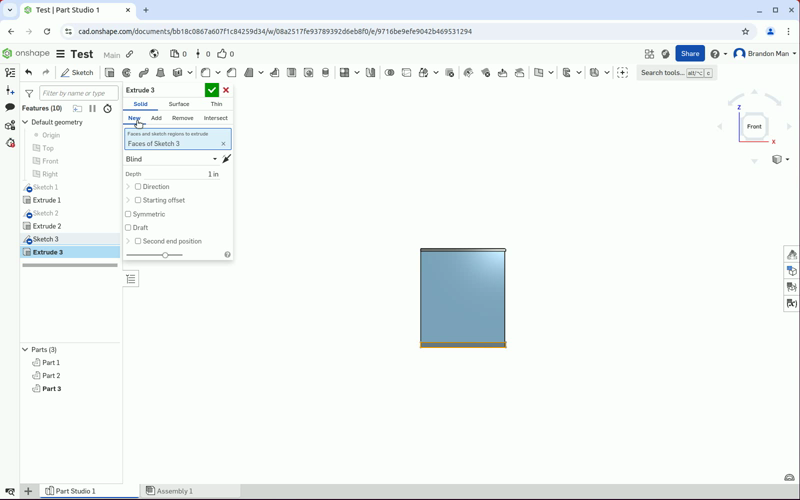
key(tab, 4)
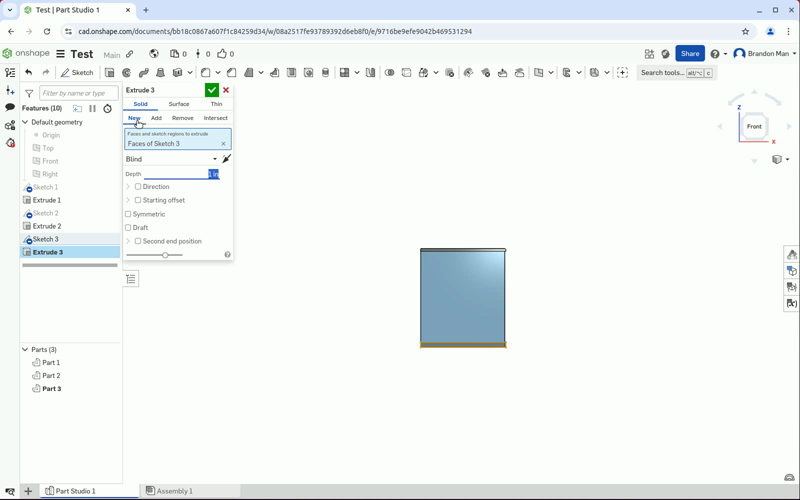
text(23.108)
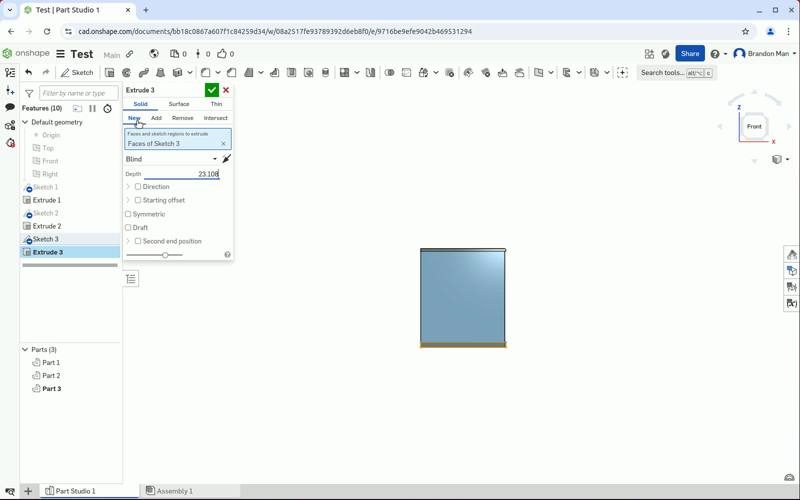
key(enter)
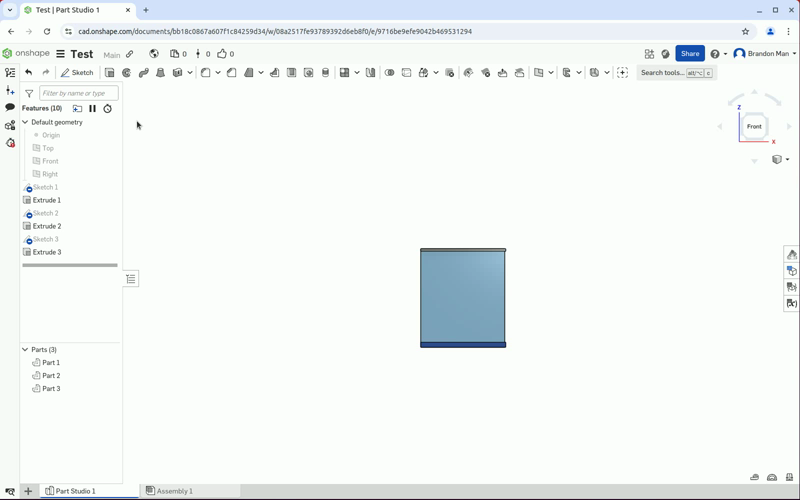
key(shift+h)
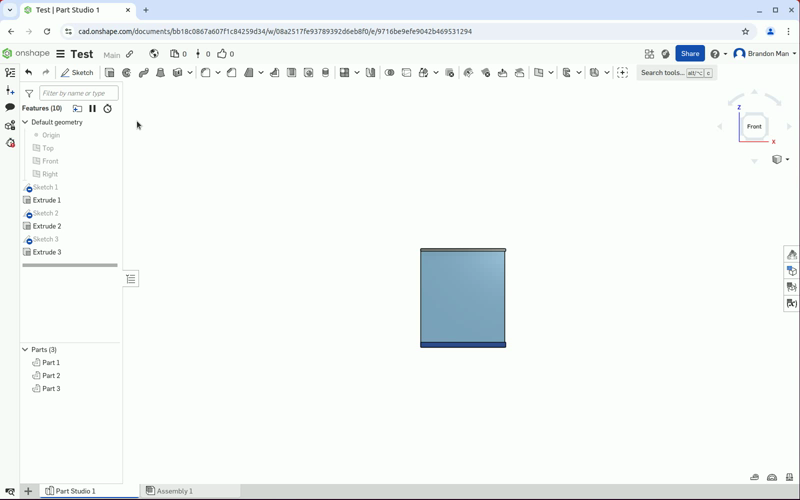
key(shift+h)
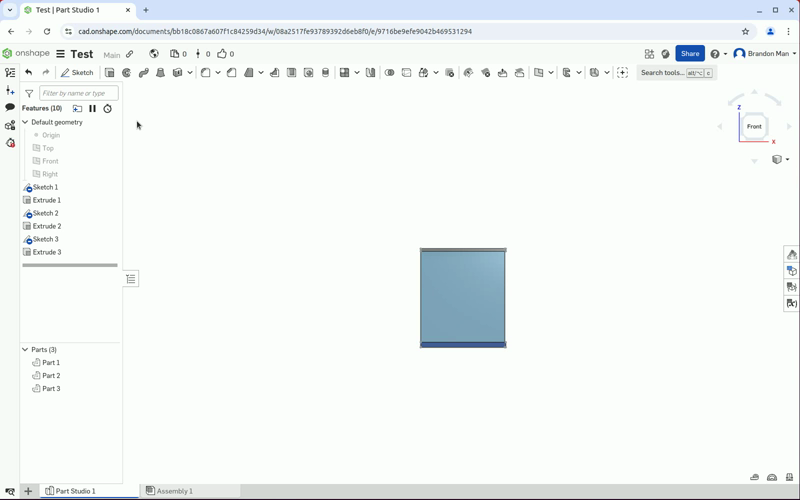
key(shift+7)
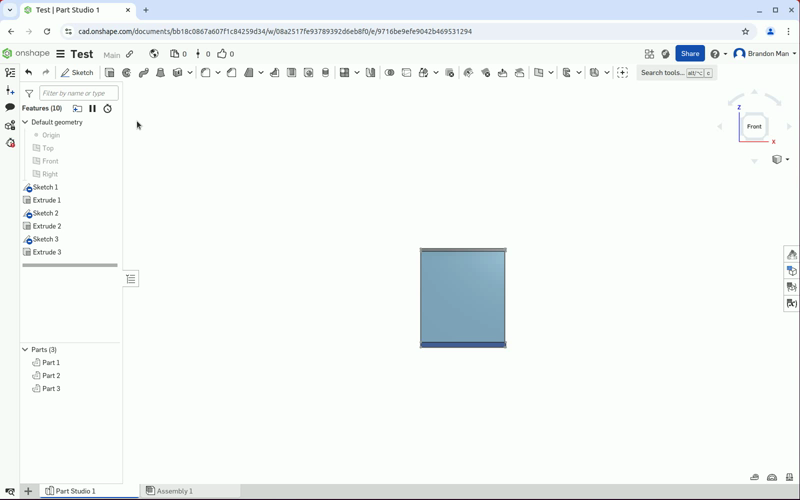
key(left, 2)
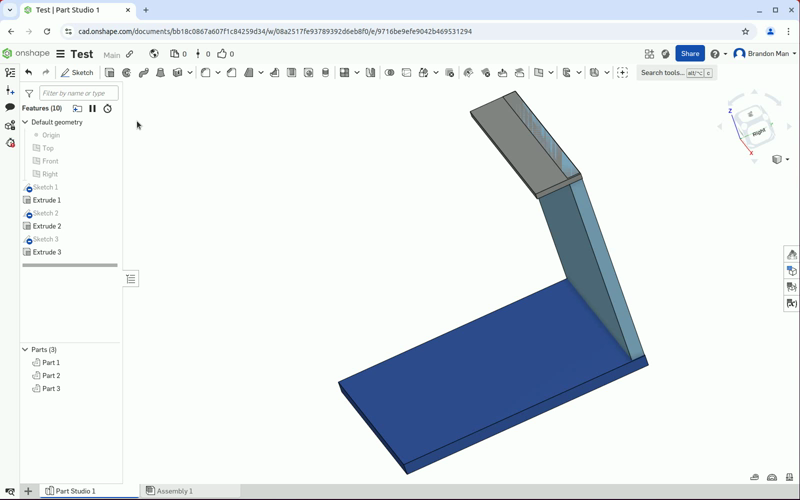
key(down, 2)
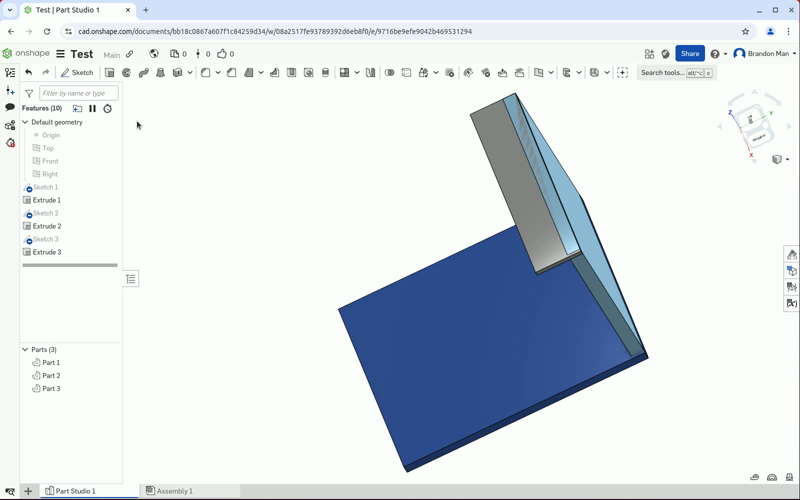
key(up, 2)
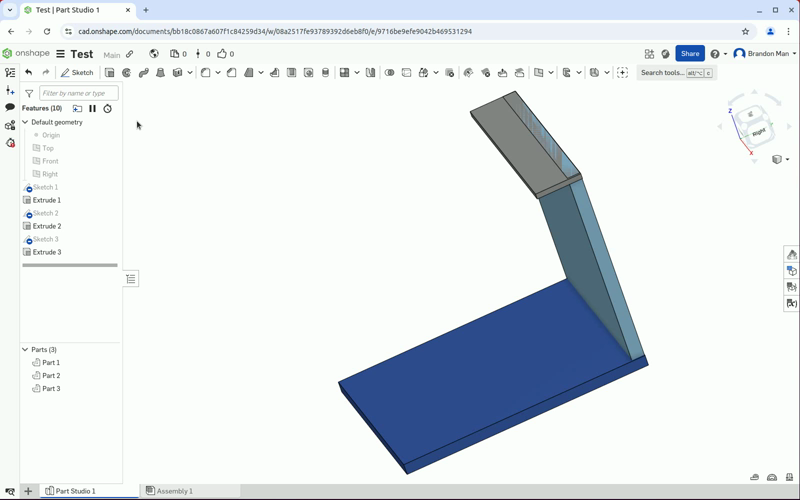
key(right, 2)
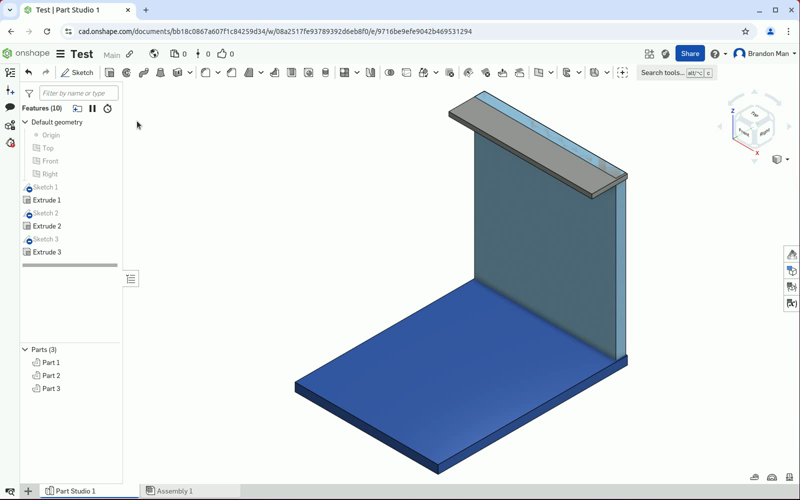
mouse_move(73, 189)
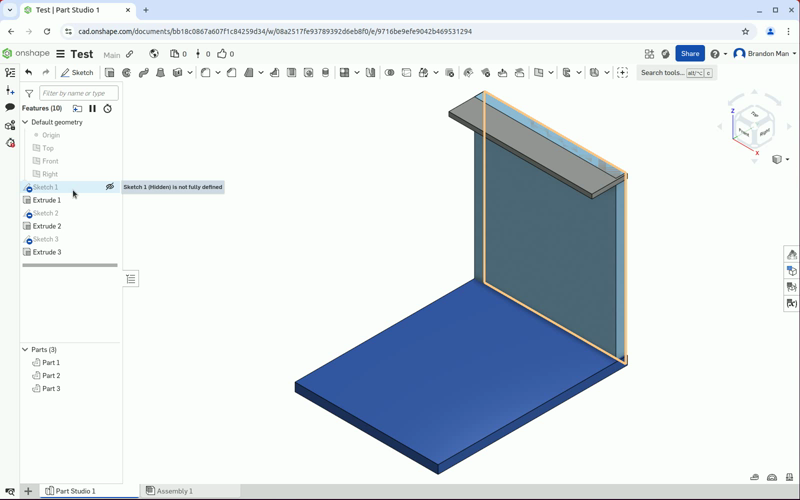
click(73, 189)